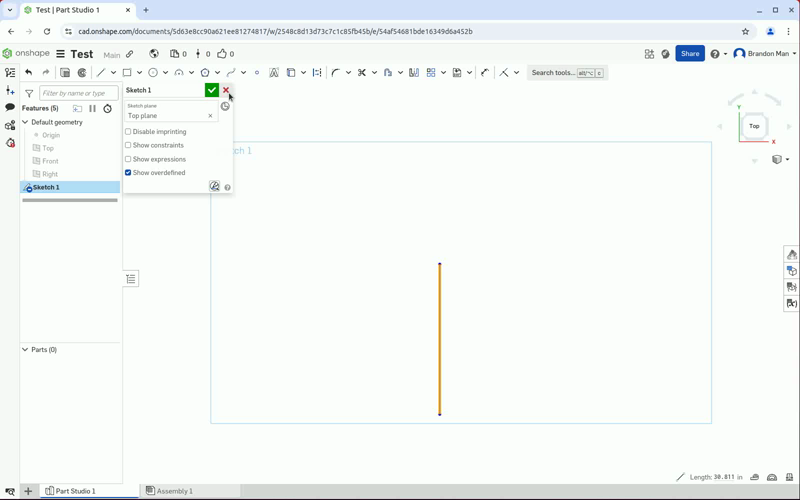
key(shift+h)
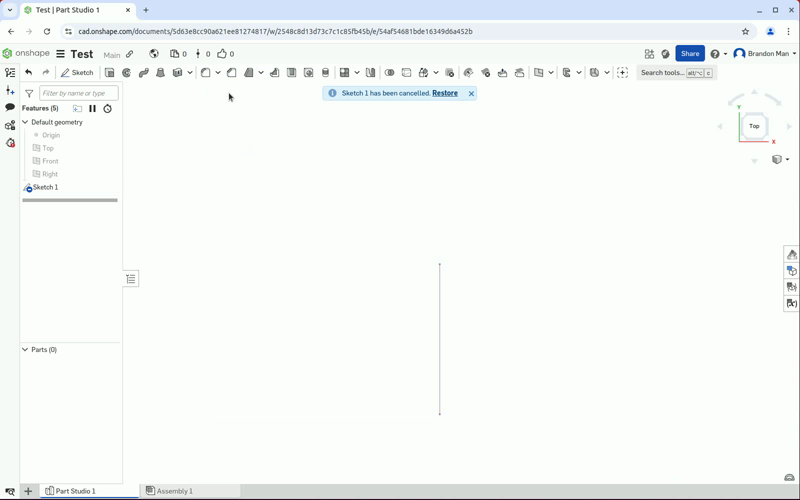
key(shift+s)
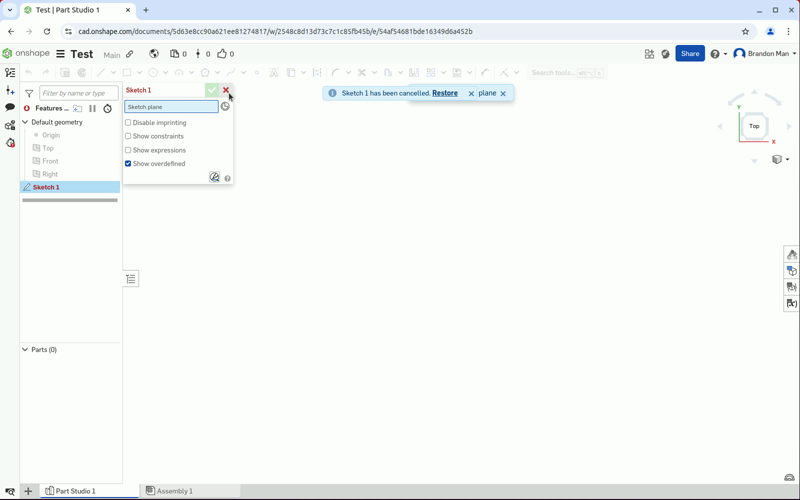
mouse_move(73, 150)
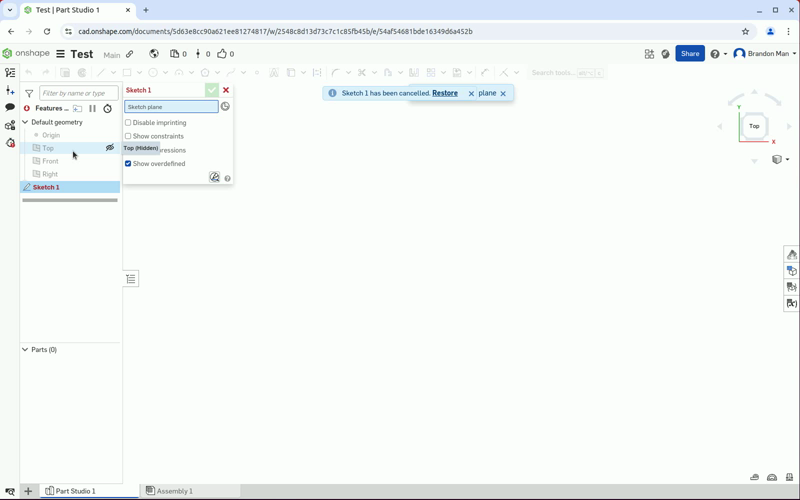
click(73, 150)
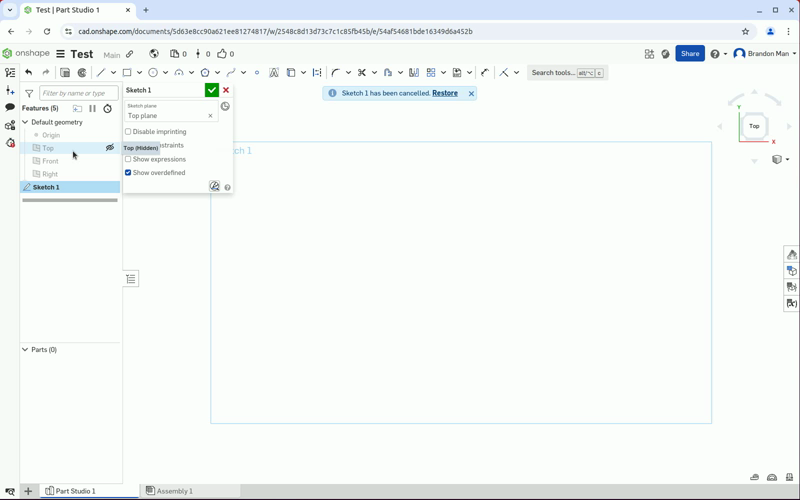
mouse_move(73, 352)
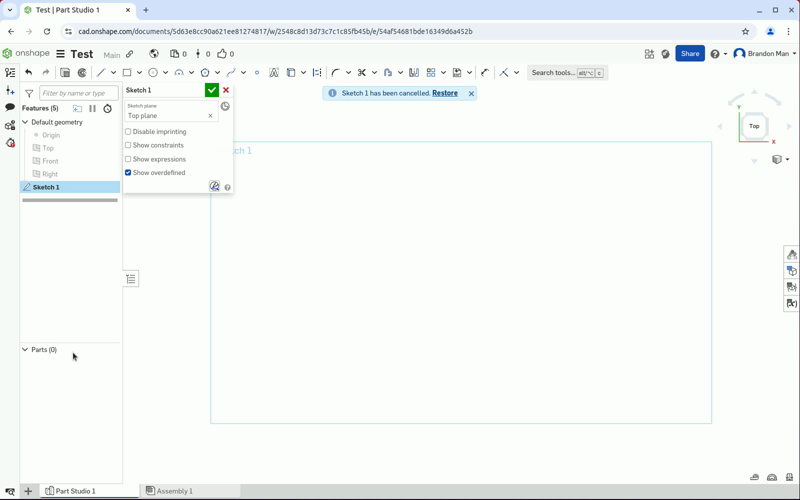
key(y)
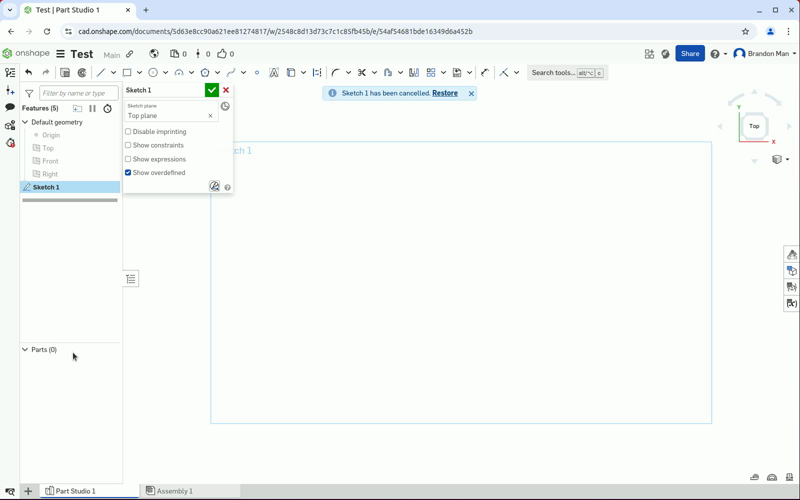
key(l)
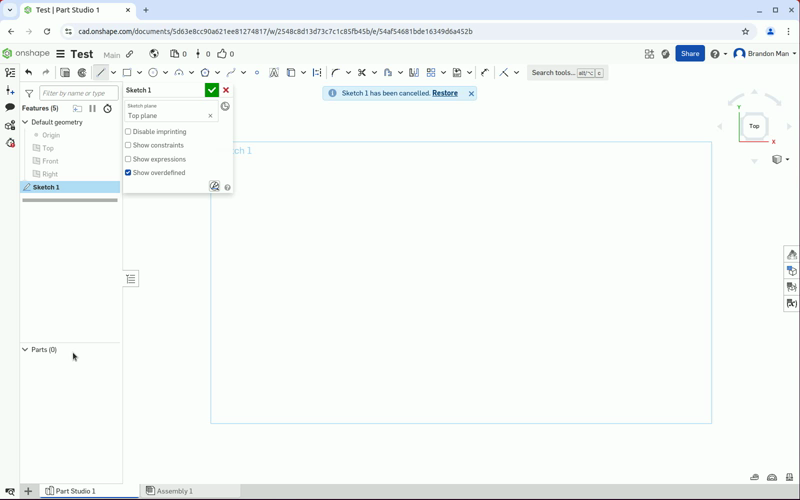
key_down(shift)
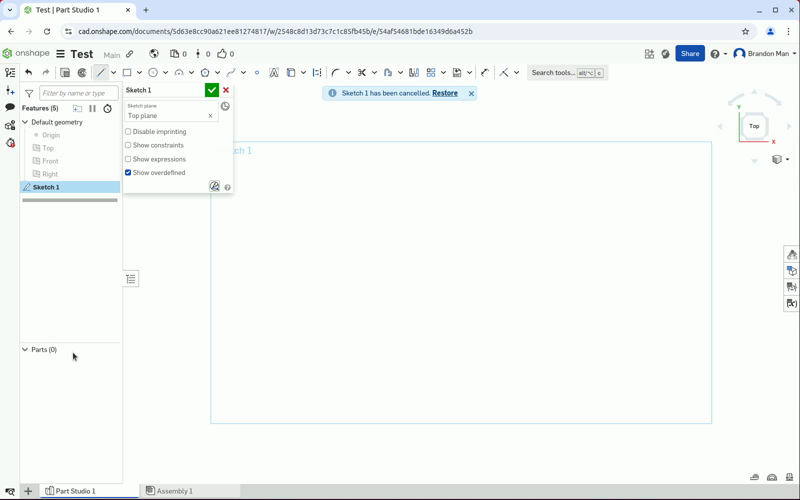
mouse_move(348, 282)
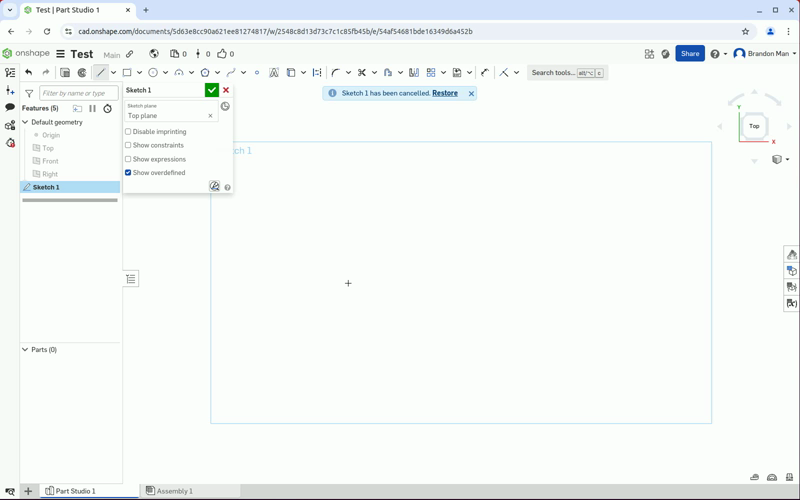
click(348, 282)
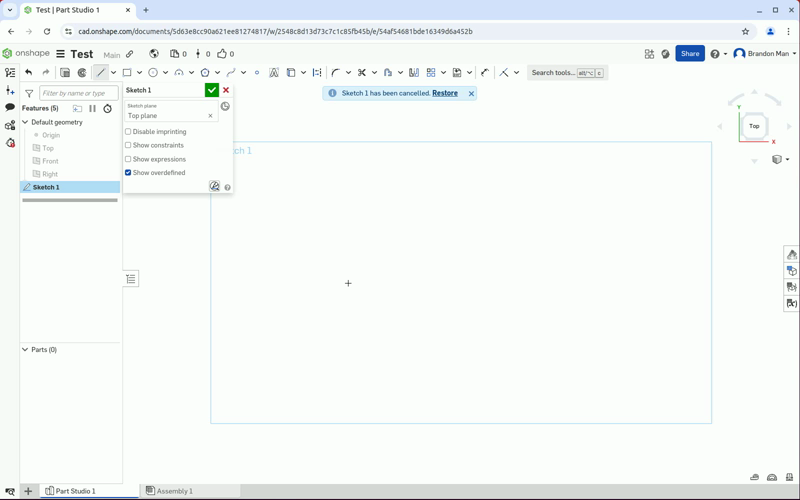
key_up(shift)
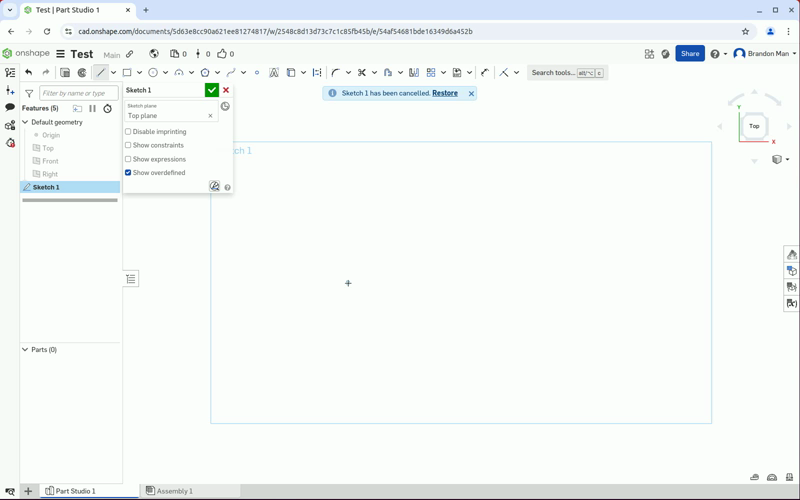
key_down(shift)
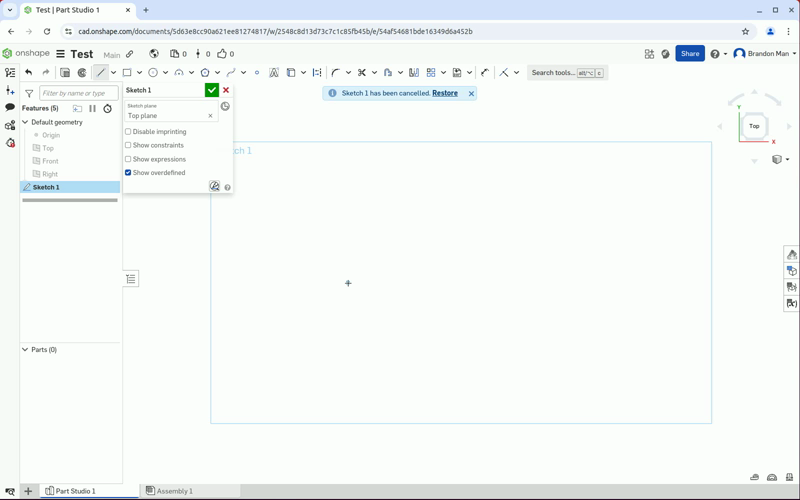
mouse_move(378, 282)
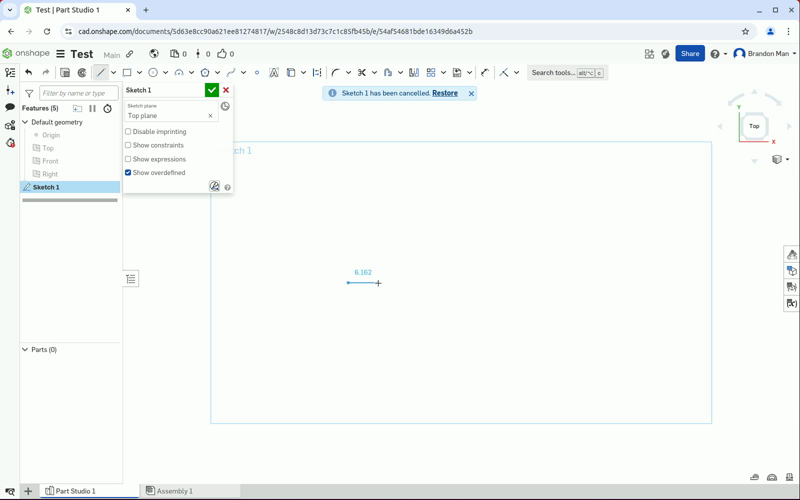
mouse_move(376, 282)
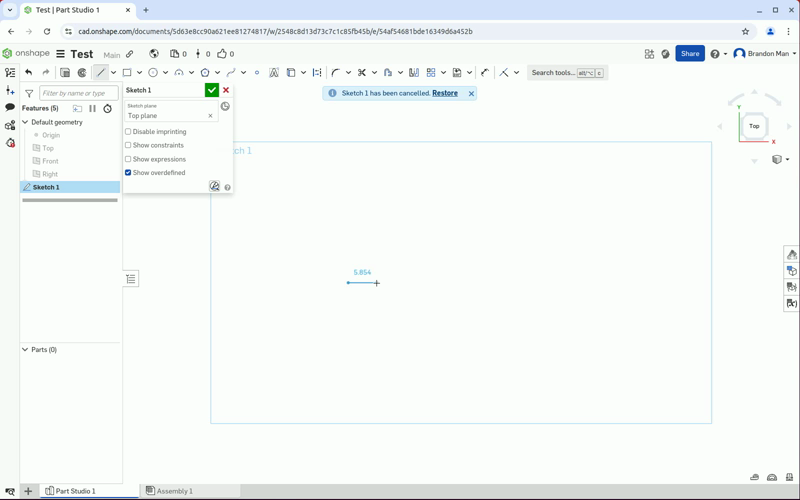
click(376, 282)
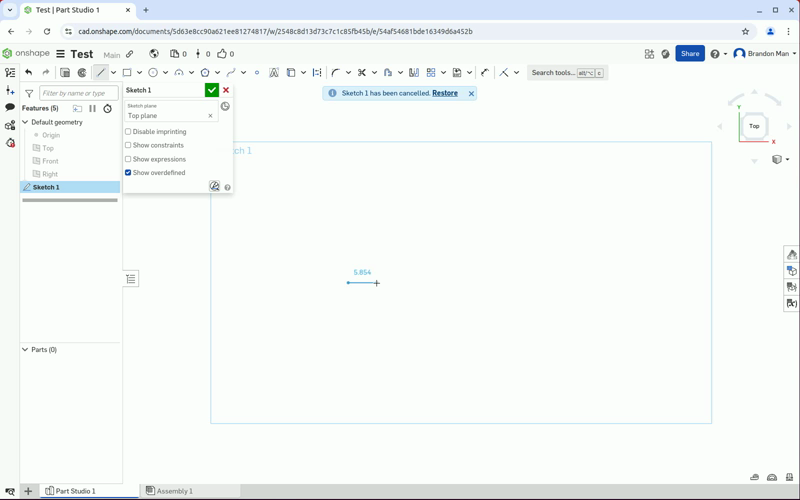
key_up(shift)
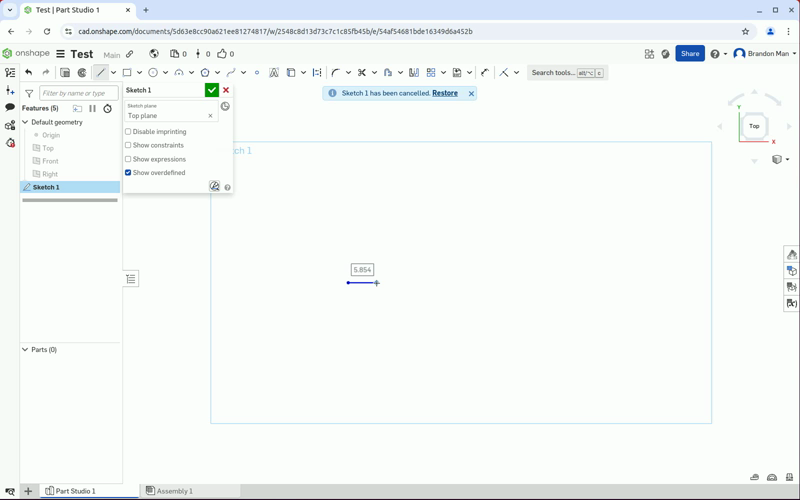
key_down(shift)
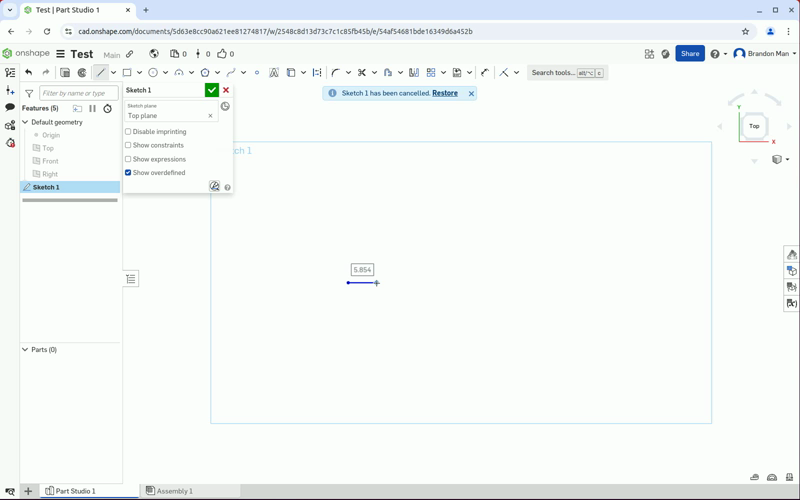
mouse_move(406, 282)
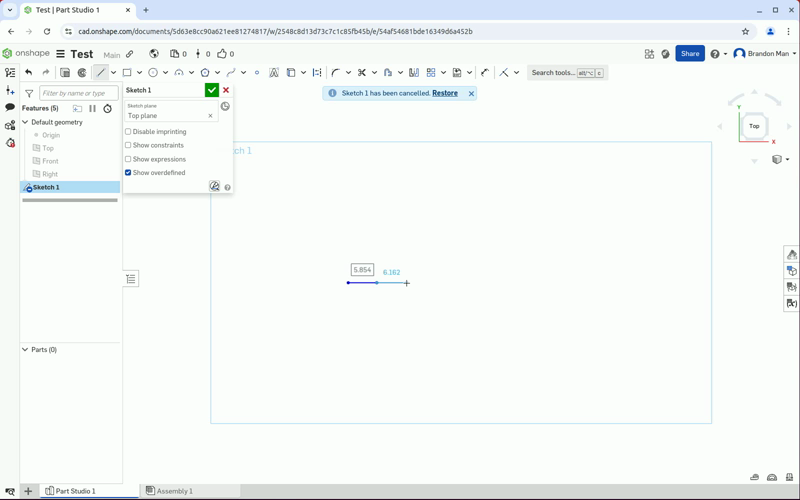
mouse_move(432, 282)
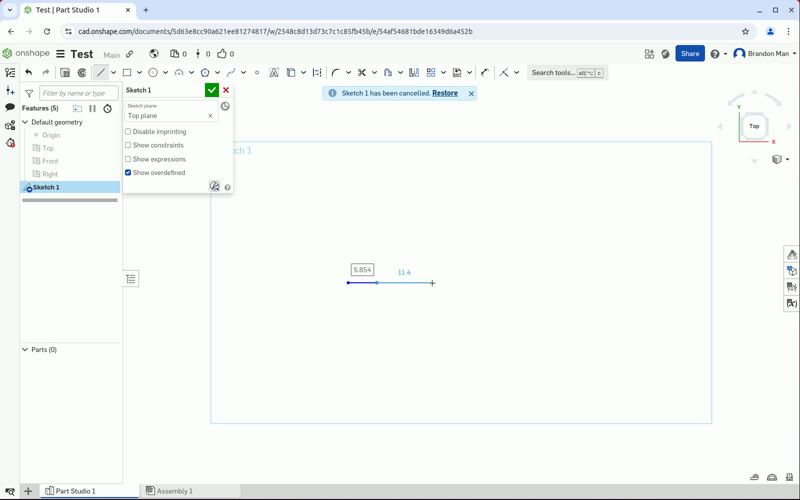
click(432, 282)
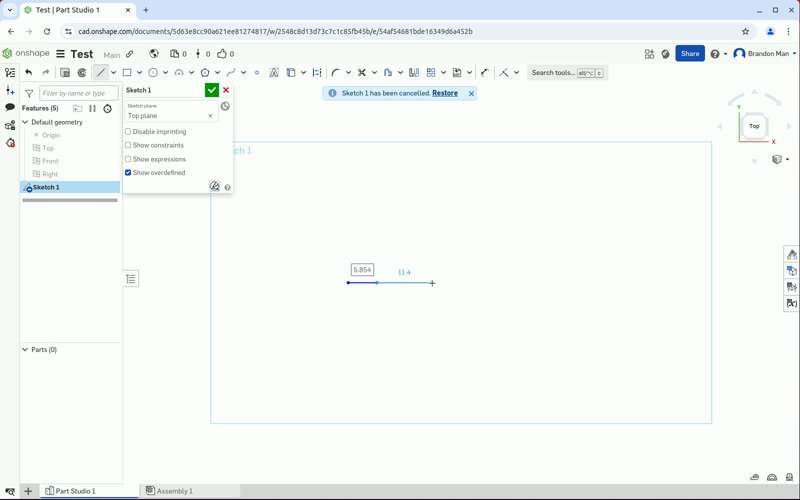
key_up(shift)
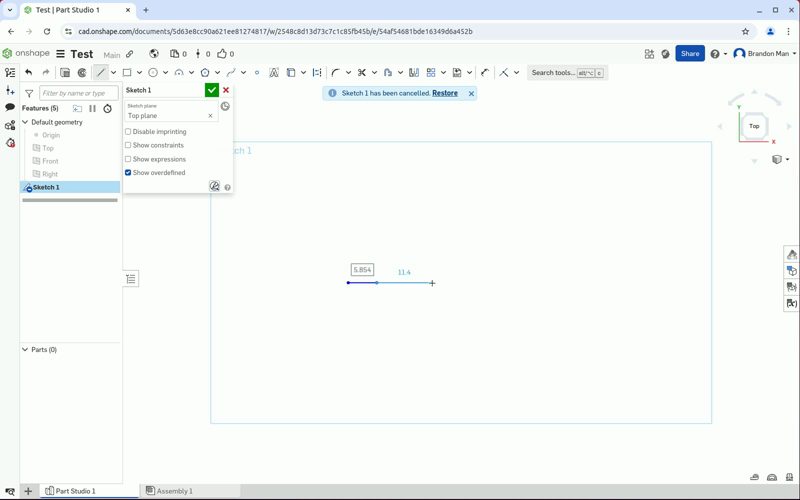
key_down(shift)
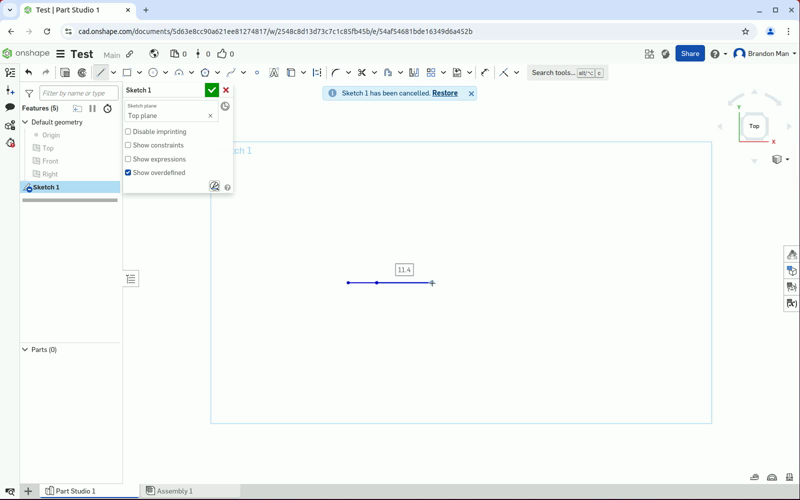
mouse_move(462, 282)
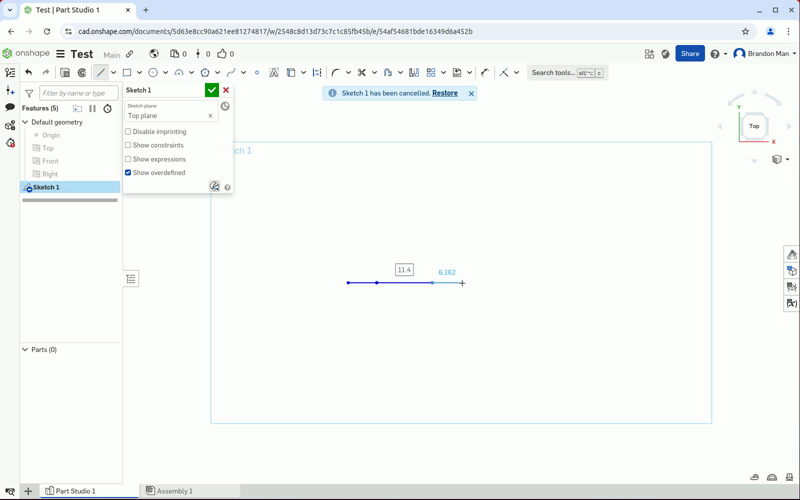
mouse_move(460, 282)
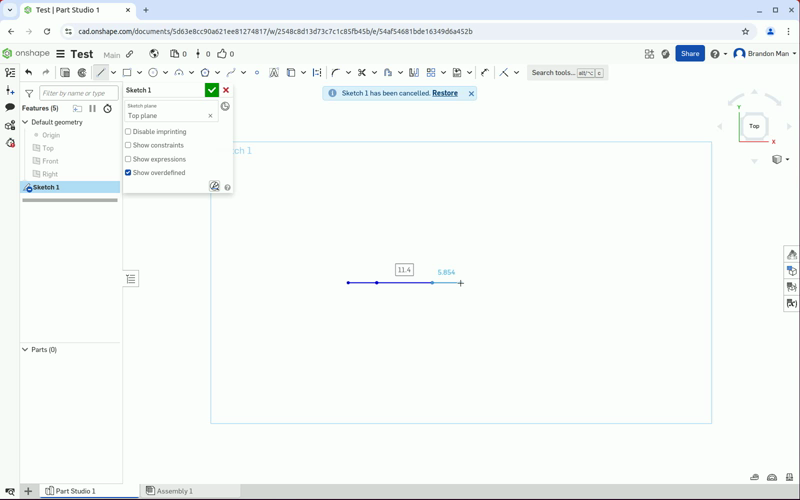
click(460, 282)
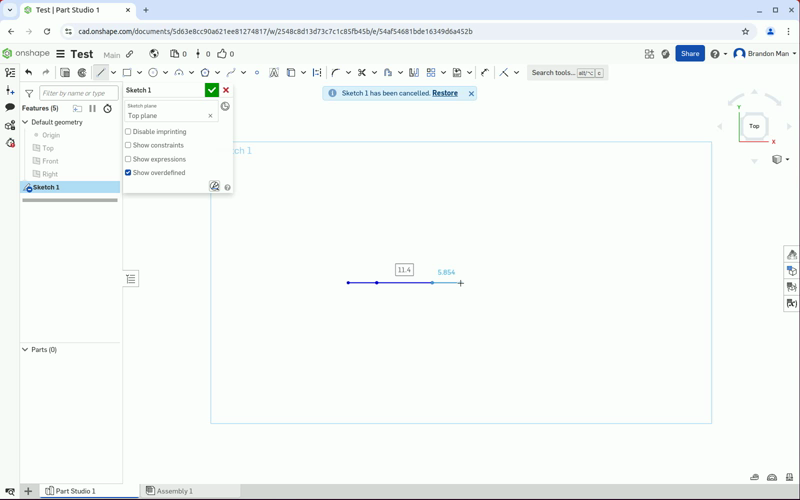
key_up(shift)
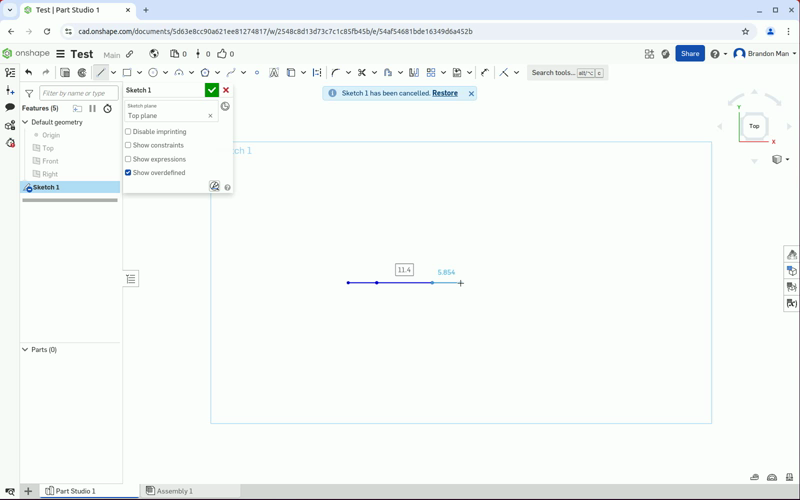
key_down(shift)
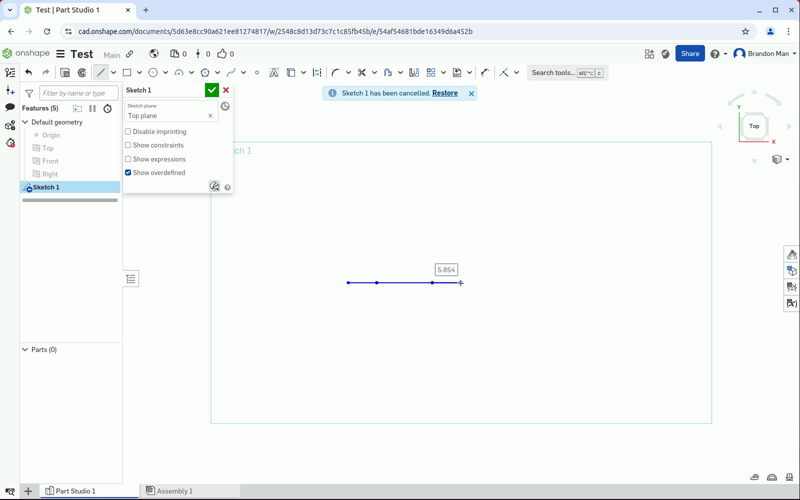
mouse_move(490, 282)
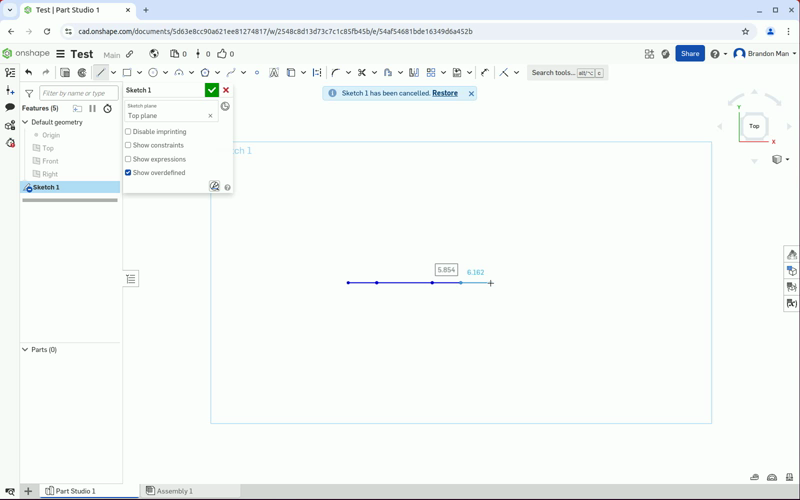
mouse_move(460, 254)
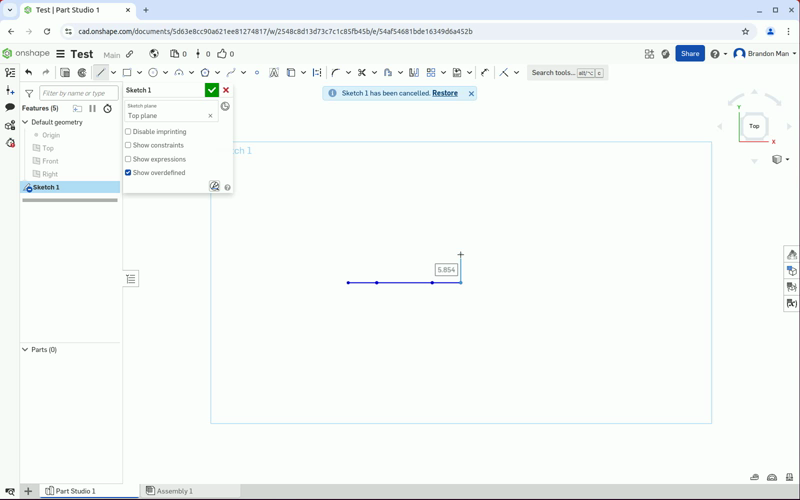
click(460, 254)
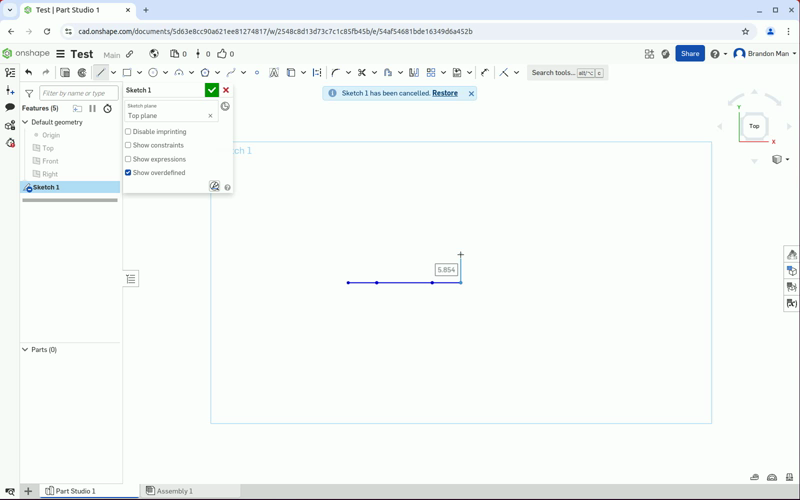
key_up(shift)
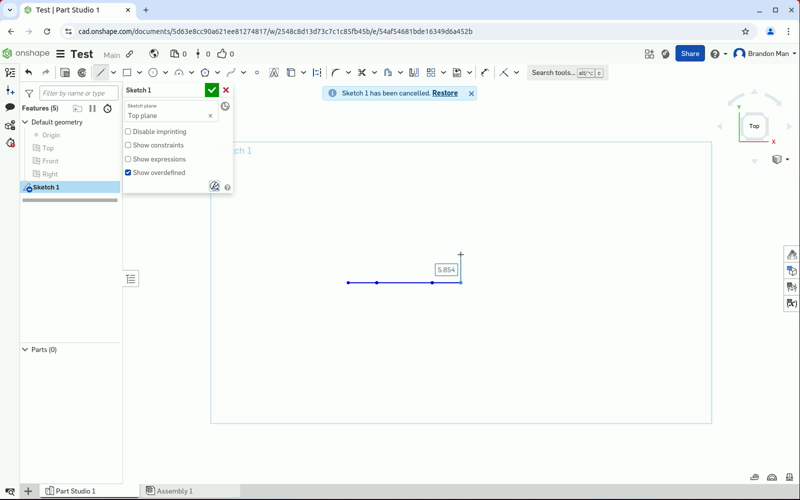
key_down(shift)
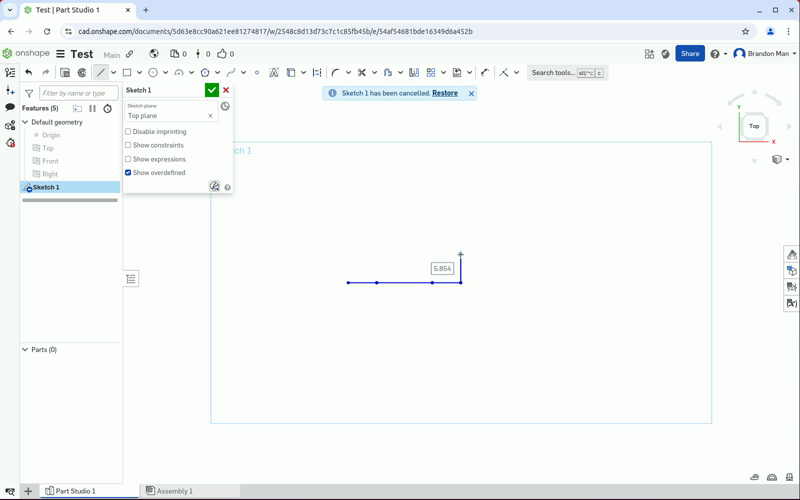
mouse_move(490, 254)
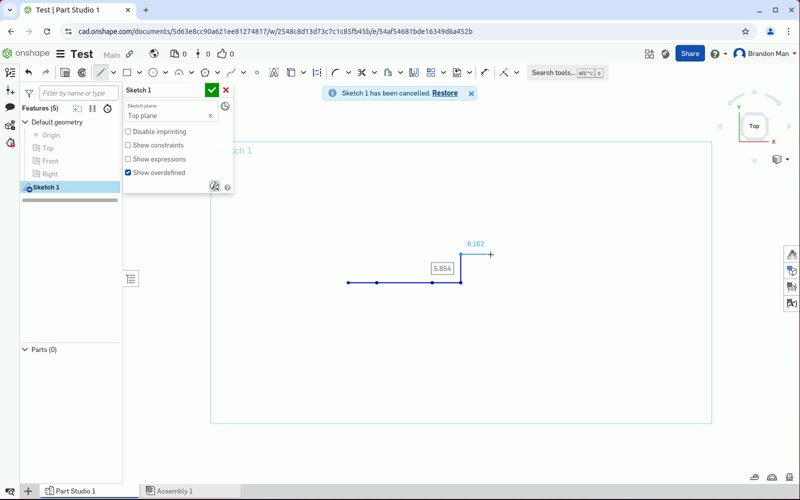
mouse_move(432, 254)
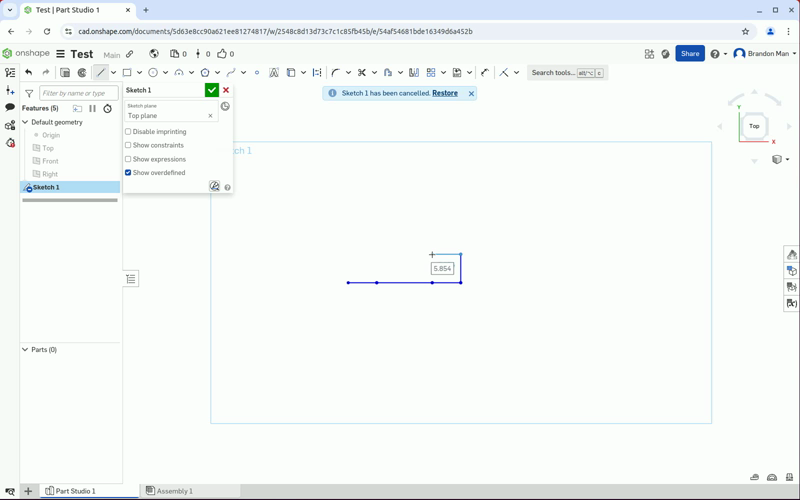
click(432, 254)
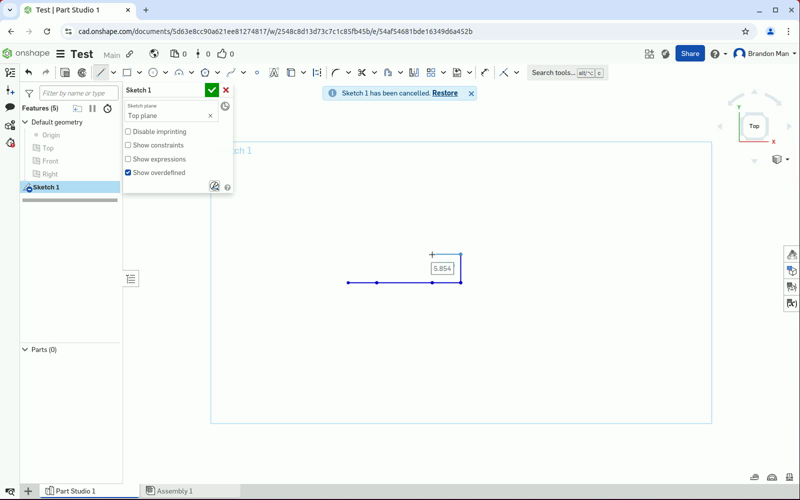
key_up(shift)
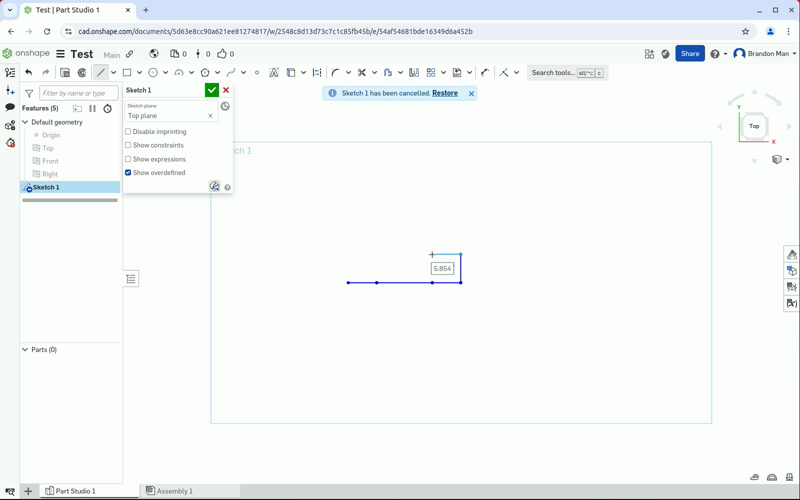
key_down(shift)
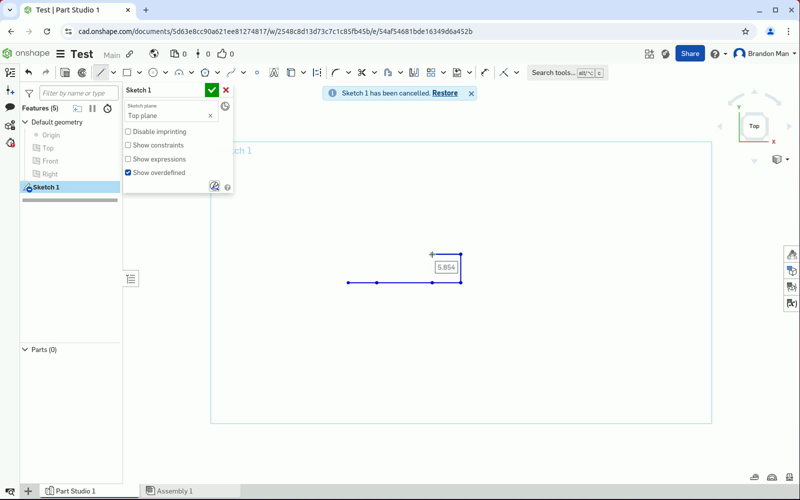
mouse_move(462, 254)
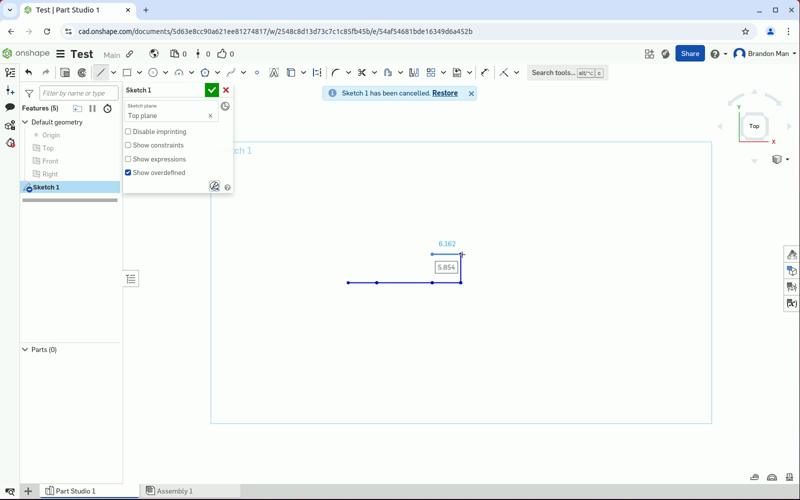
mouse_move(376, 254)
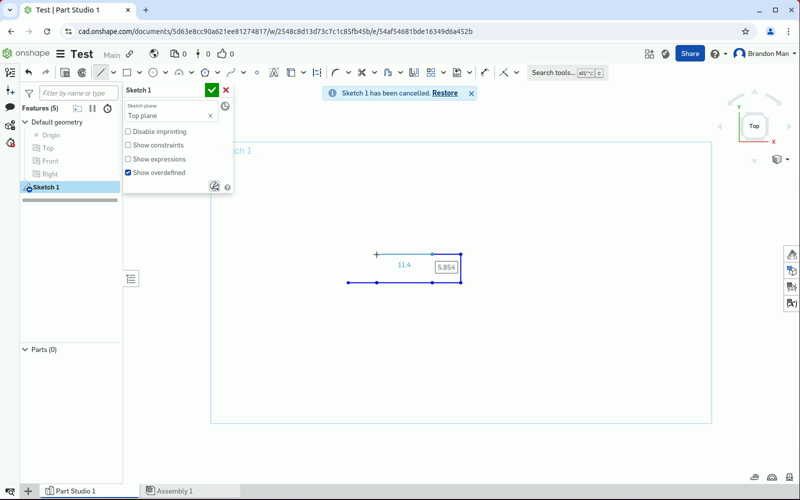
click(376, 254)
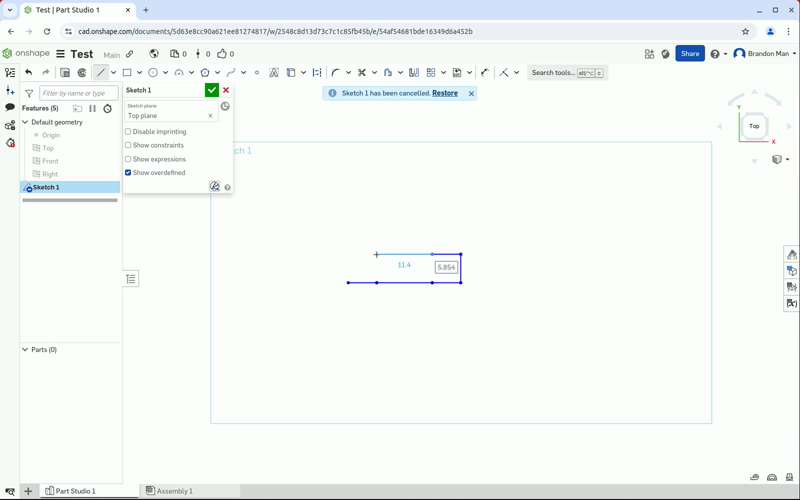
key_up(shift)
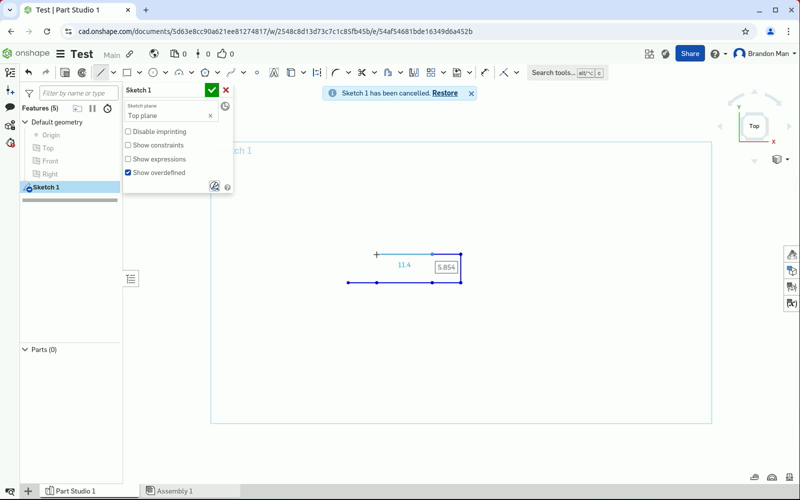
key_down(shift)
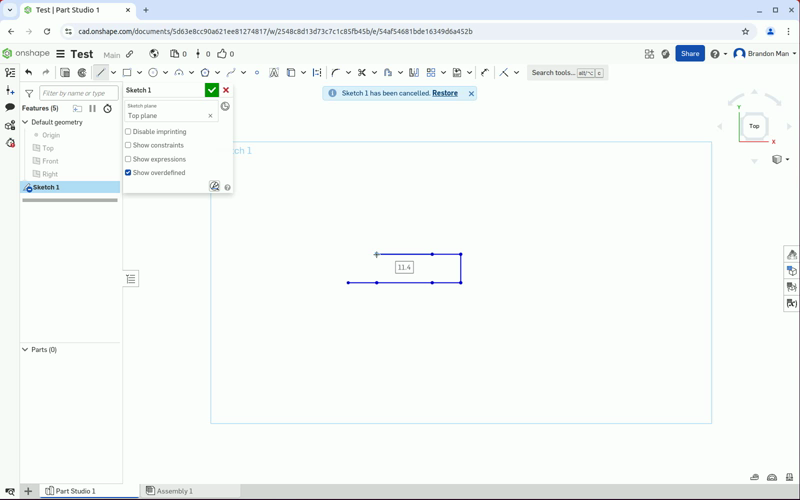
mouse_move(406, 254)
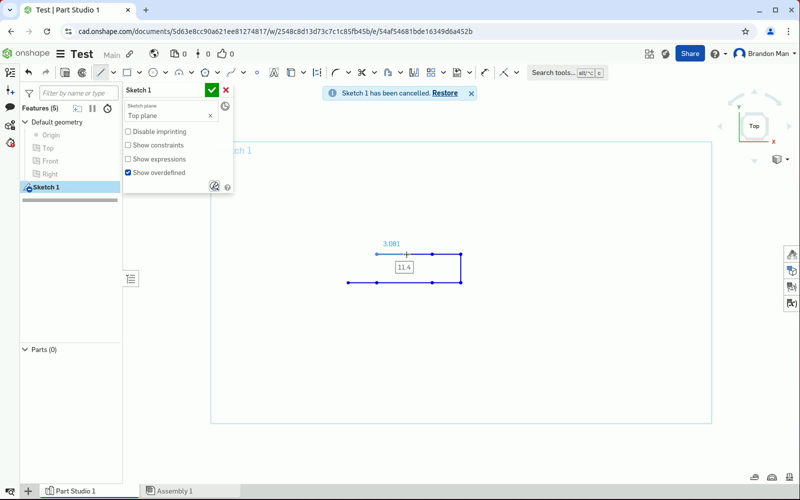
mouse_move(348, 254)
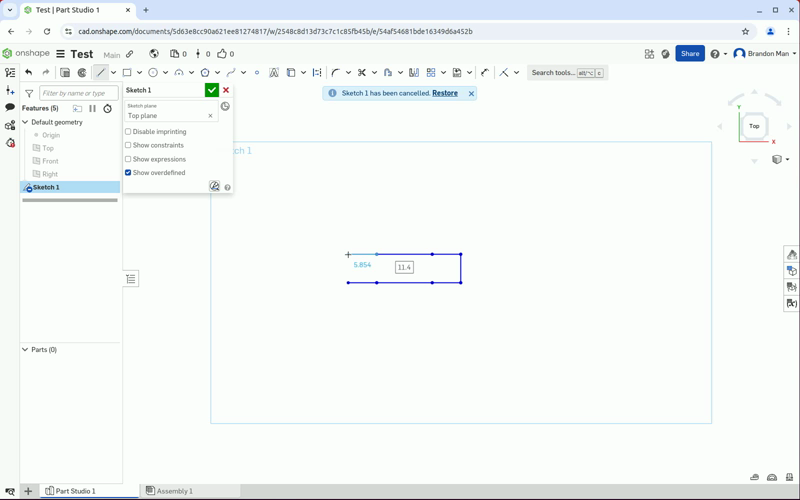
click(348, 254)
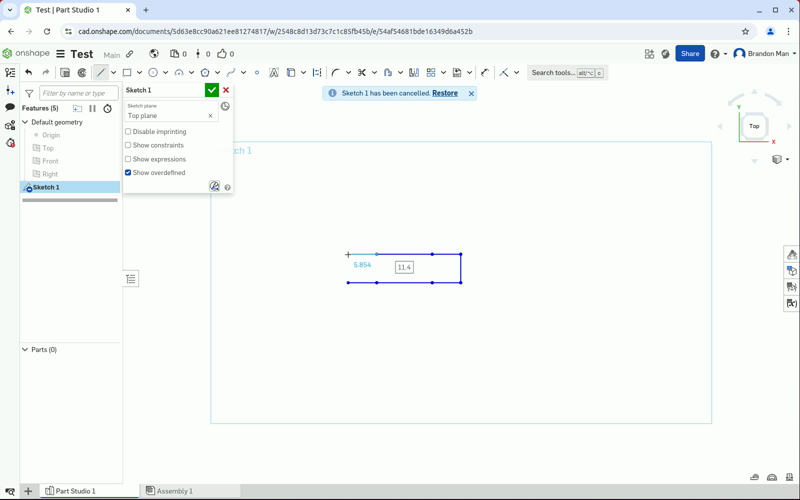
key_up(shift)
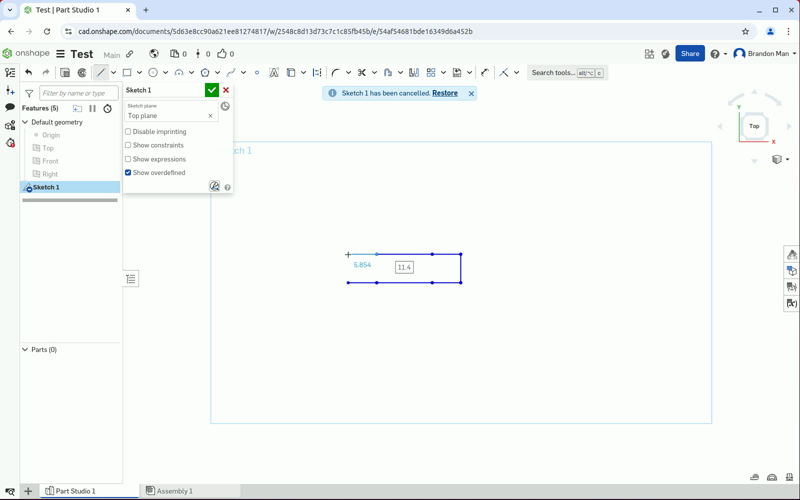
mouse_move(378, 254)
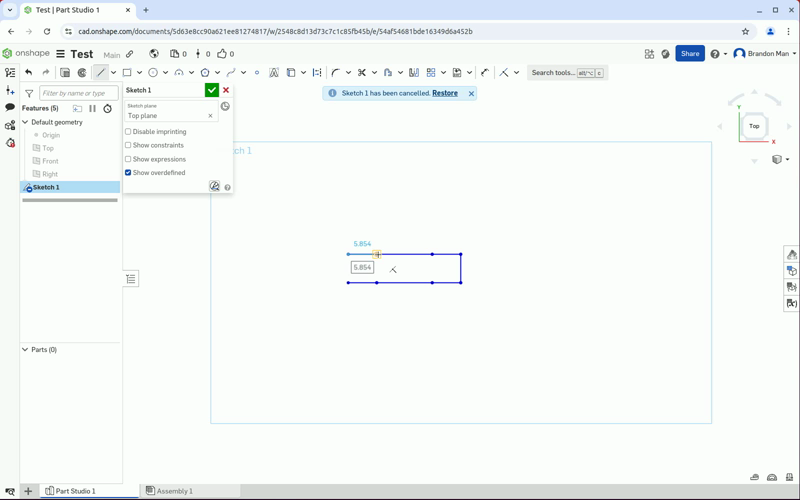
key_down(shift)
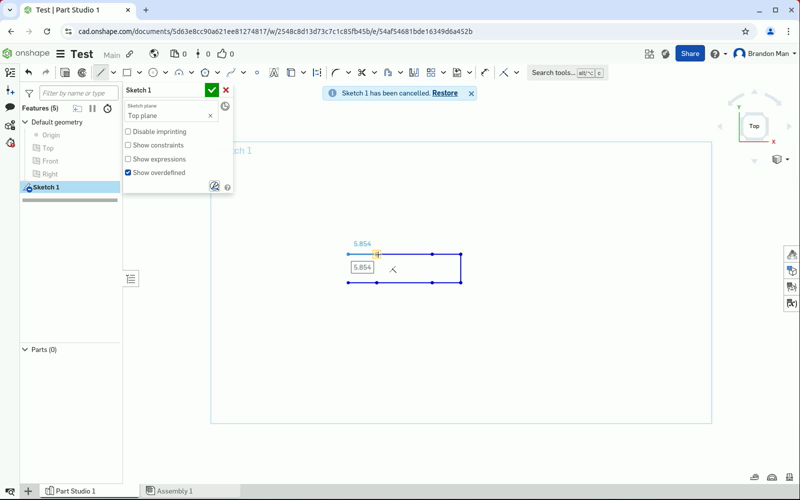
mouse_move(348, 282)
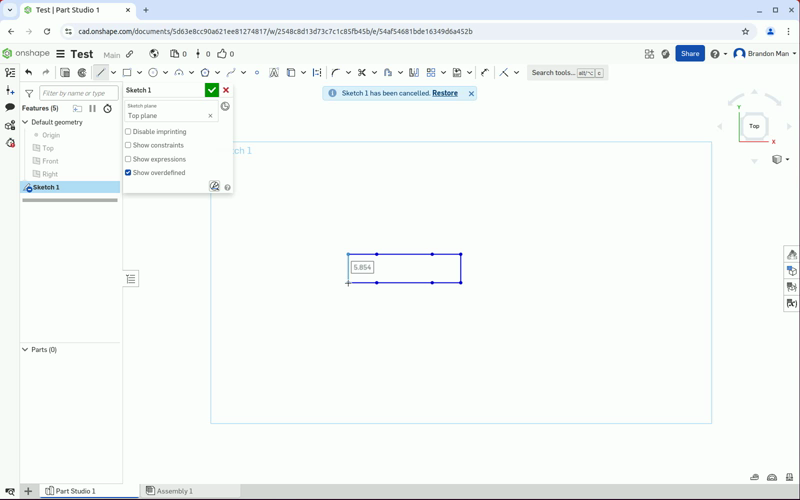
key_up(shift)
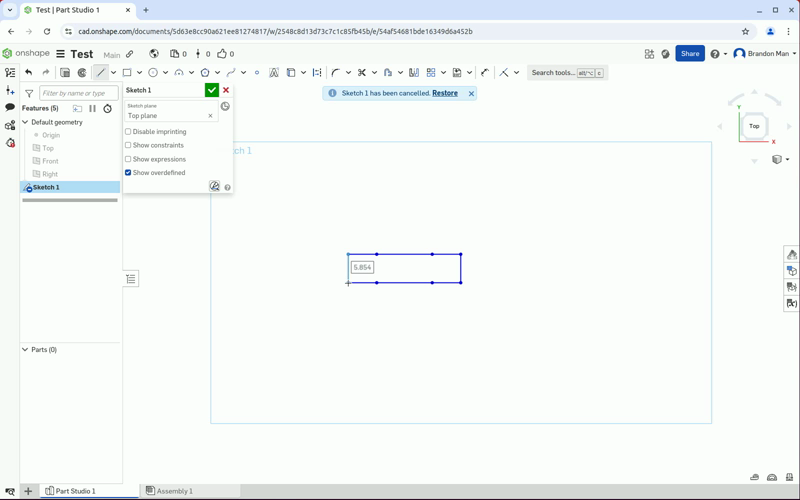
click(348, 282)
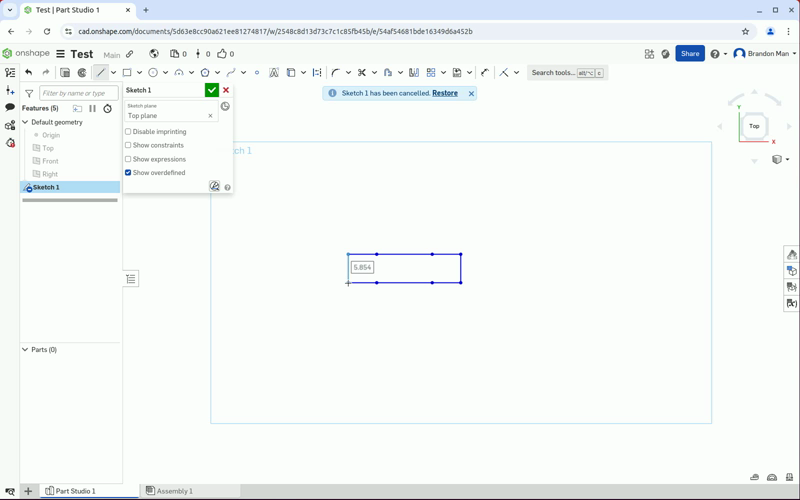
key(esc)
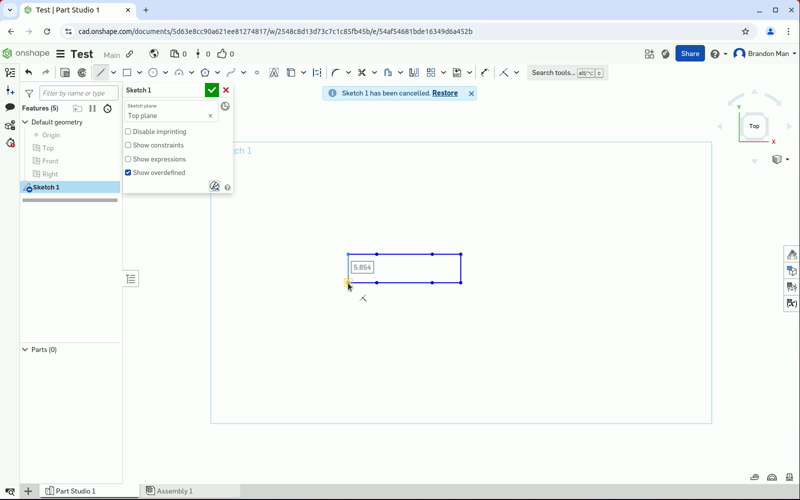
mouse_move(418, 259)
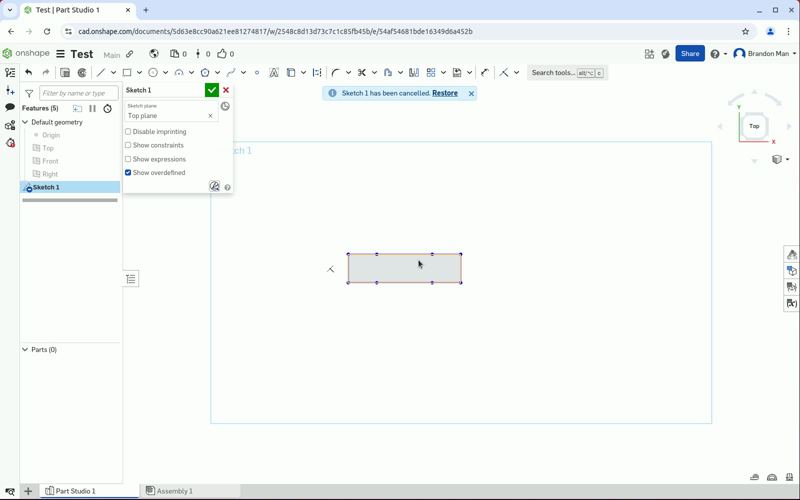
click(418, 259)
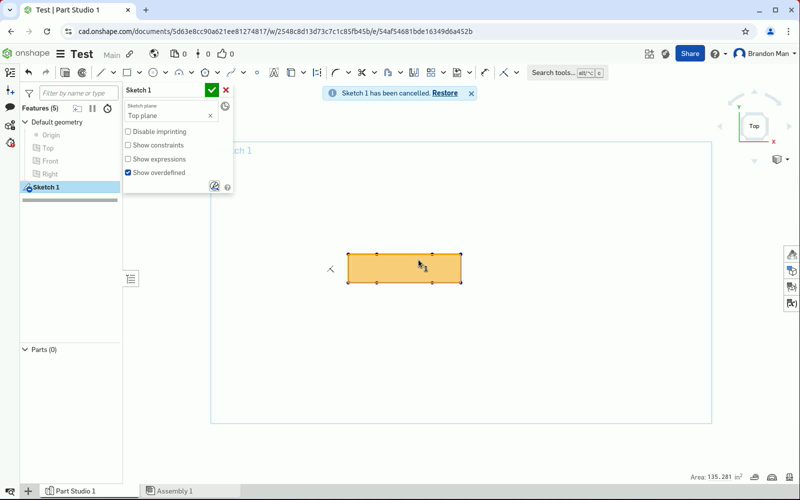
mouse_move(73, 352)
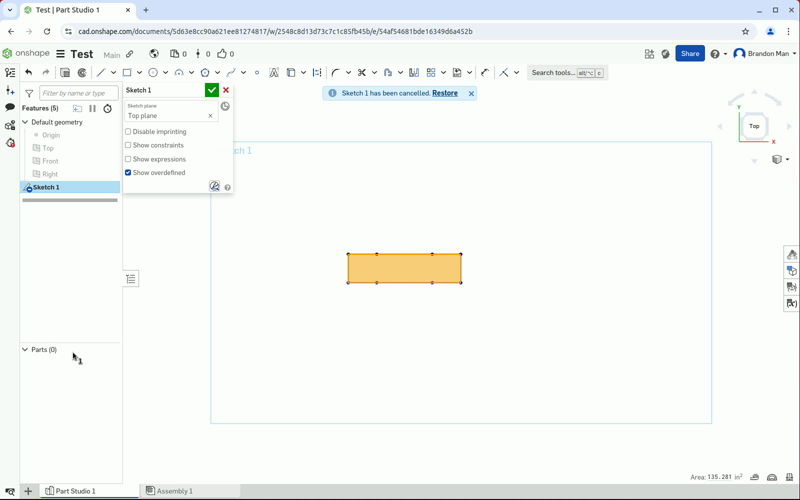
key(shift+y)
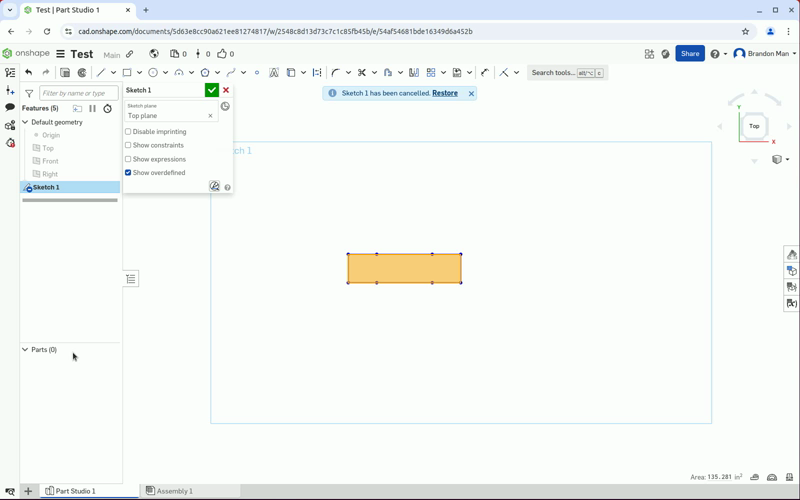
key(shift+e)
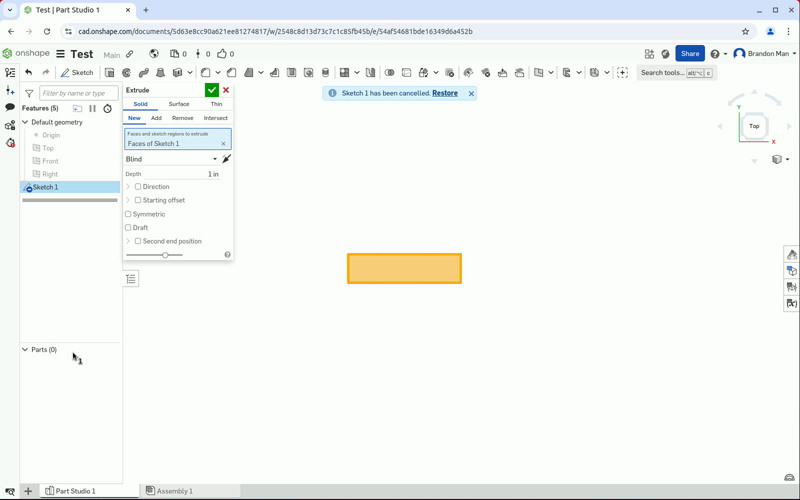
mouse_move(143, 106)
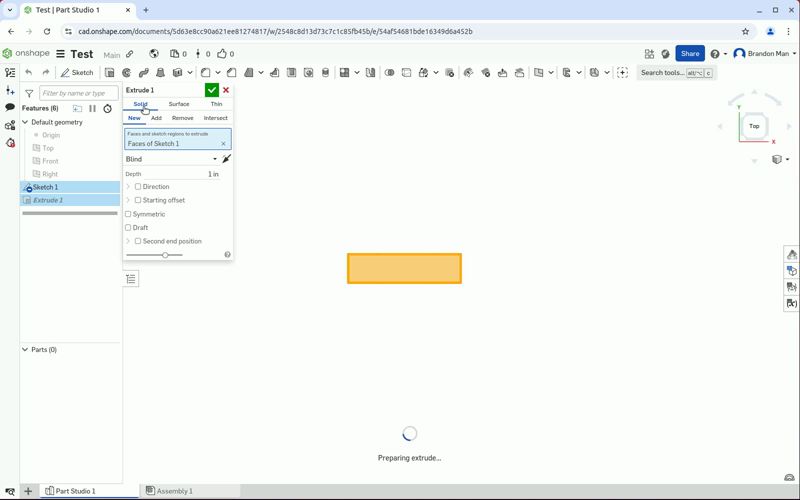
click(143, 106)
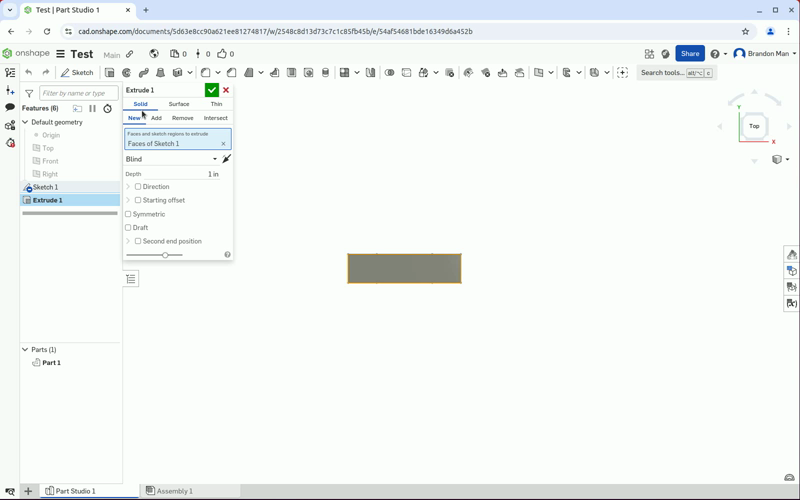
mouse_move(137, 120)
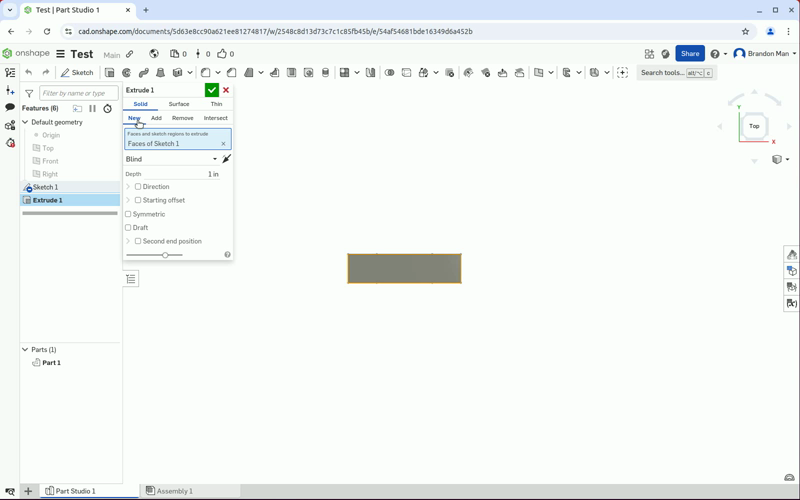
click(137, 120)
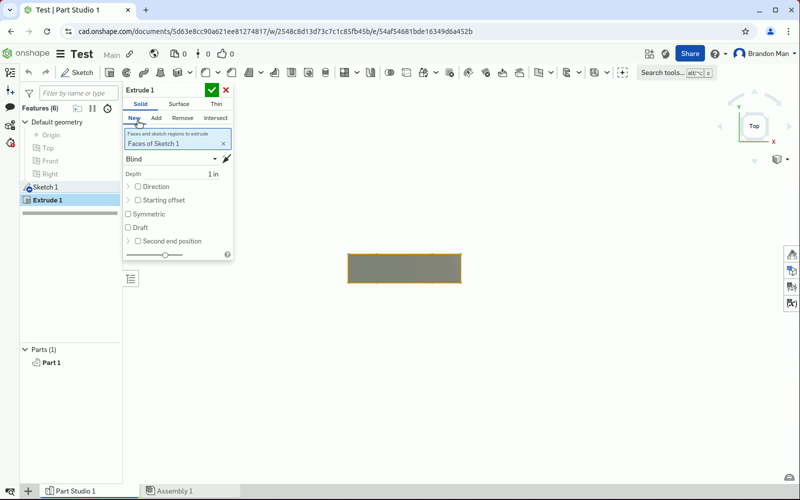
key(tab, 4)
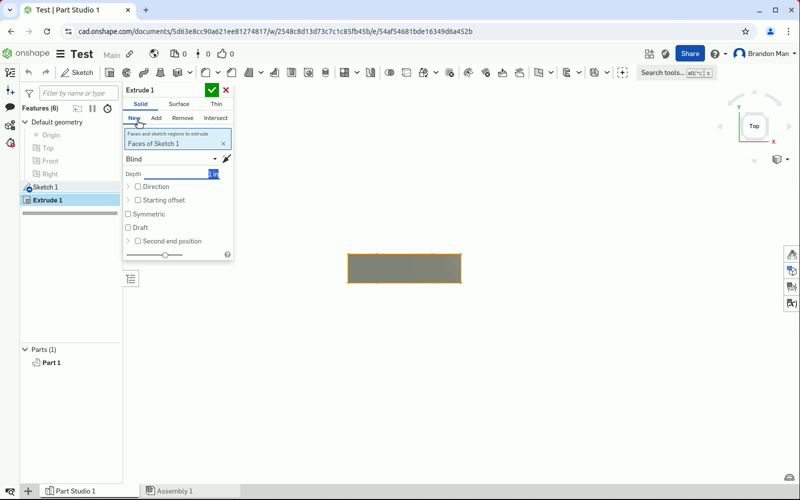
text(2.889)
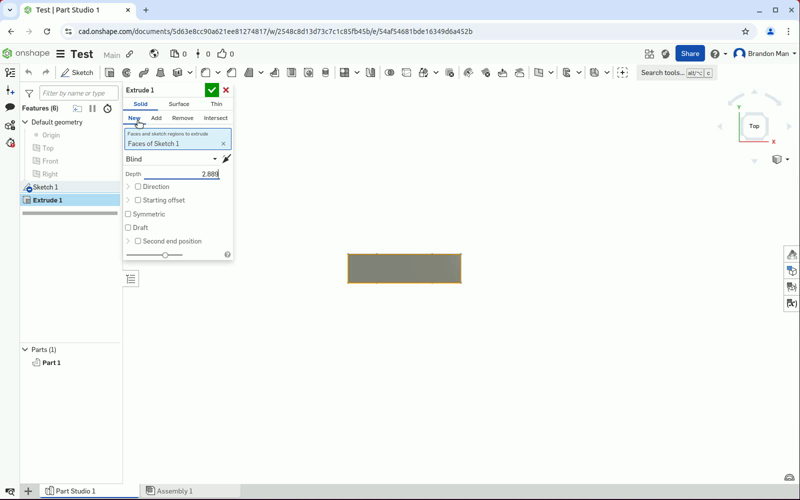
key(enter)
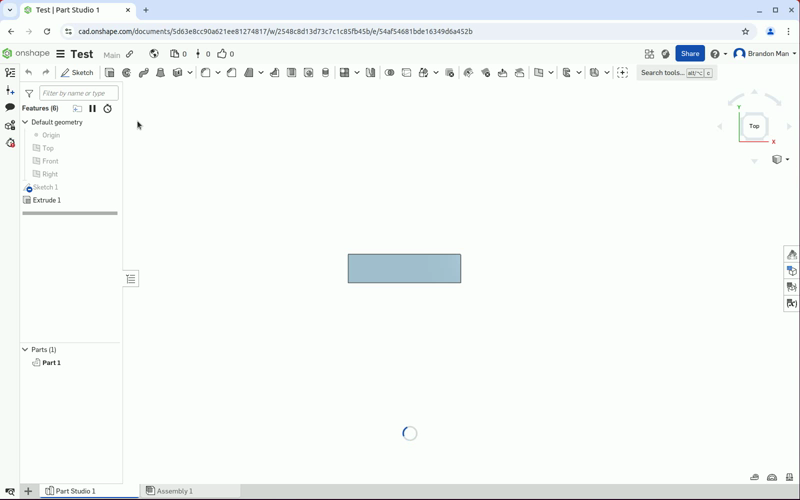
key(shift+h)
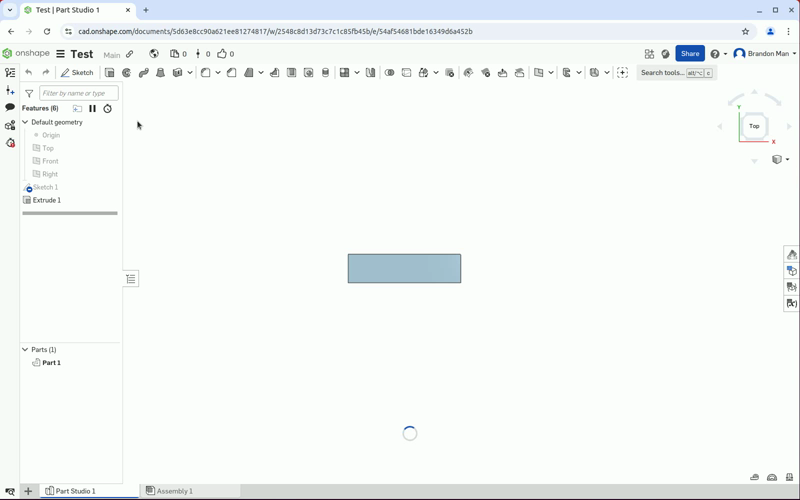
key(shift+h)
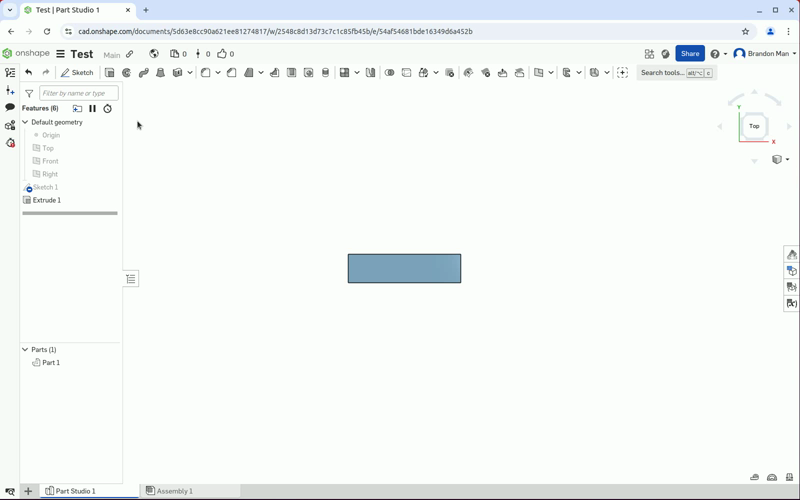
mouse_move(73, 189)
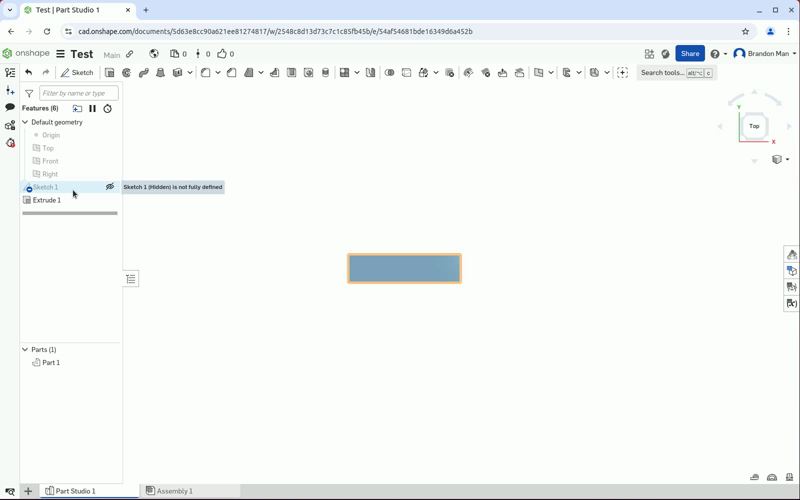
click(73, 189)
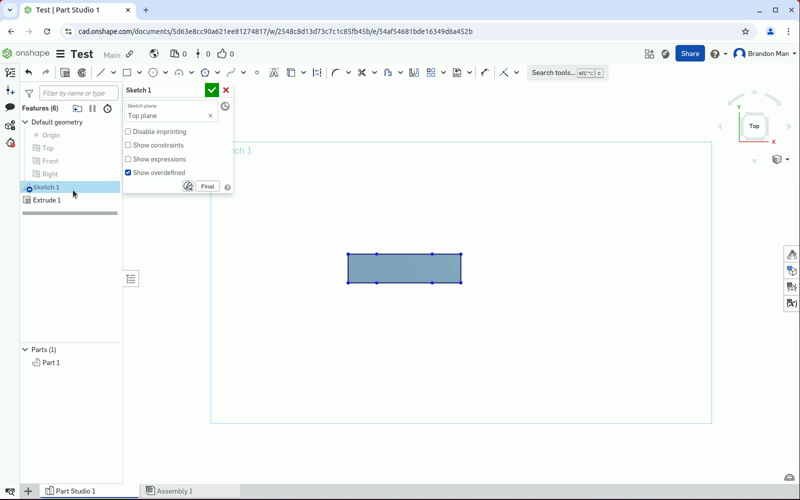
mouse_move(229, 92)
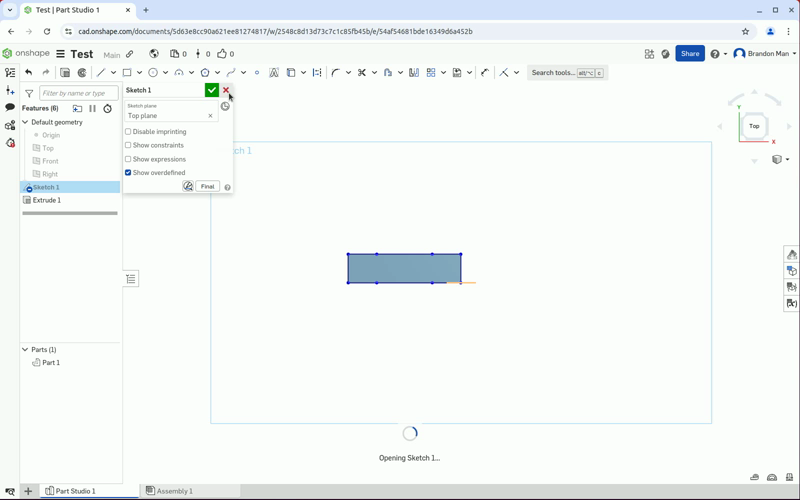
click(229, 92)
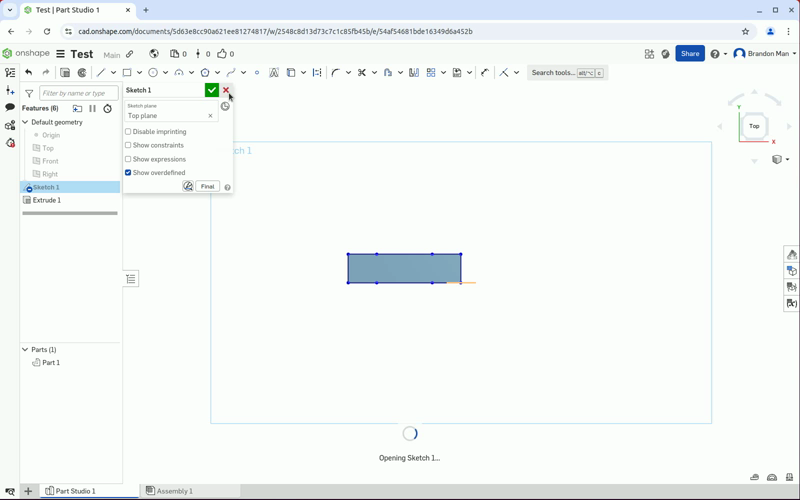
key(shift+s)
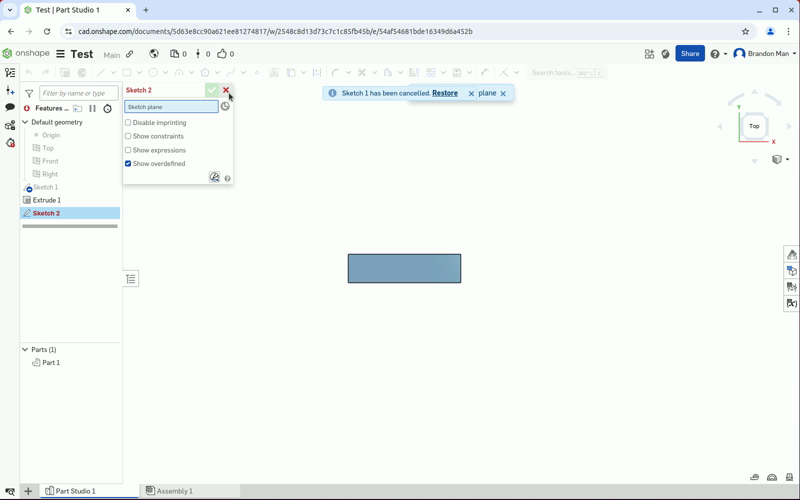
mouse_move(73, 150)
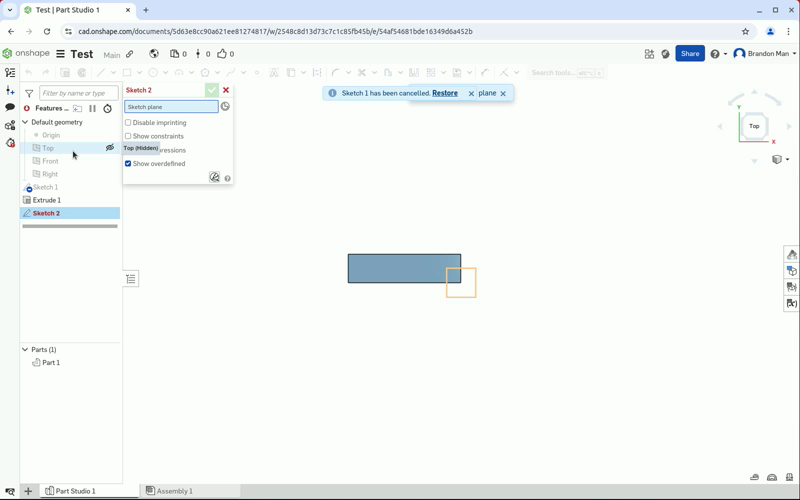
click(73, 150)
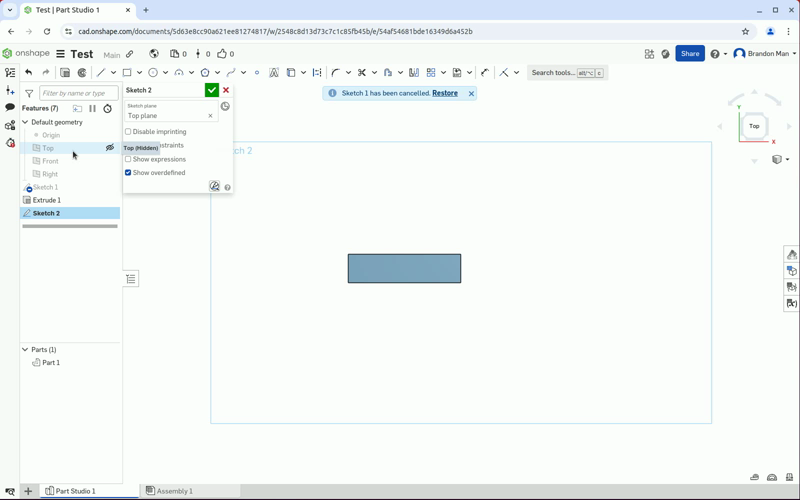
mouse_move(73, 352)
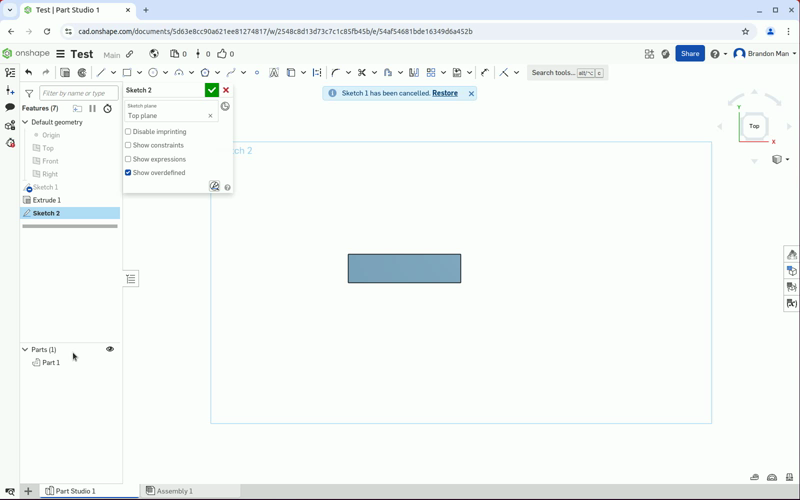
key(y)
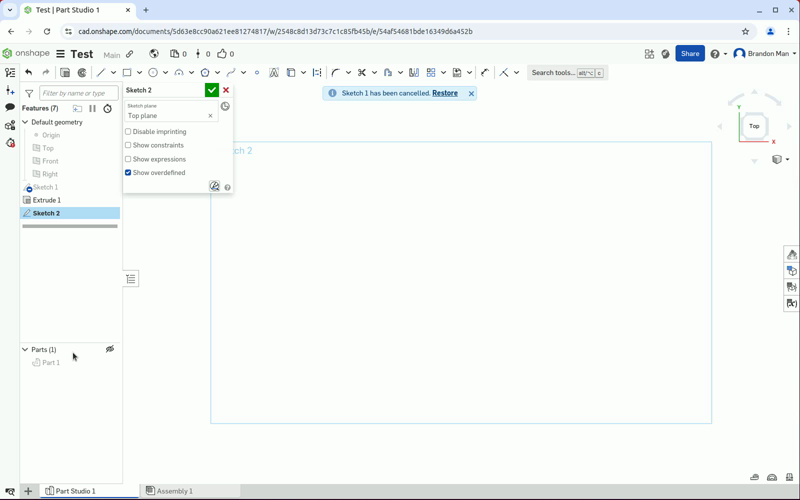
key(l)
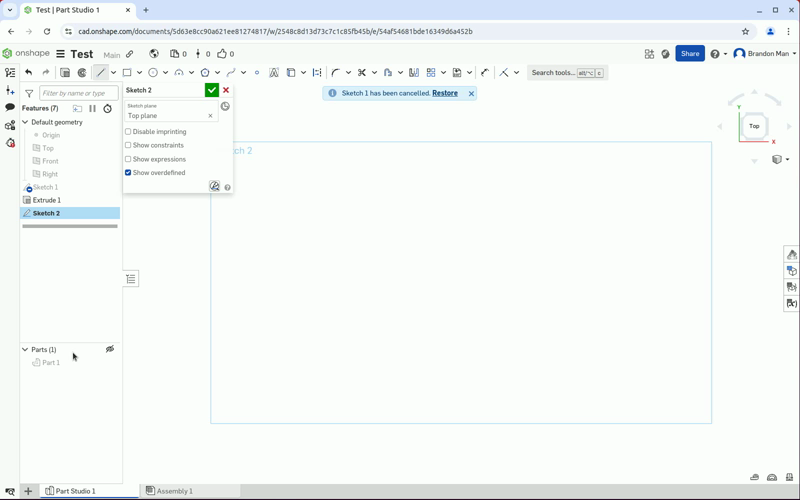
key_down(shift)
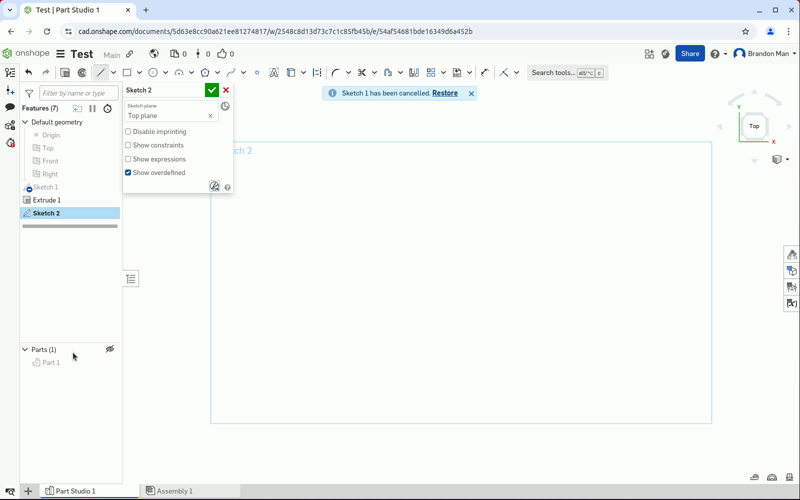
mouse_move(348, 254)
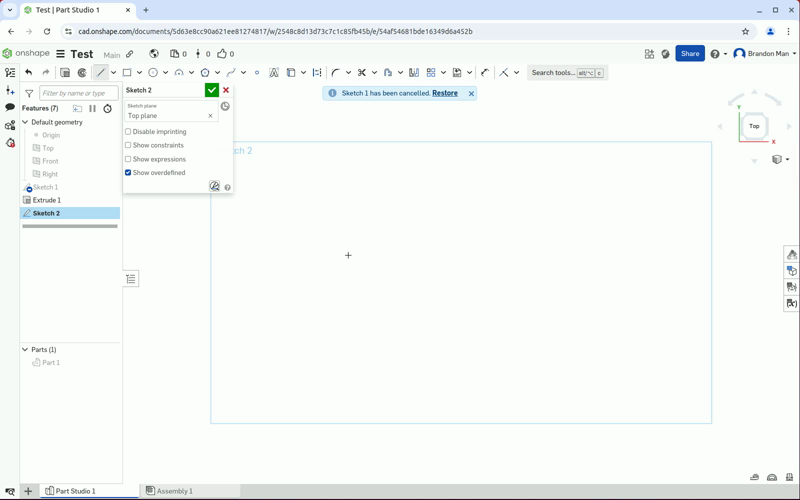
click(348, 254)
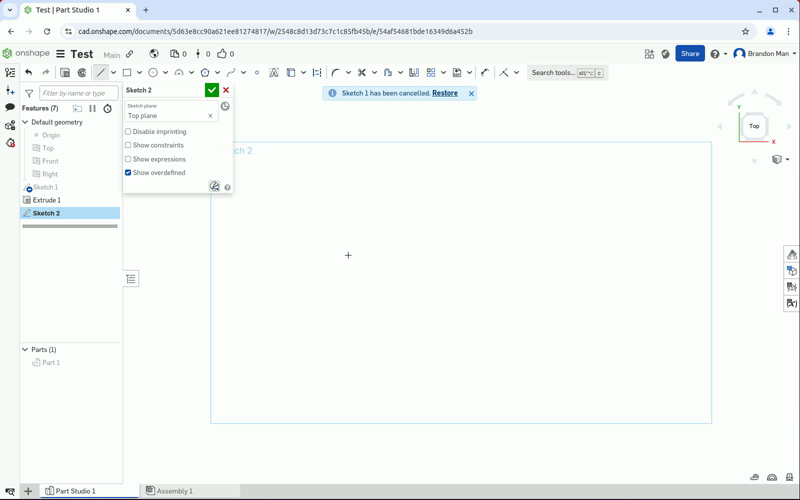
key_up(shift)
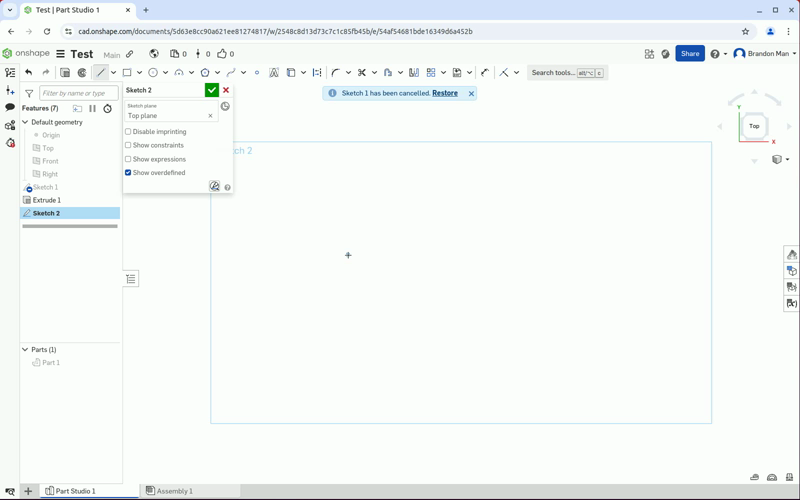
key_down(shift)
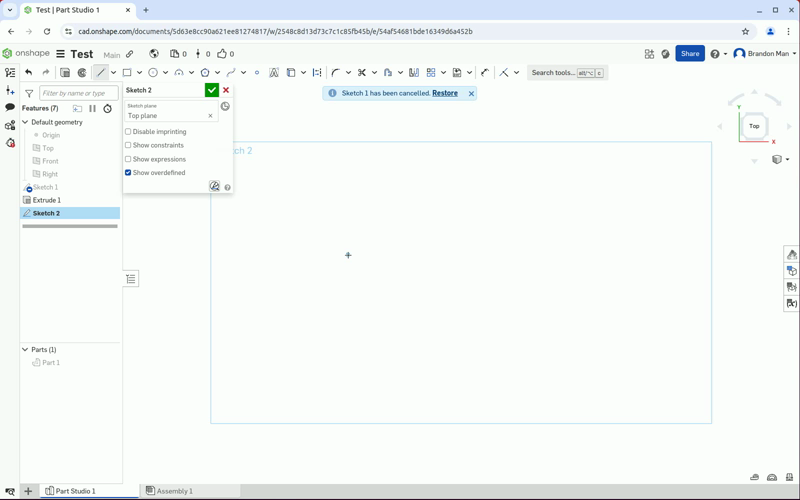
mouse_move(378, 254)
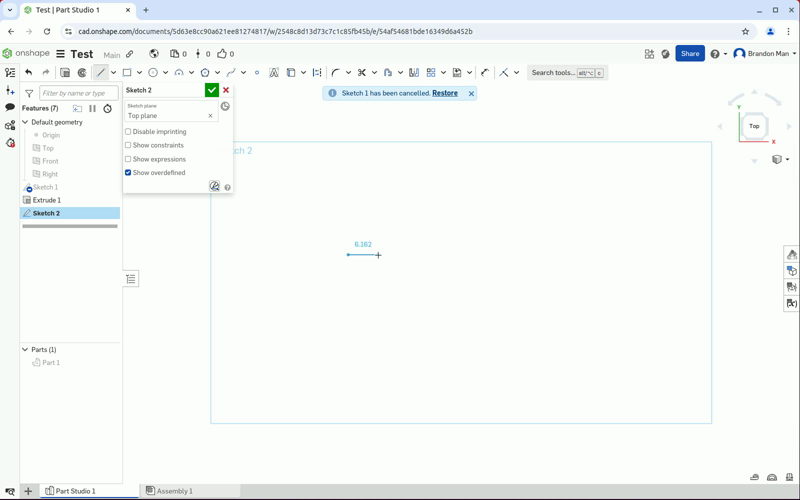
mouse_move(377, 254)
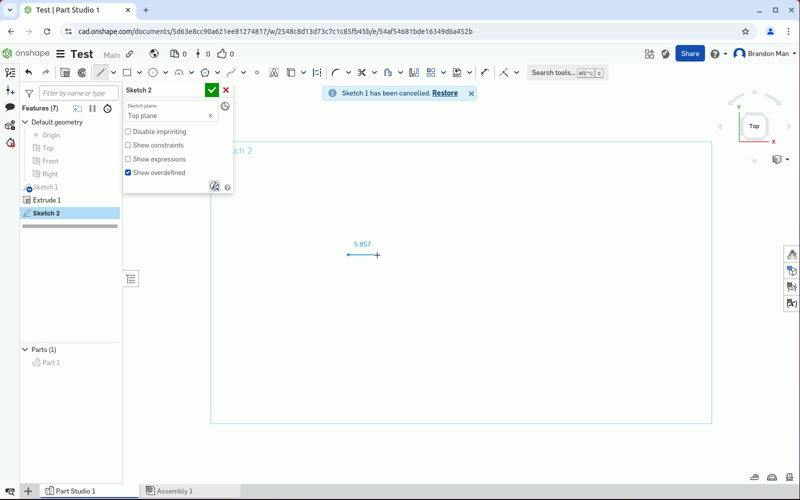
click(377, 254)
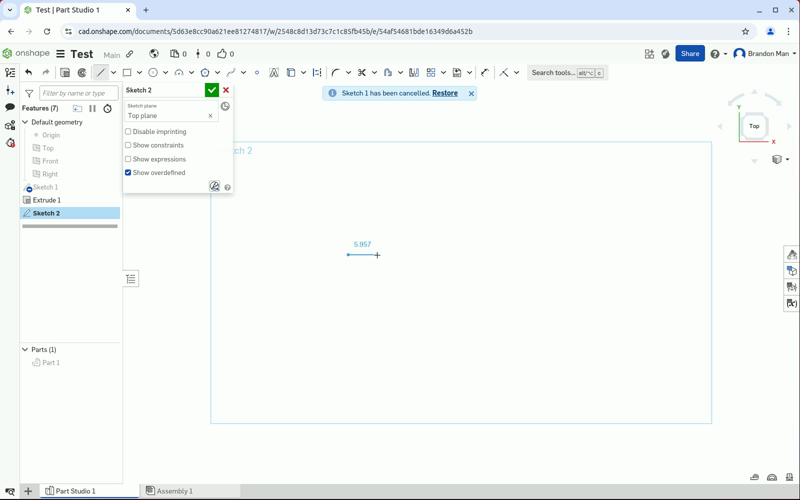
key_up(shift)
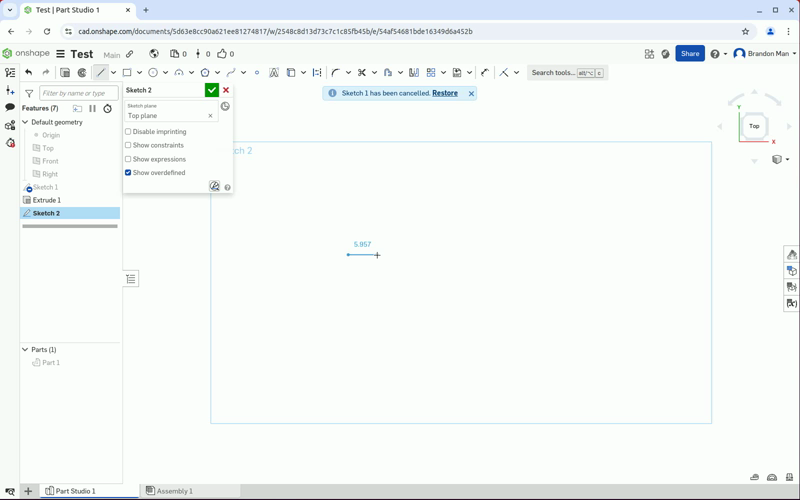
key_down(shift)
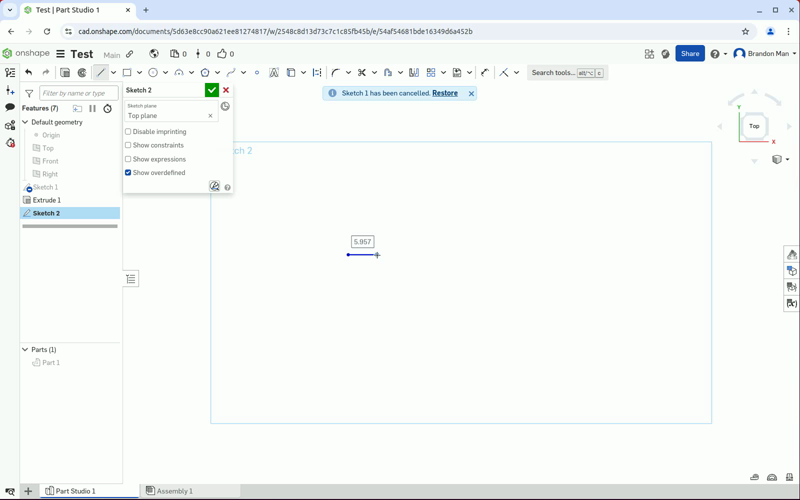
mouse_move(407, 254)
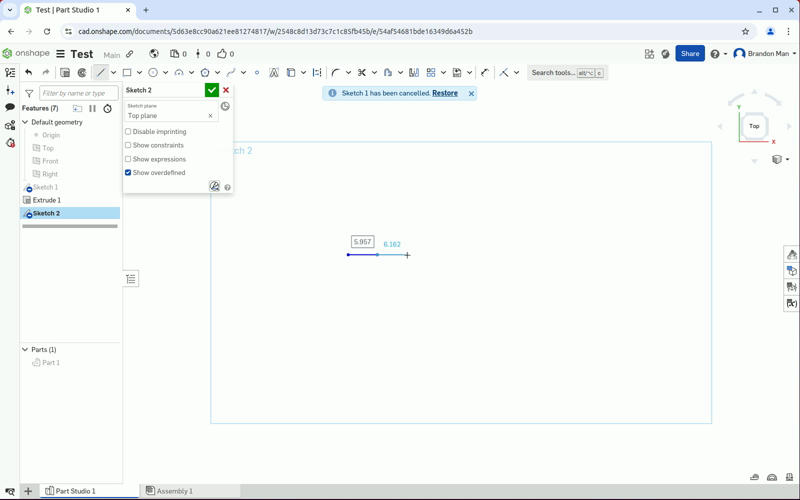
mouse_move(377, 240)
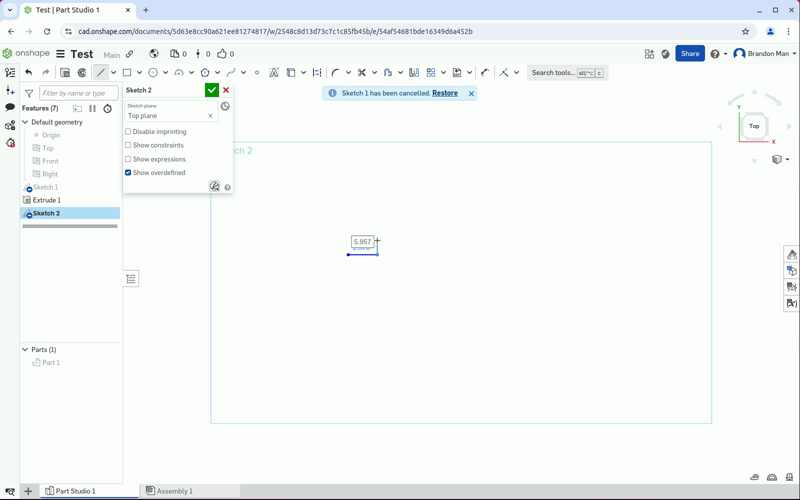
click(377, 240)
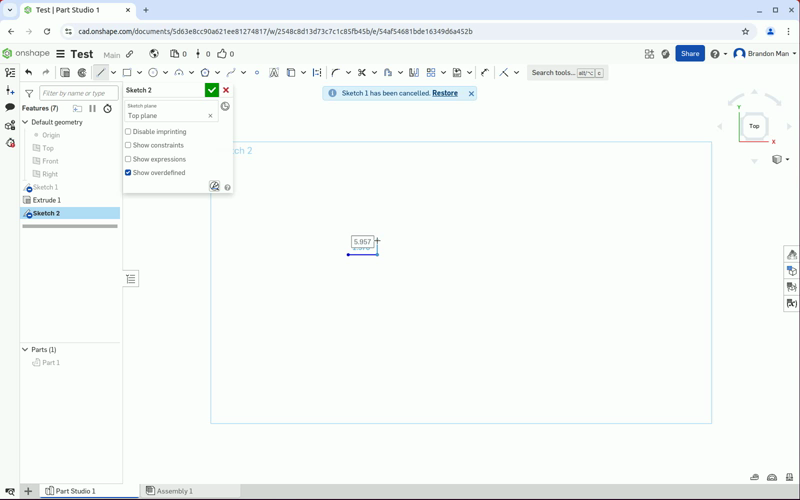
key_up(shift)
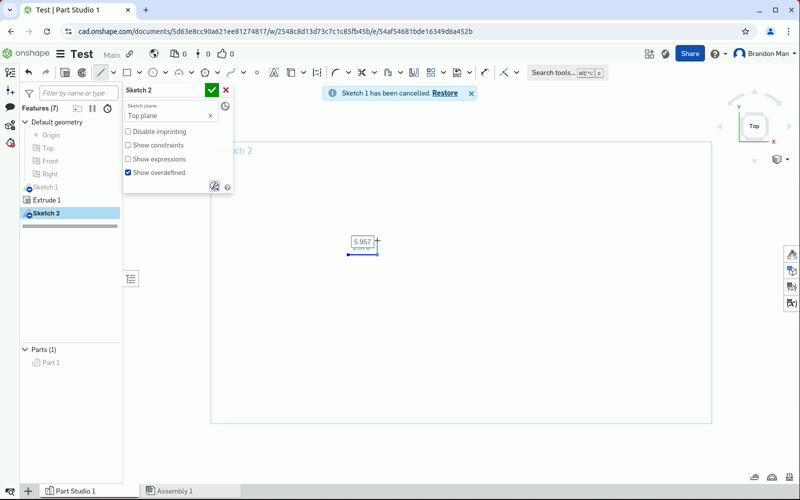
key_down(shift)
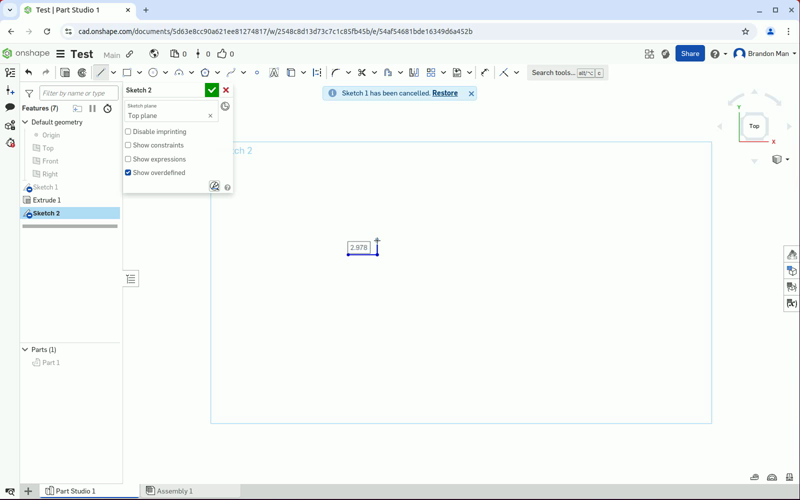
mouse_move(407, 240)
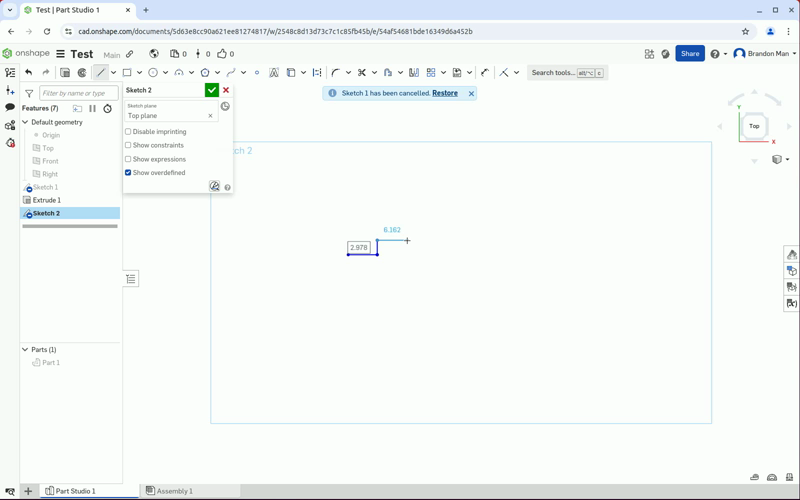
mouse_move(348, 240)
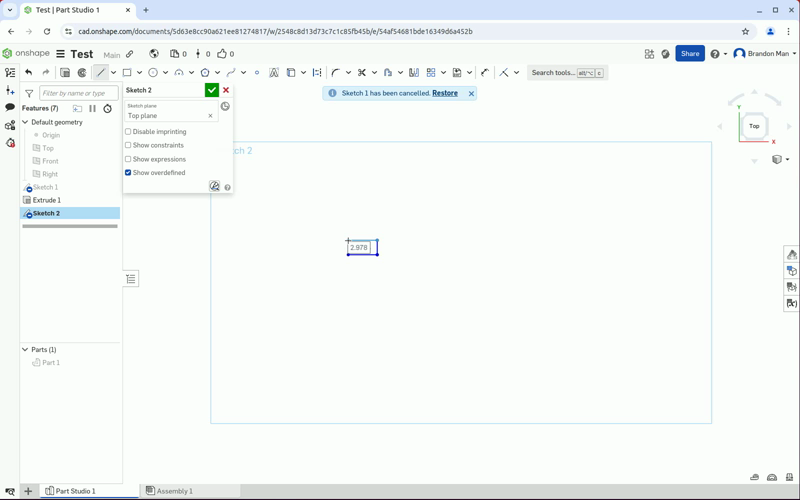
click(348, 240)
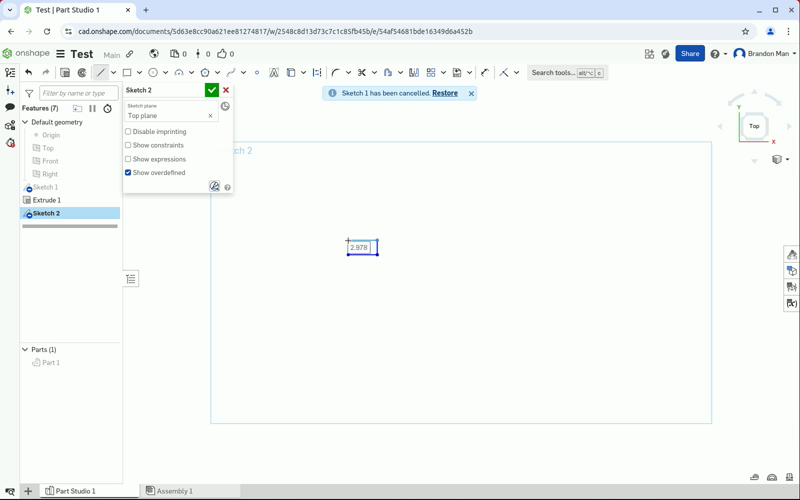
key_up(shift)
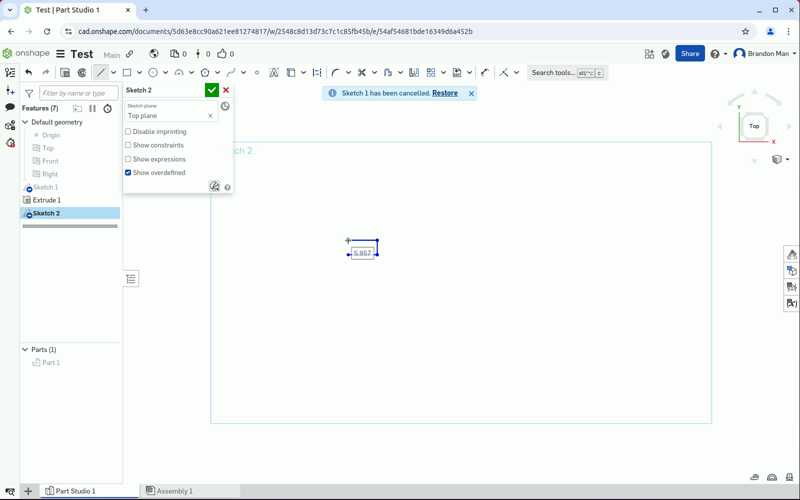
mouse_move(378, 240)
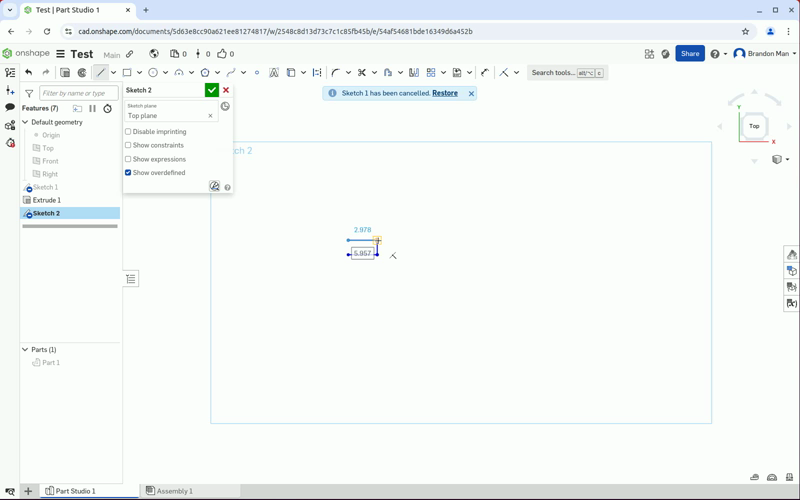
key_down(shift)
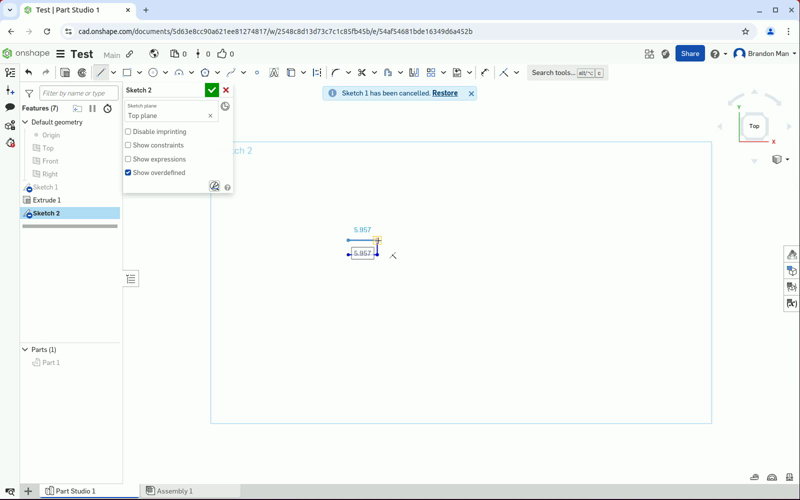
mouse_move(348, 254)
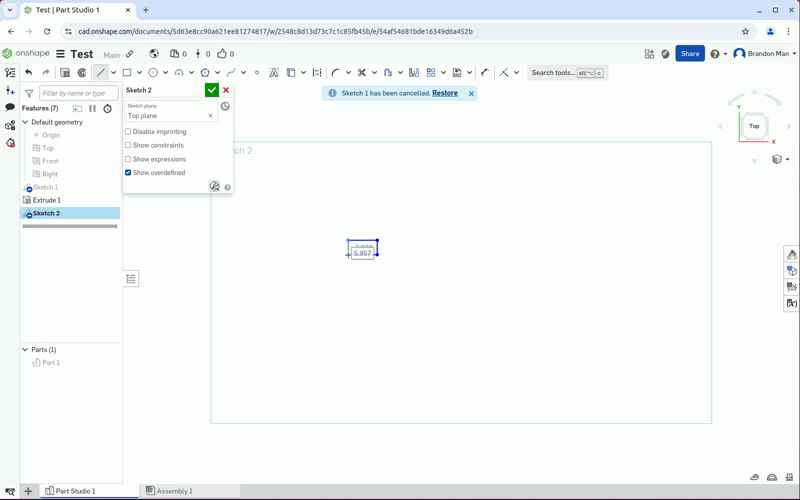
key_up(shift)
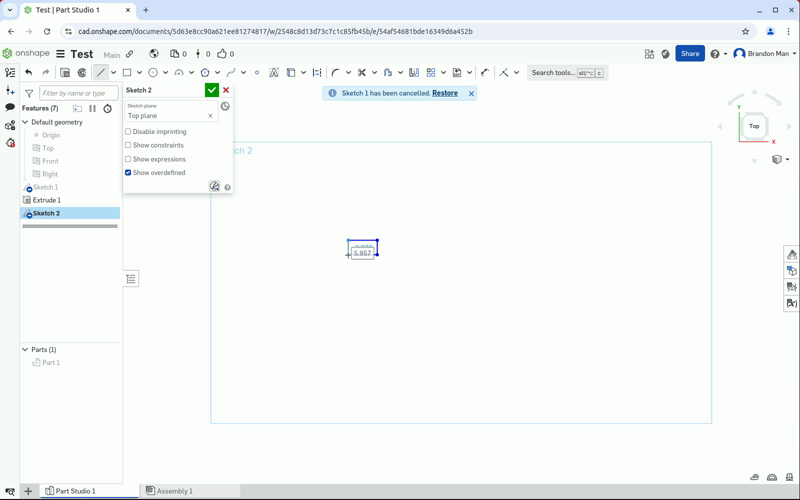
click(348, 254)
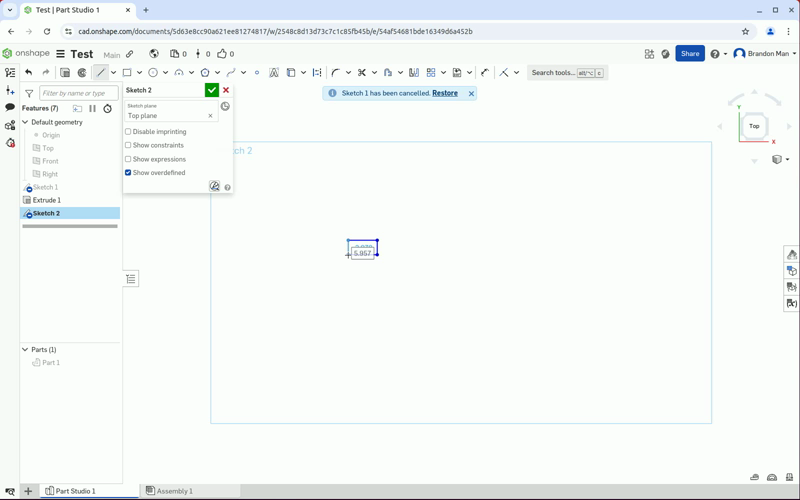
key(esc)
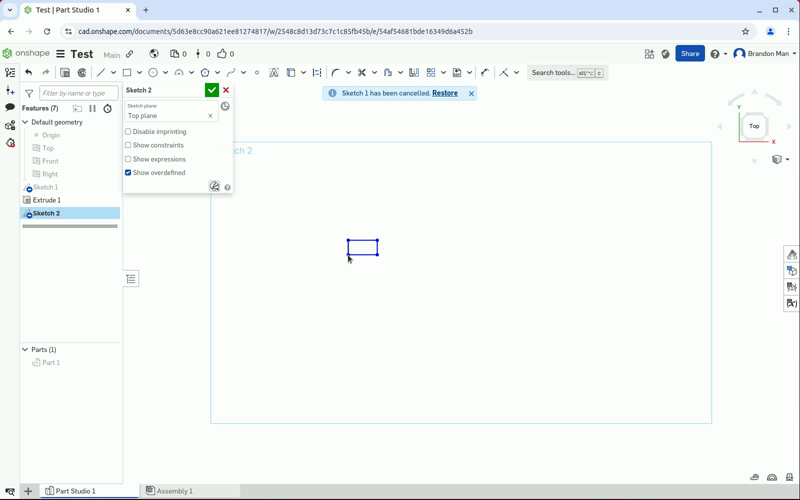
mouse_move(348, 240)
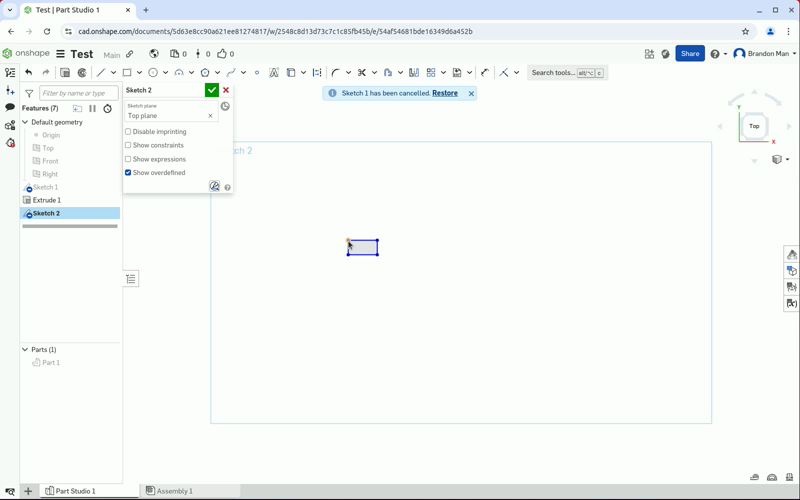
scroll(6)
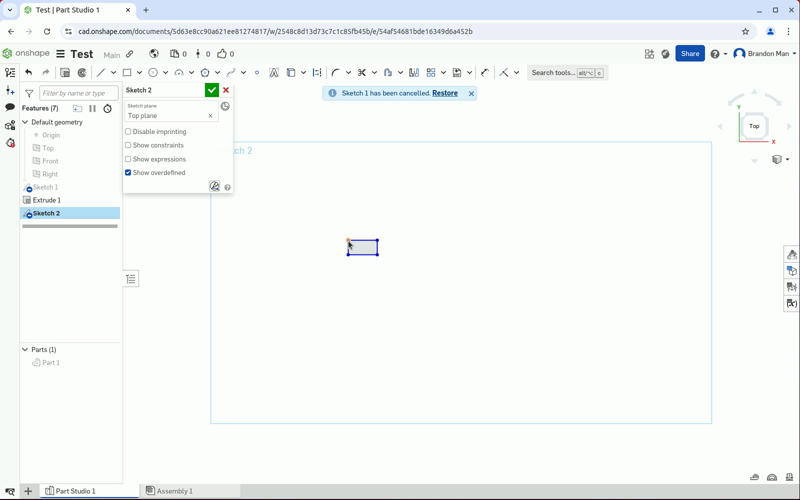
scroll(6)
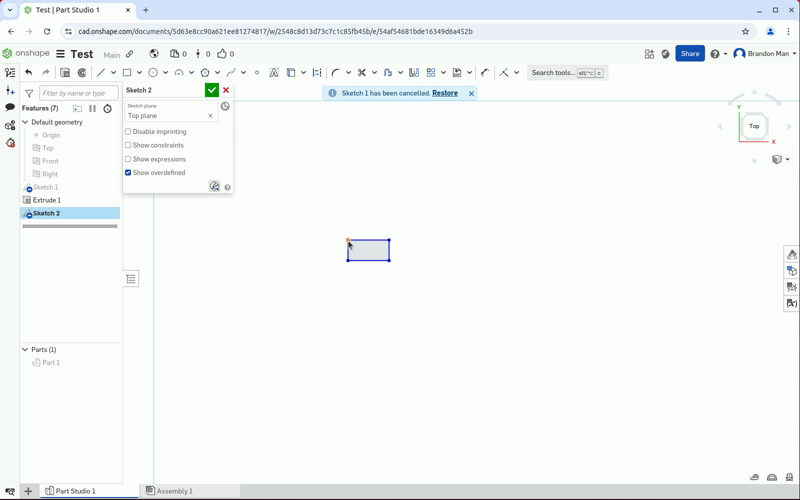
scroll(6)
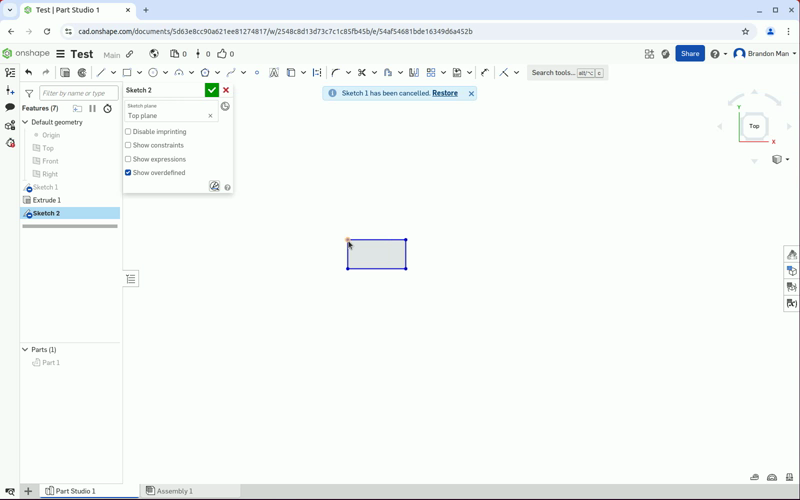
scroll(6)
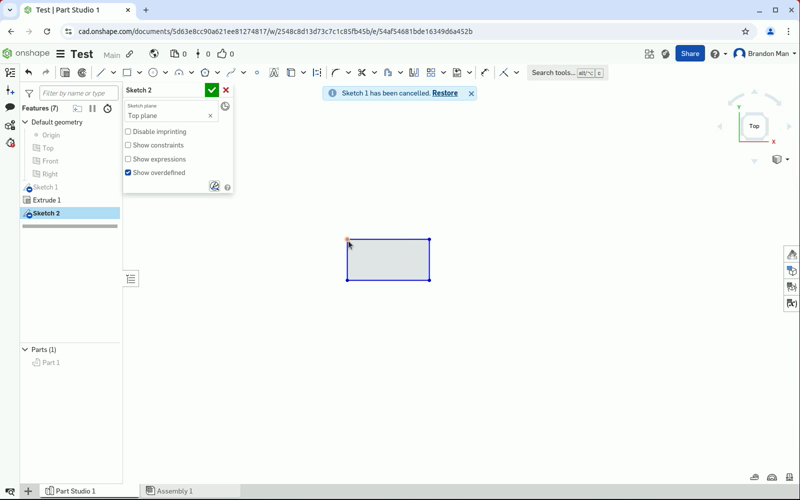
scroll(6)
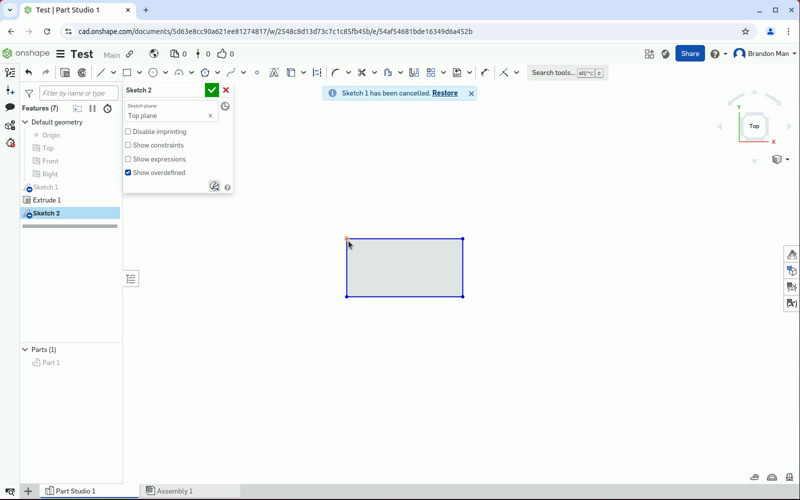
scroll(6)
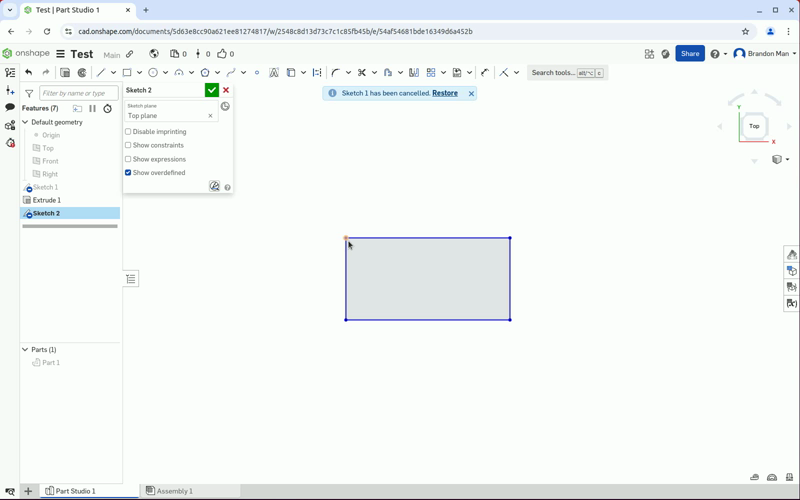
scroll(6)
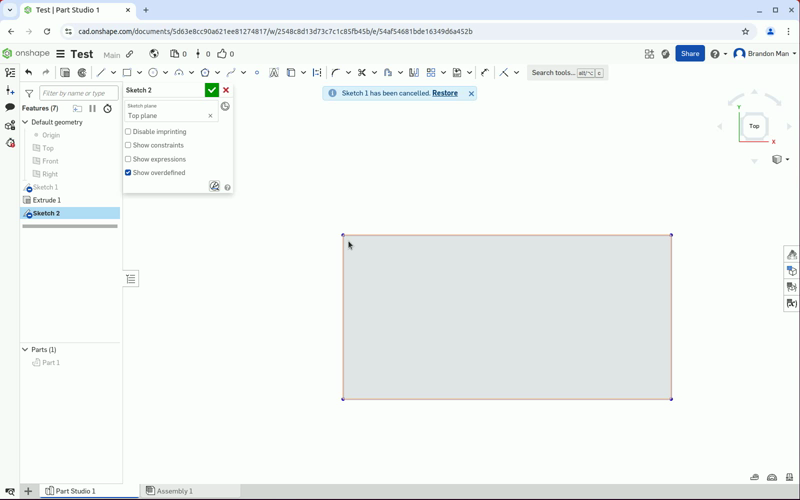
click(348, 240)
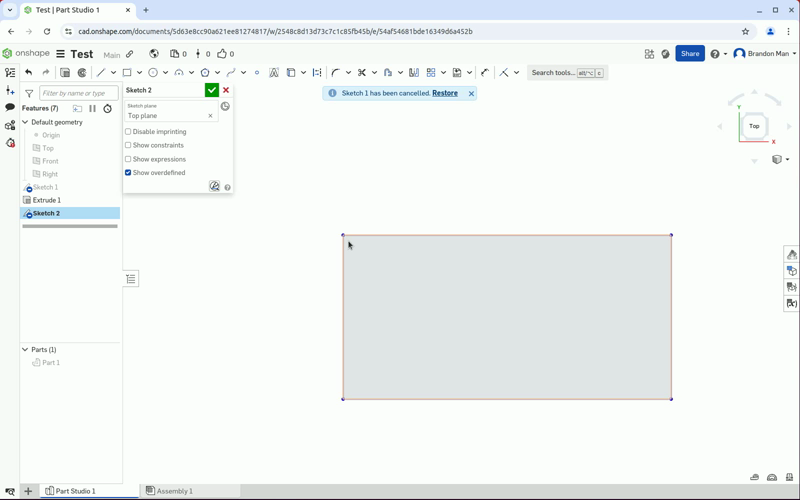
scroll(-6)
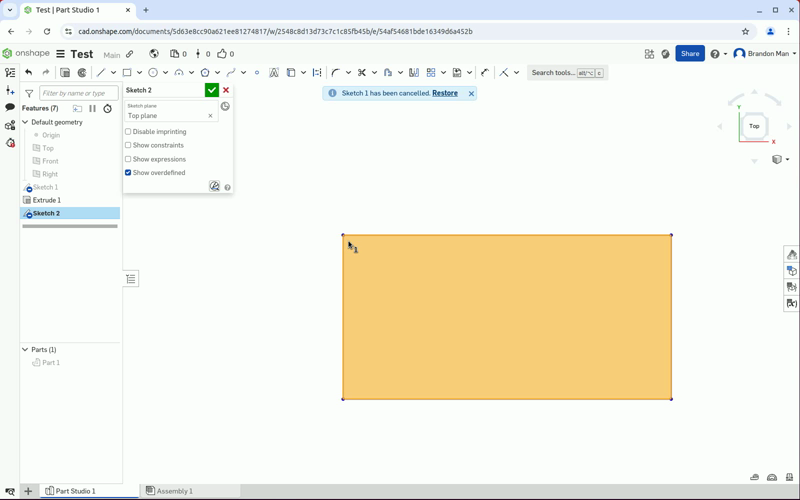
scroll(-6)
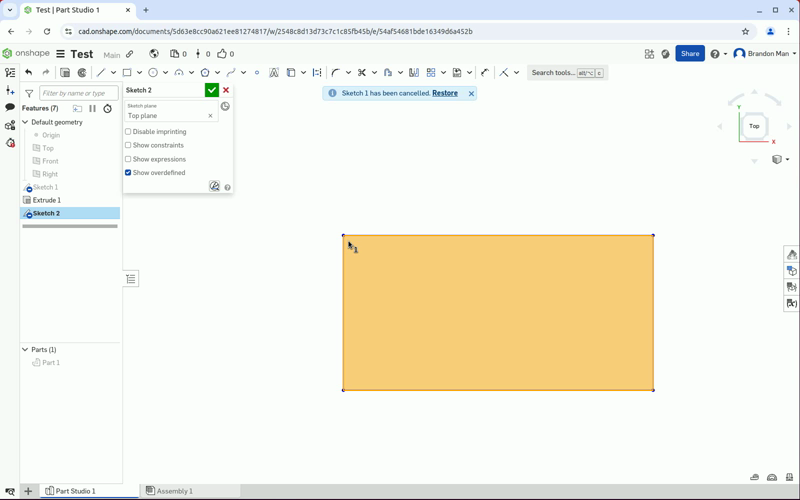
scroll(-6)
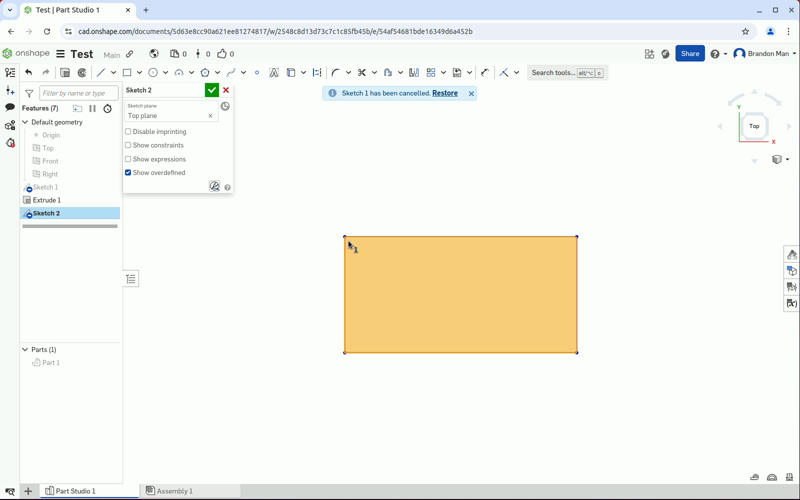
scroll(-6)
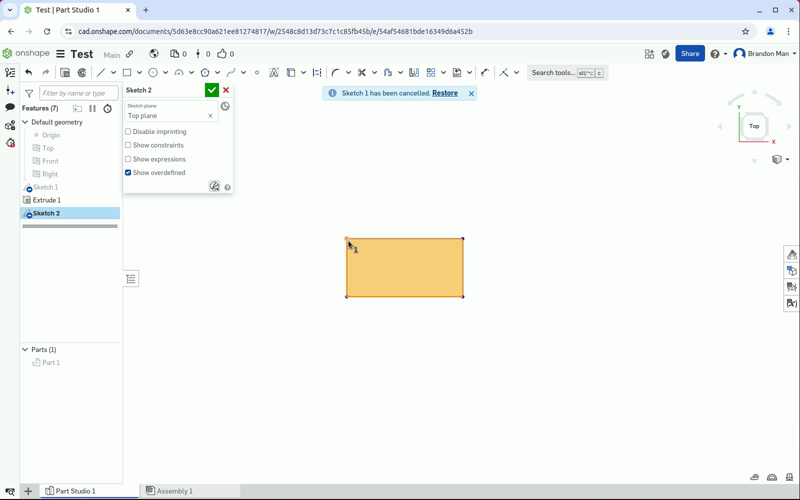
scroll(-6)
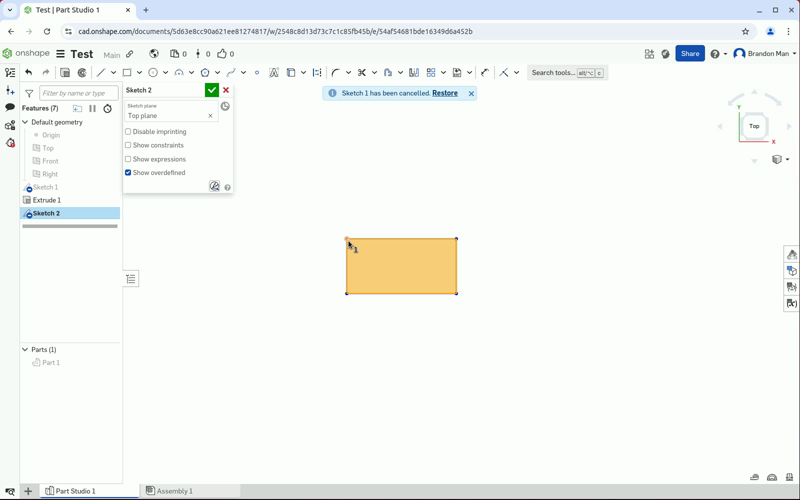
scroll(-6)
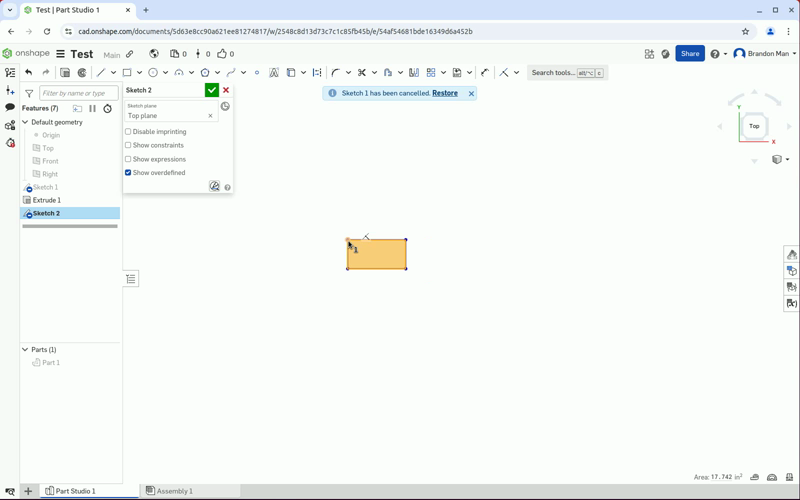
scroll(-6)
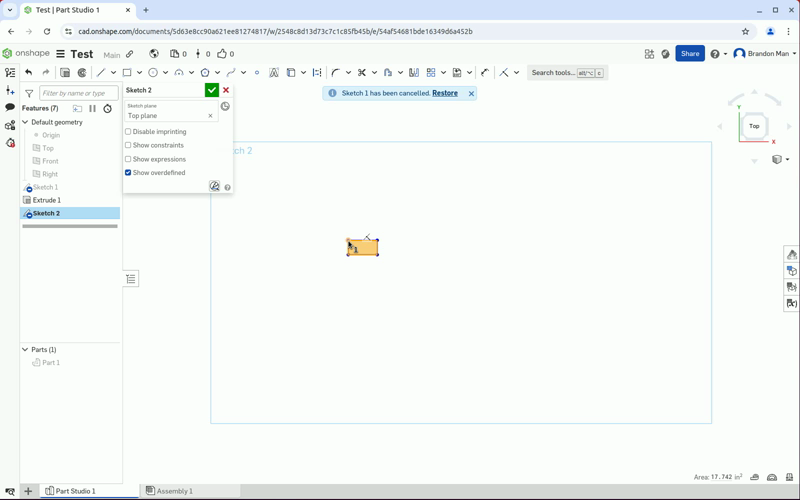
mouse_move(73, 352)
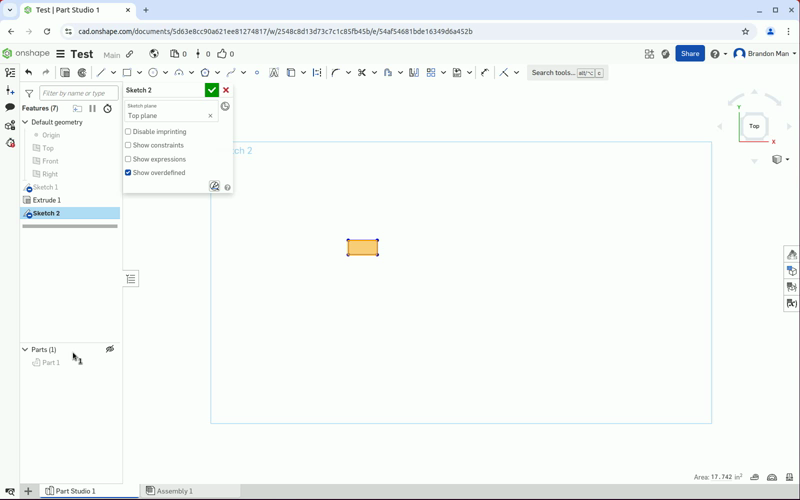
key(shift+y)
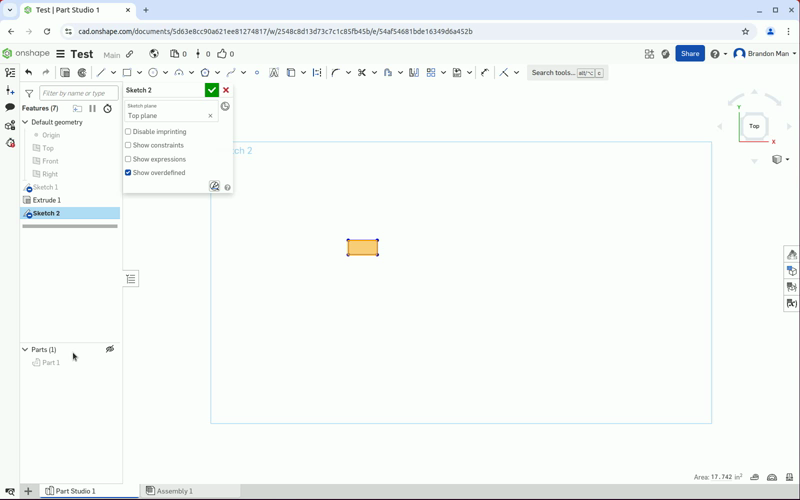
key(shift+e)
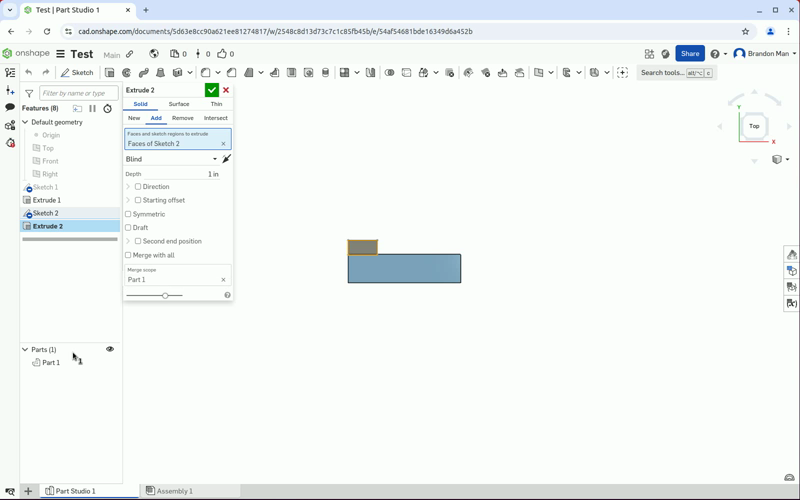
mouse_move(143, 106)
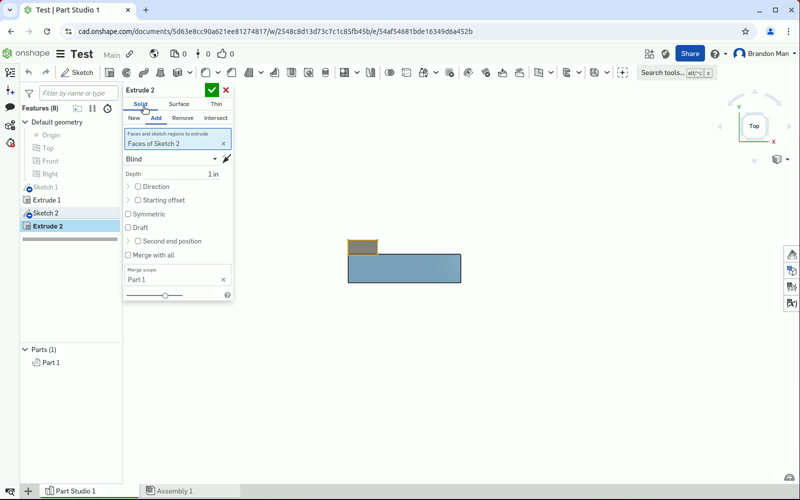
click(143, 106)
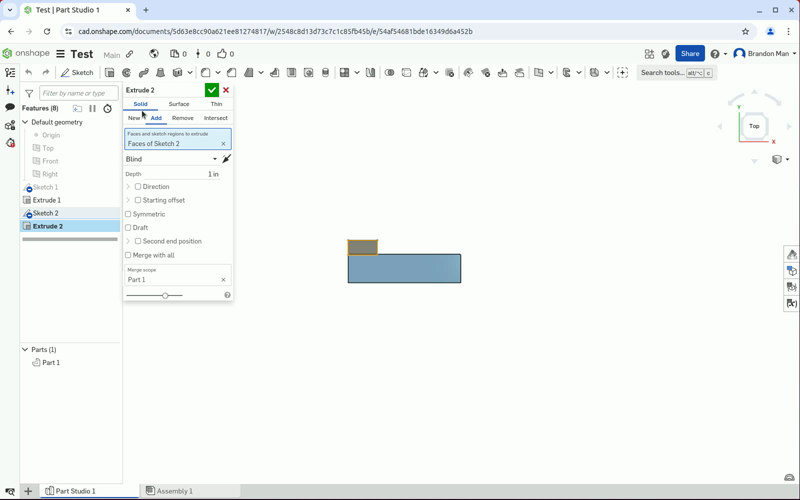
mouse_move(137, 120)
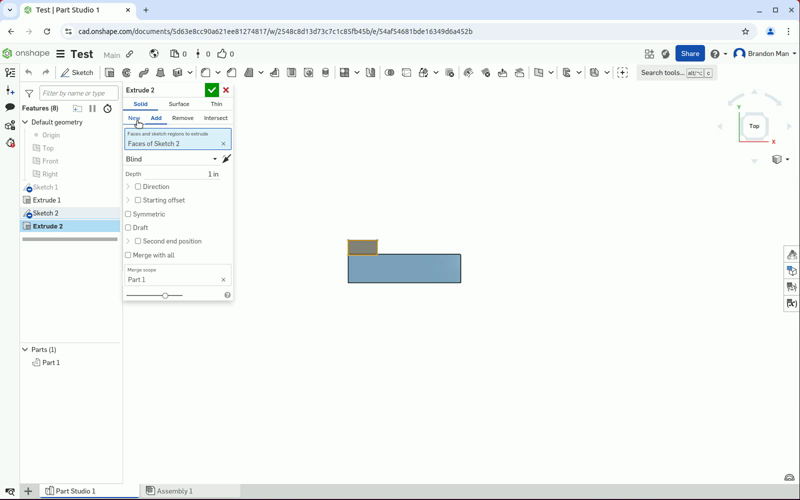
click(137, 120)
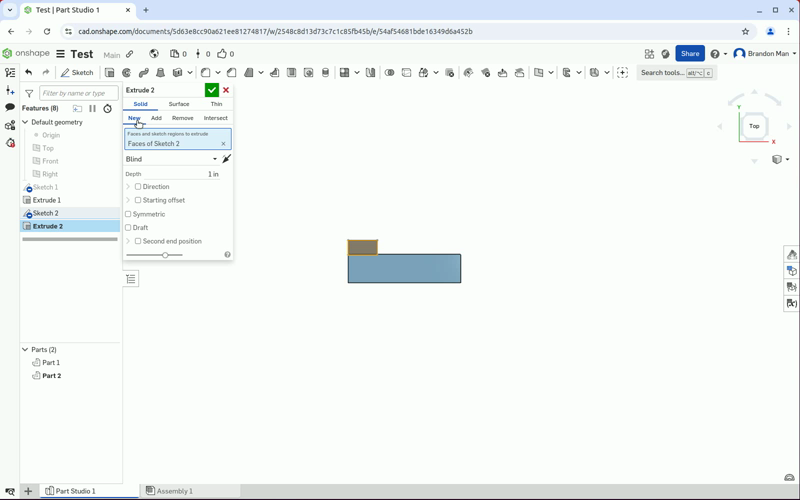
key(tab, 4)
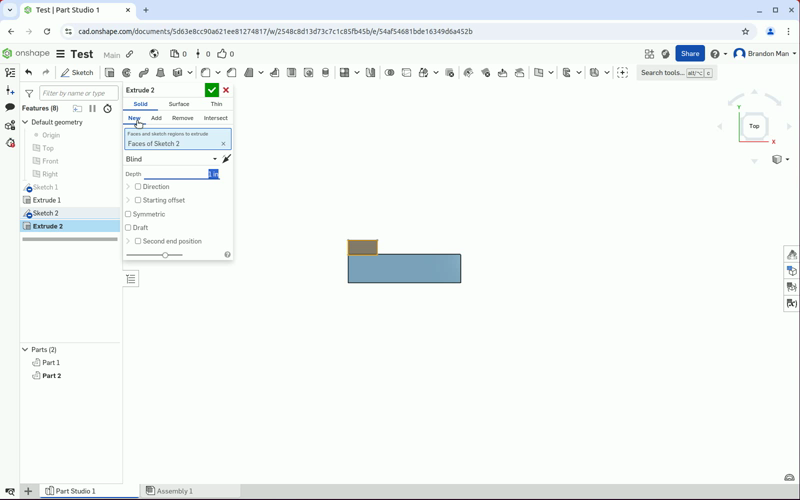
text(2.889)
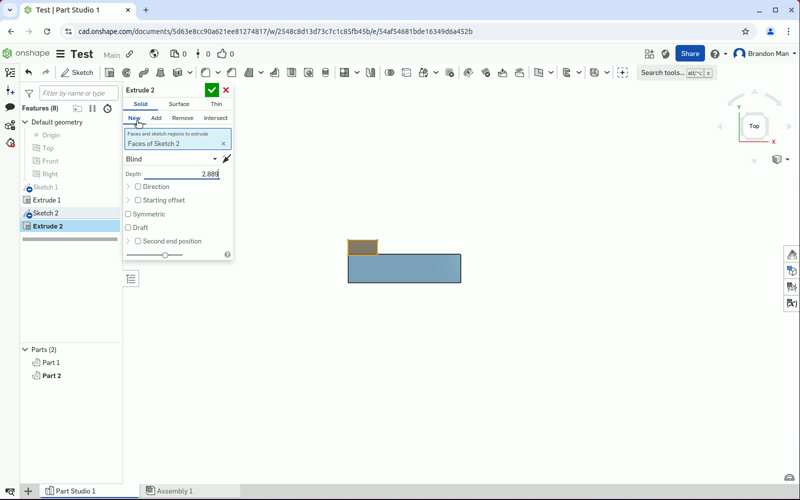
key(enter)
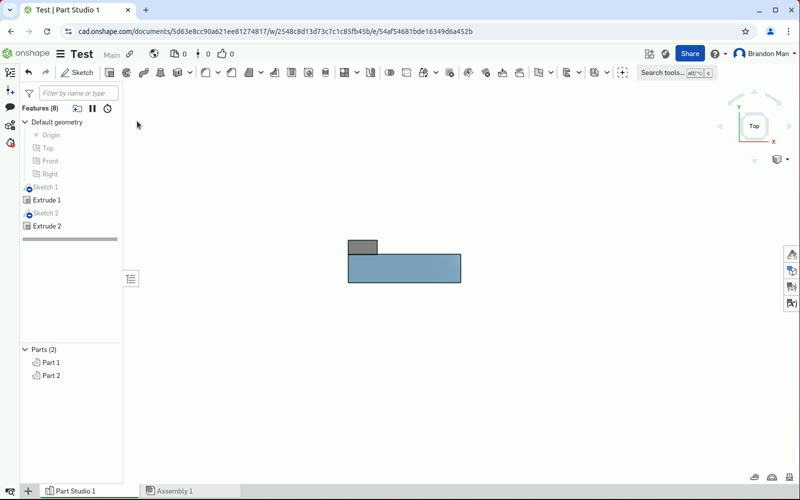
key(shift+h)
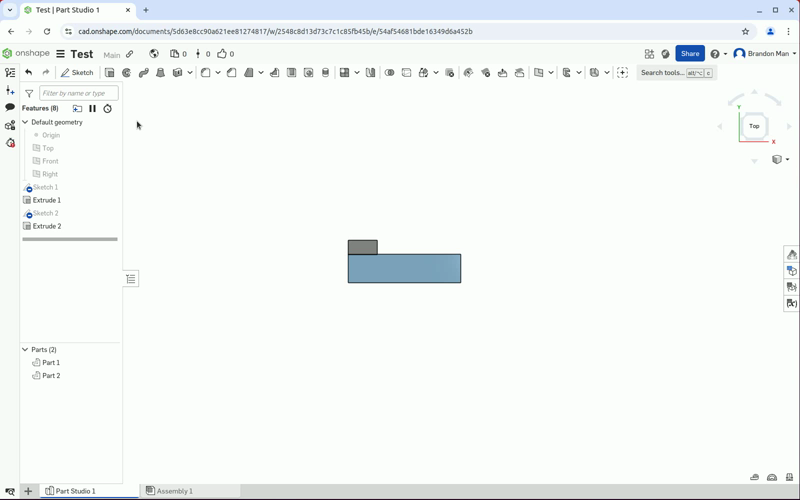
key(shift+h)
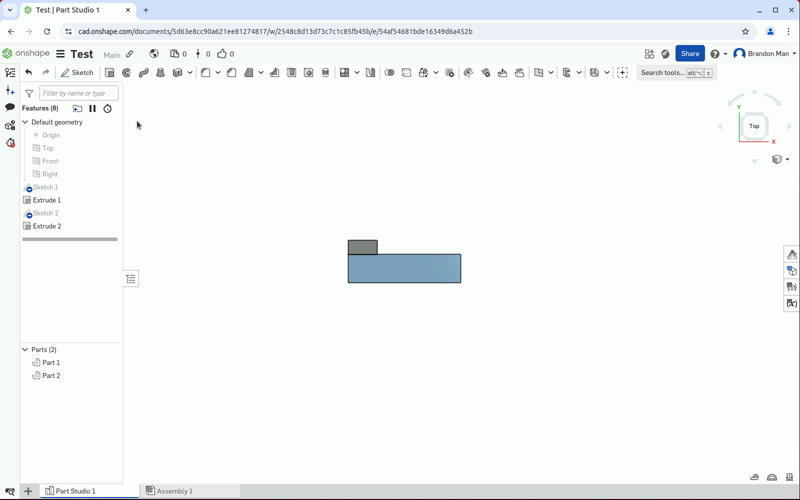
mouse_move(73, 189)
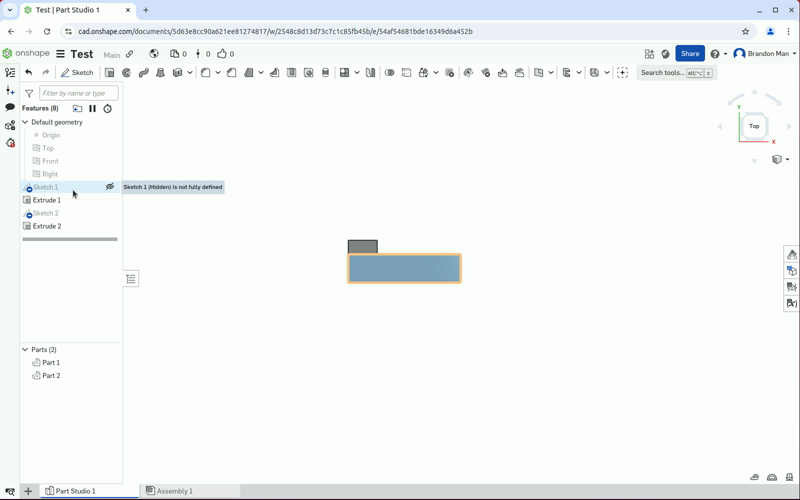
click(73, 189)
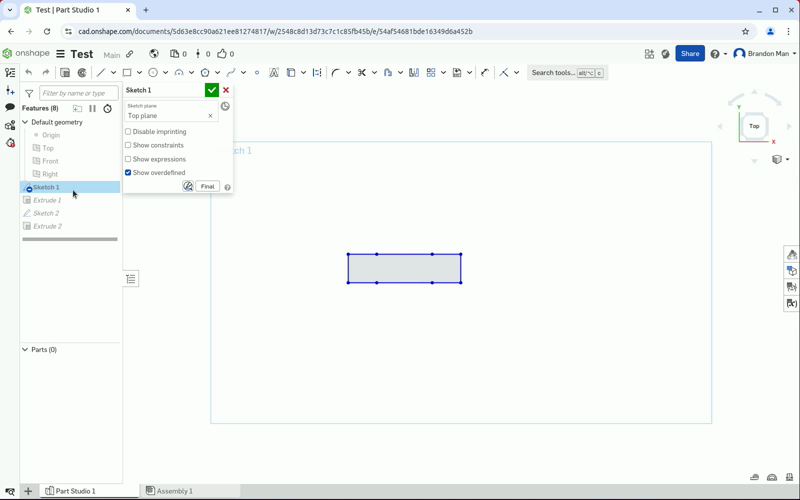
mouse_move(229, 92)
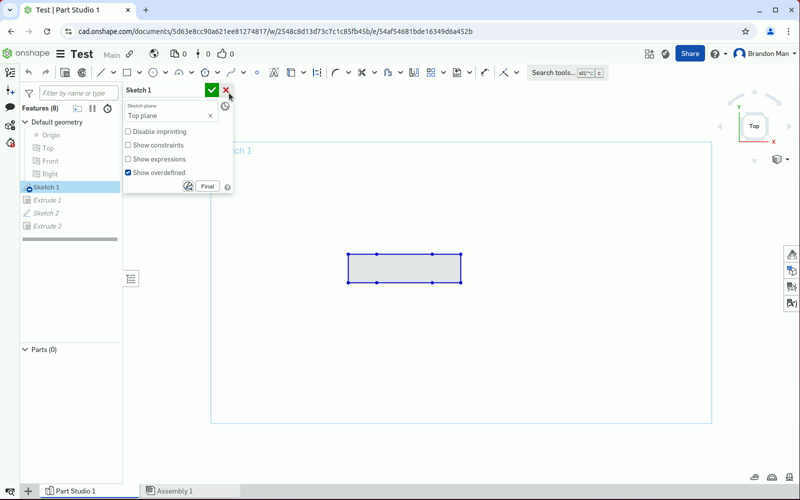
click(229, 92)
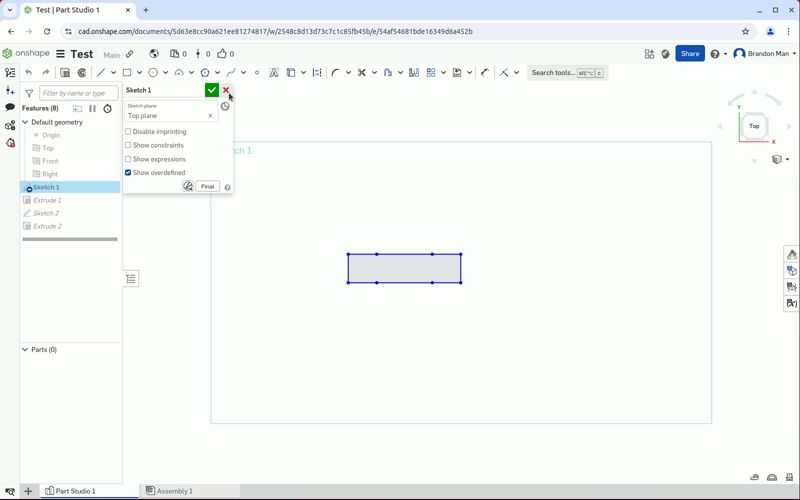
key(shift+s)
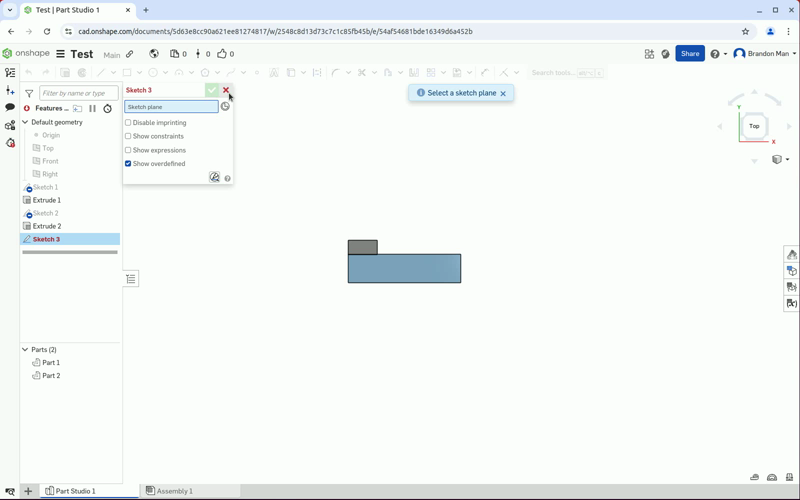
mouse_move(73, 150)
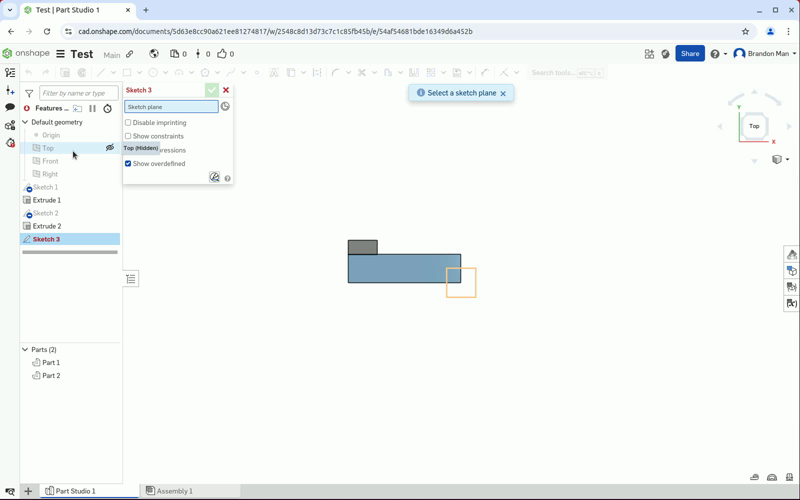
click(73, 150)
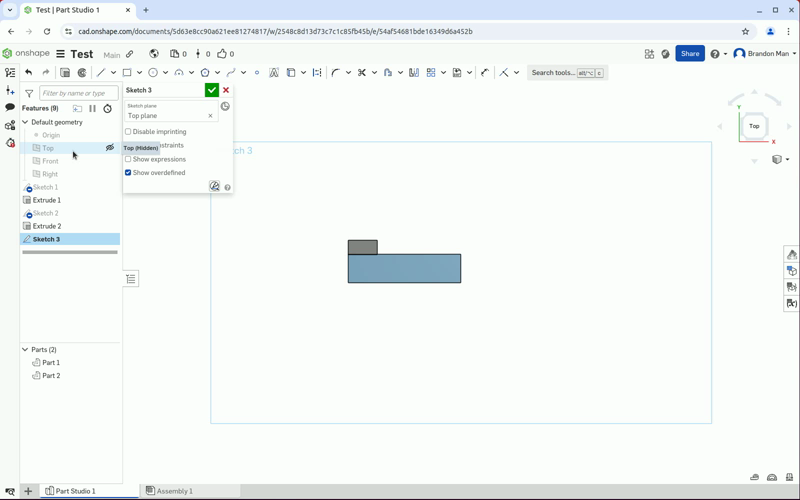
mouse_move(73, 352)
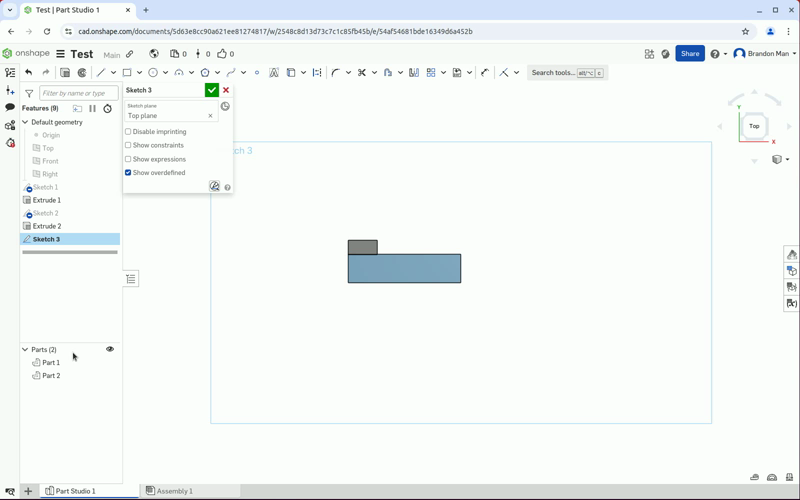
key(y)
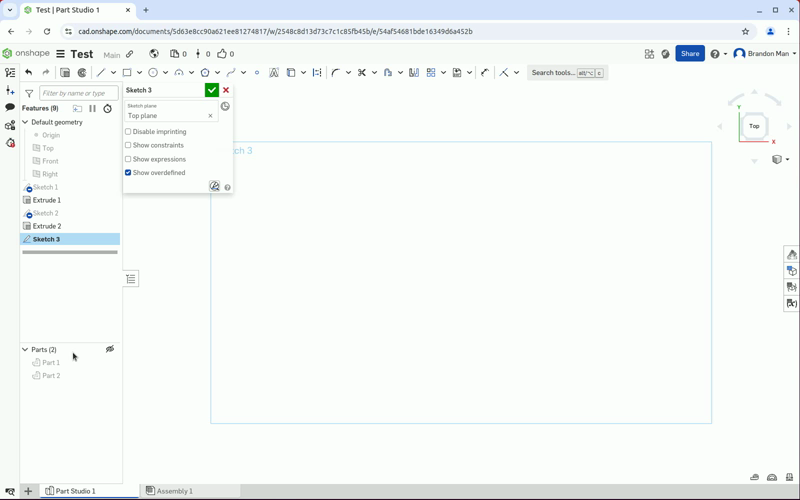
key(l)
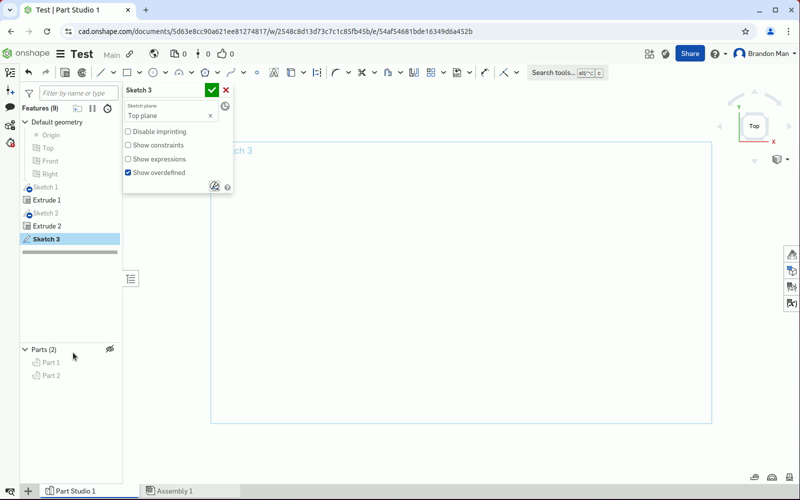
key_down(shift)
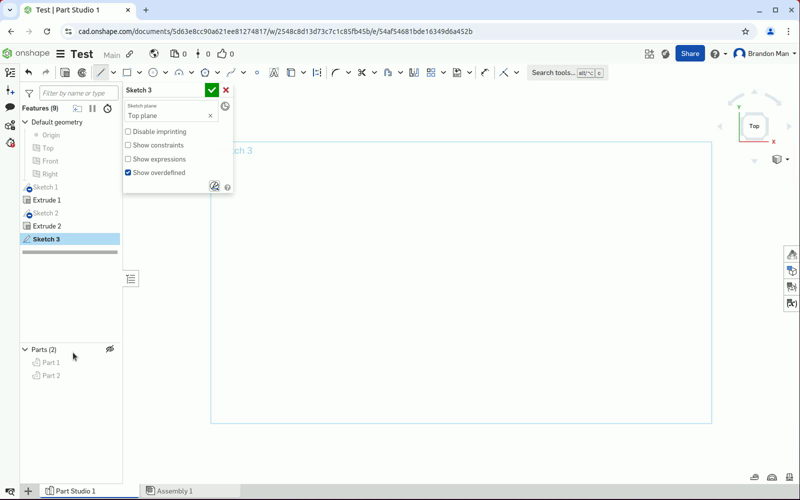
mouse_move(432, 254)
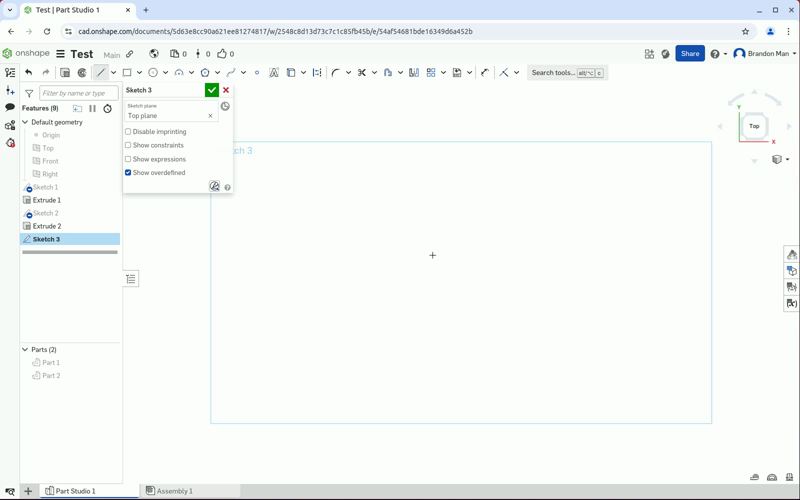
click(432, 254)
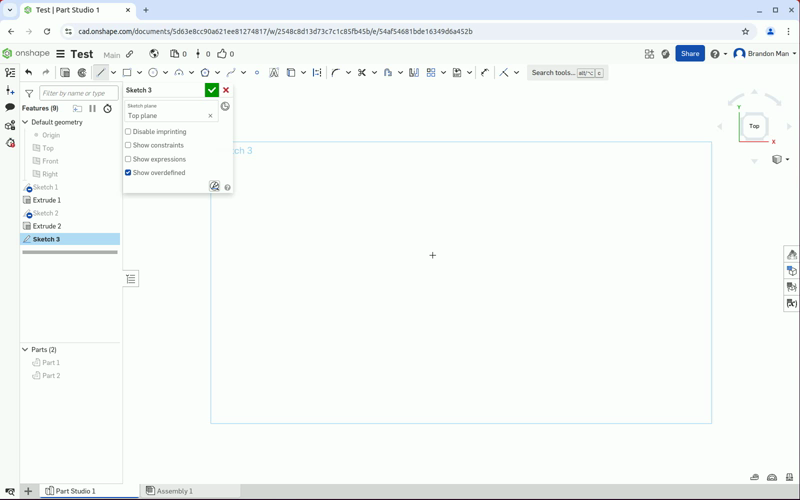
key_up(shift)
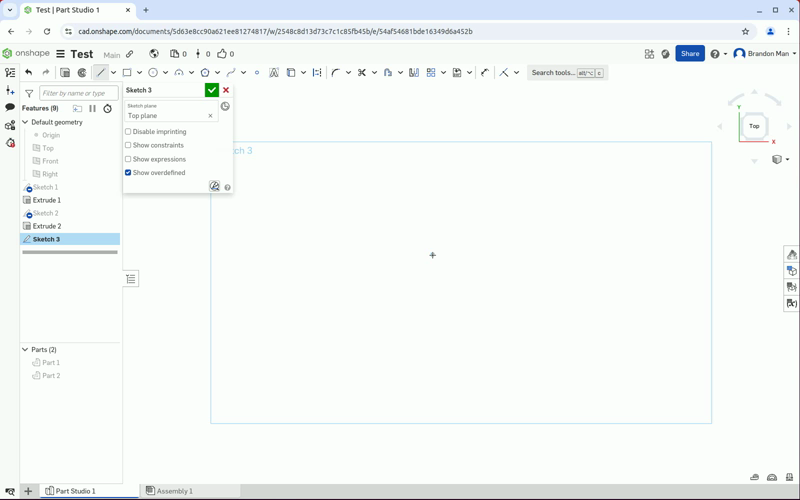
key_down(shift)
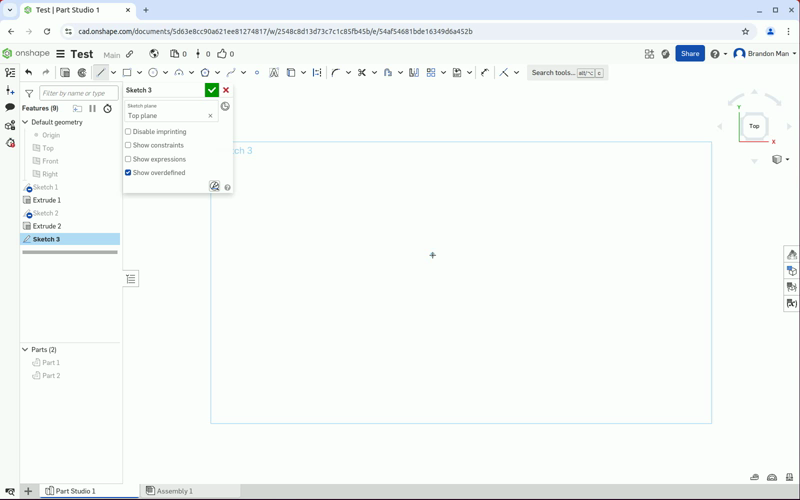
mouse_move(462, 254)
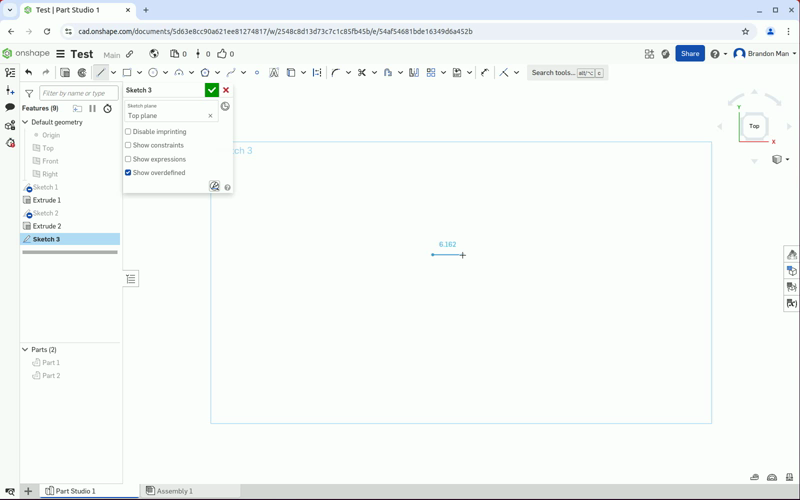
mouse_move(461, 254)
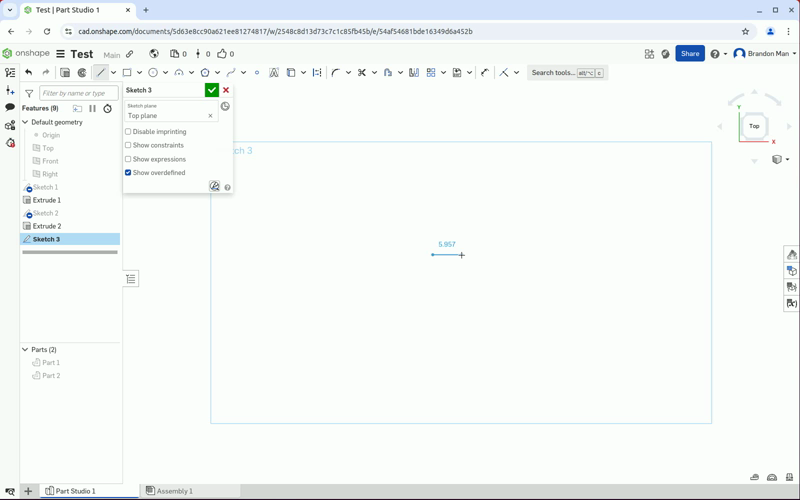
click(461, 254)
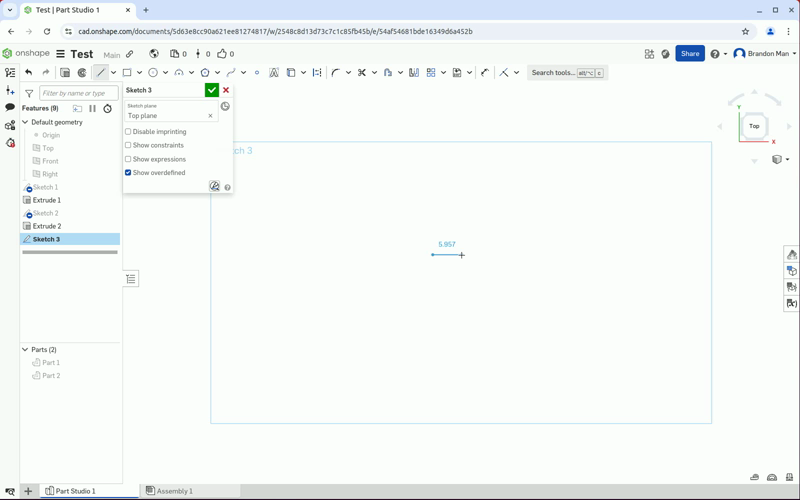
key_up(shift)
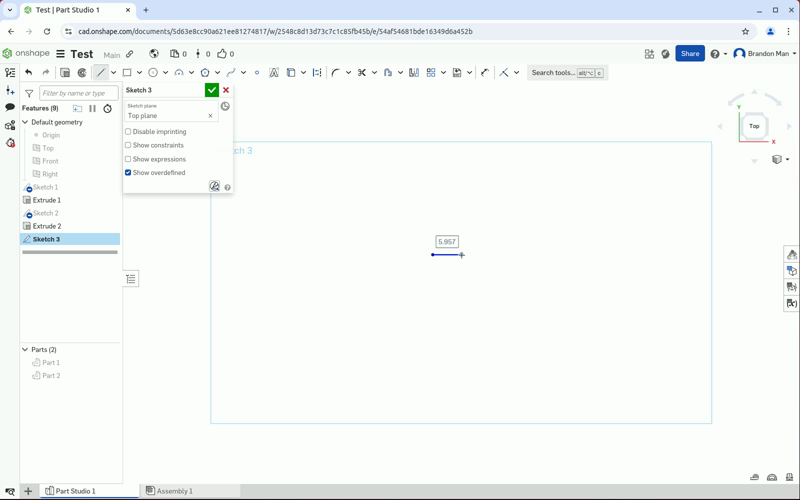
key_down(shift)
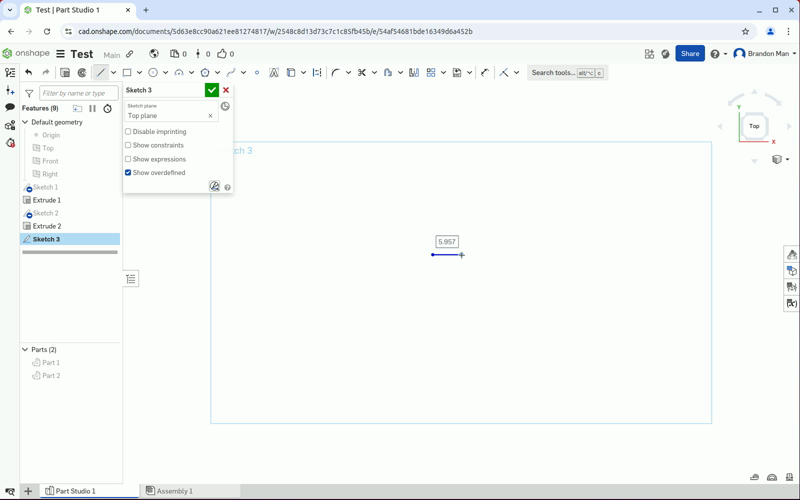
mouse_move(491, 254)
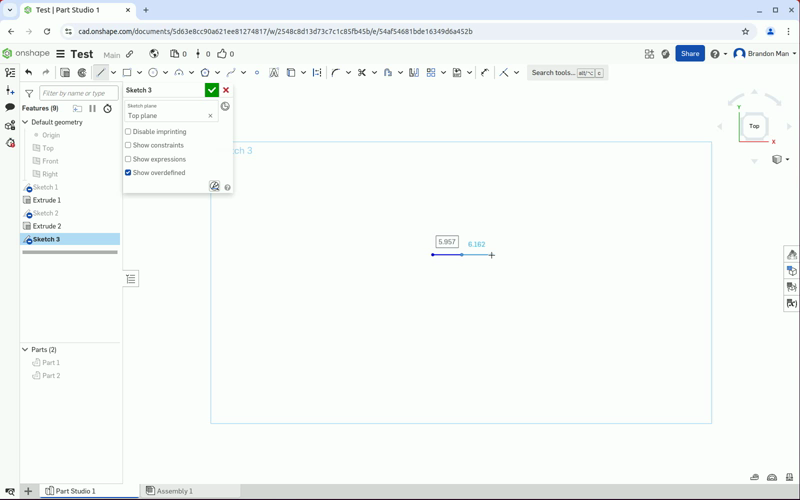
mouse_move(461, 240)
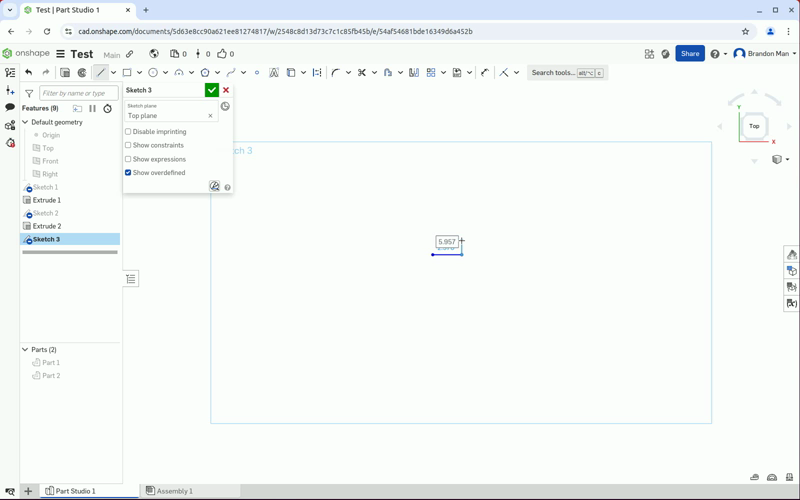
click(461, 240)
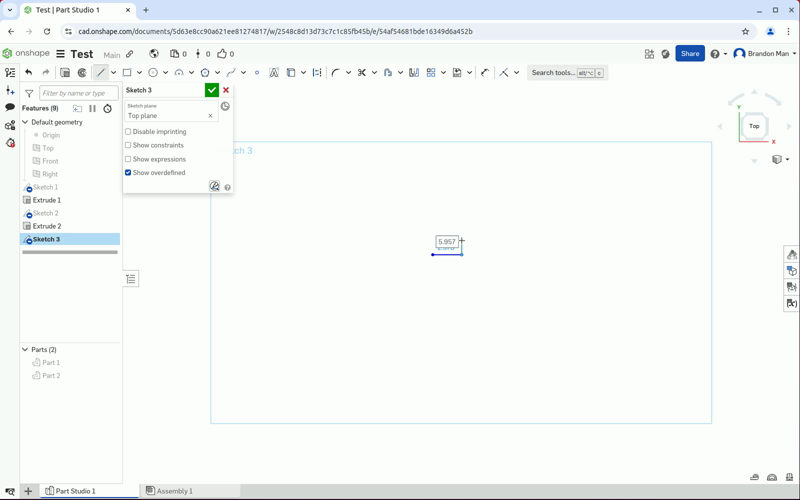
key_up(shift)
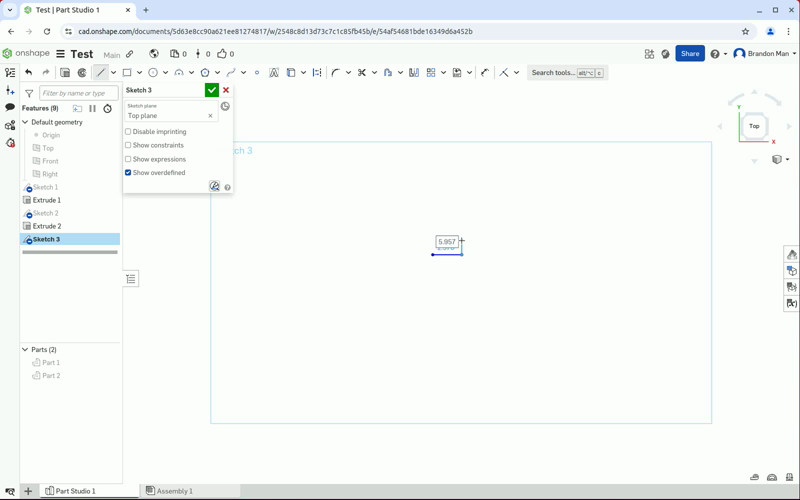
key_down(shift)
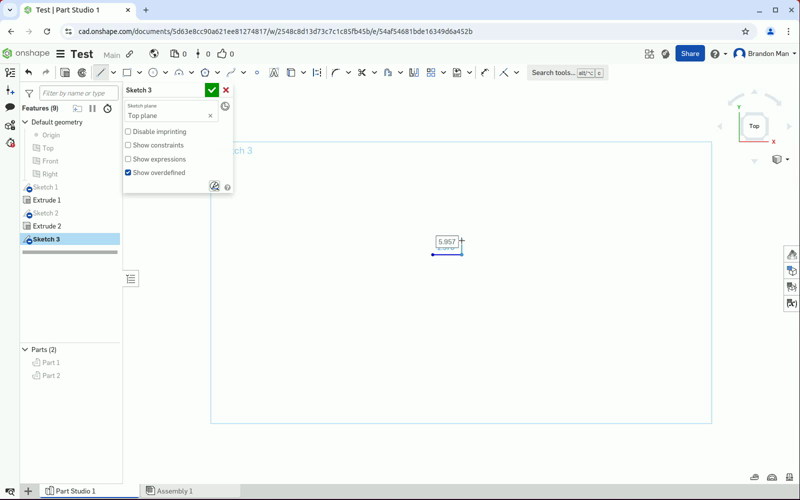
mouse_move(491, 240)
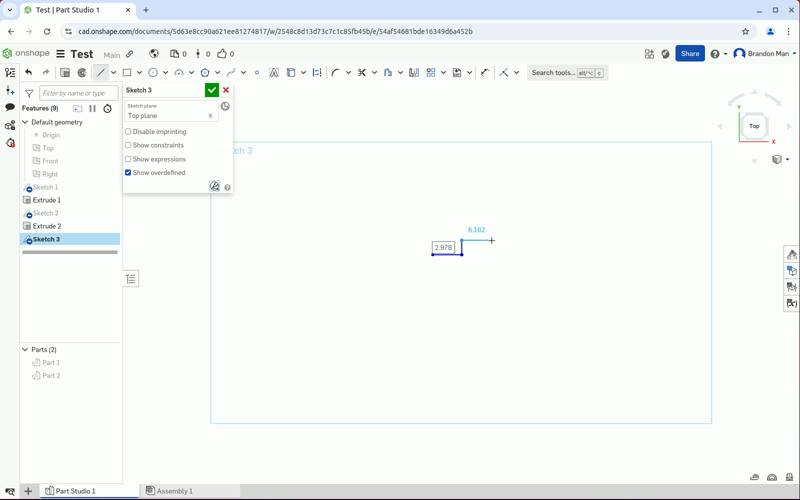
mouse_move(432, 240)
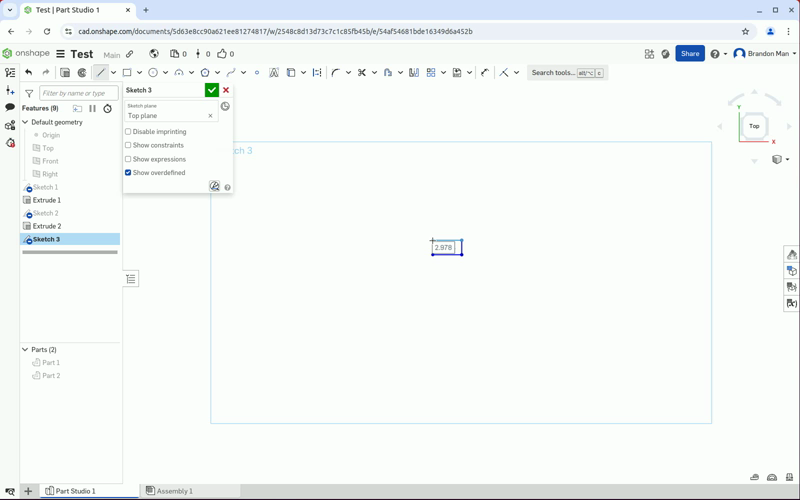
click(432, 240)
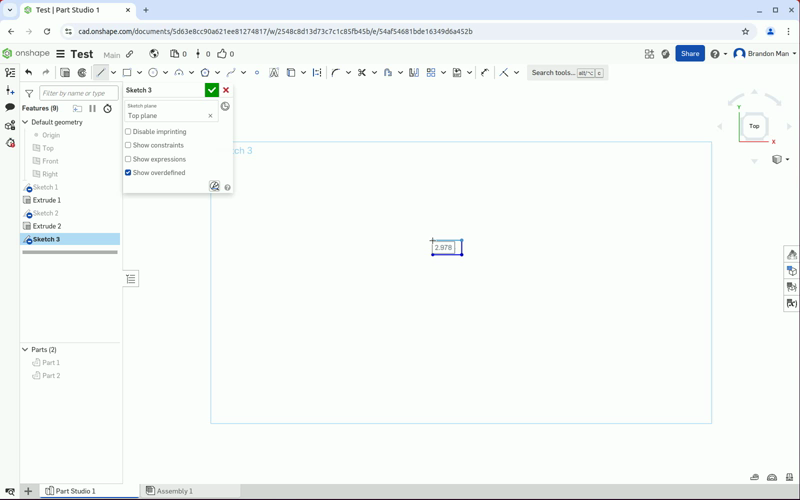
key_up(shift)
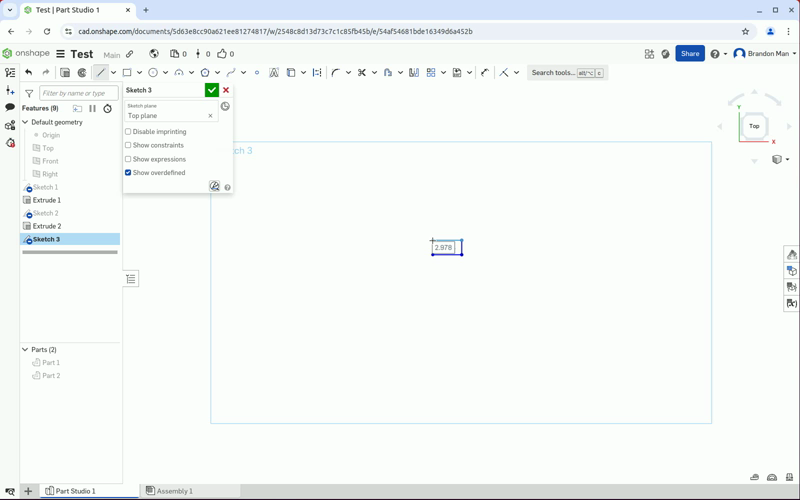
mouse_move(462, 240)
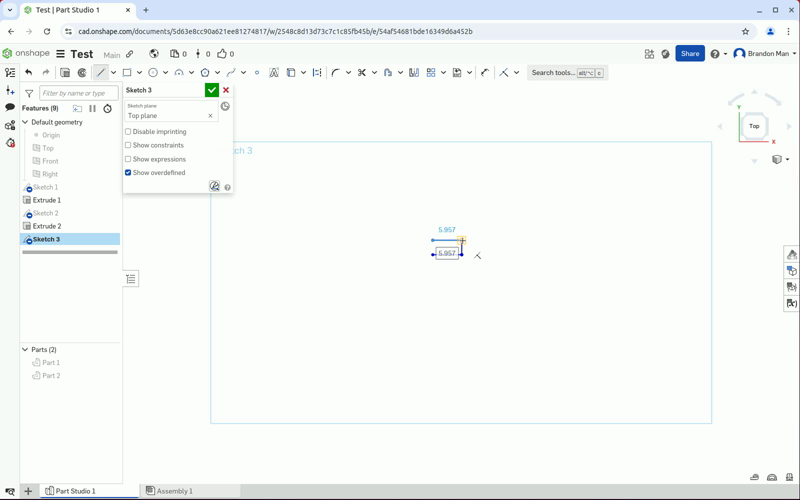
key_down(shift)
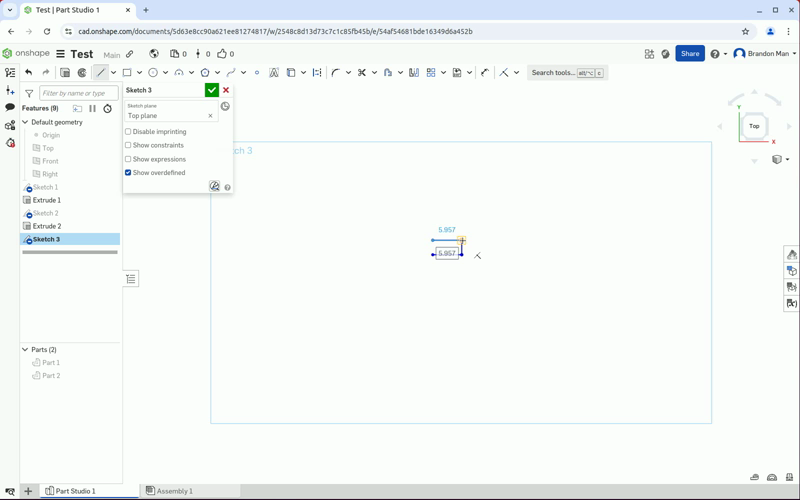
mouse_move(432, 254)
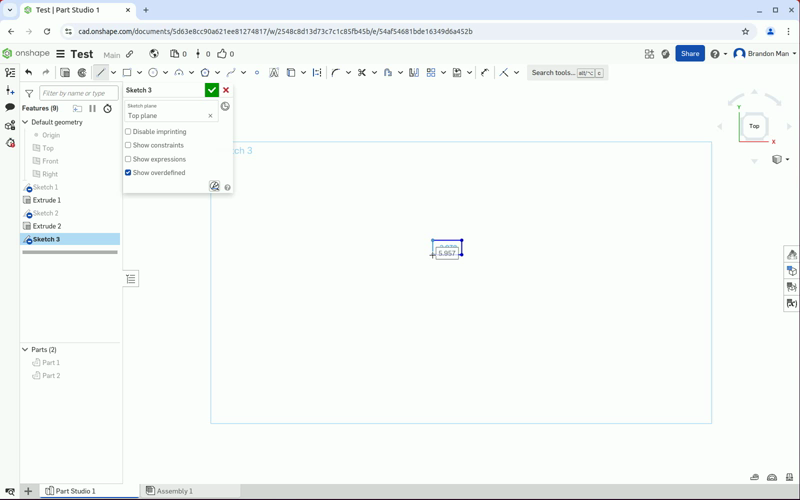
key_up(shift)
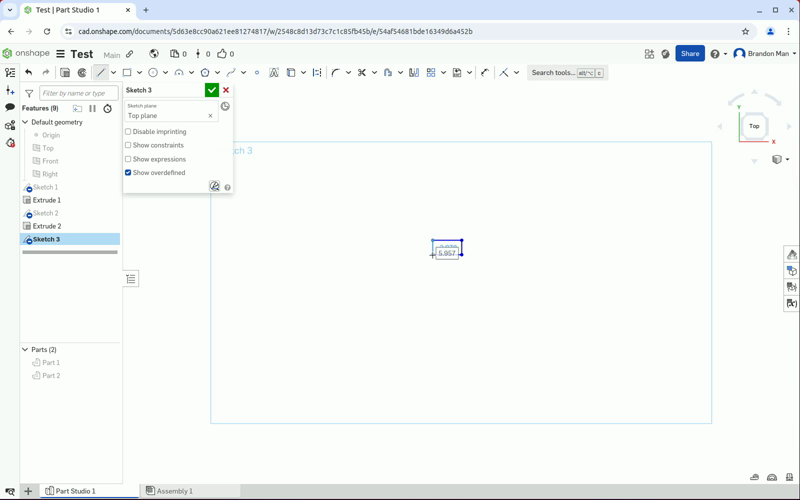
click(432, 254)
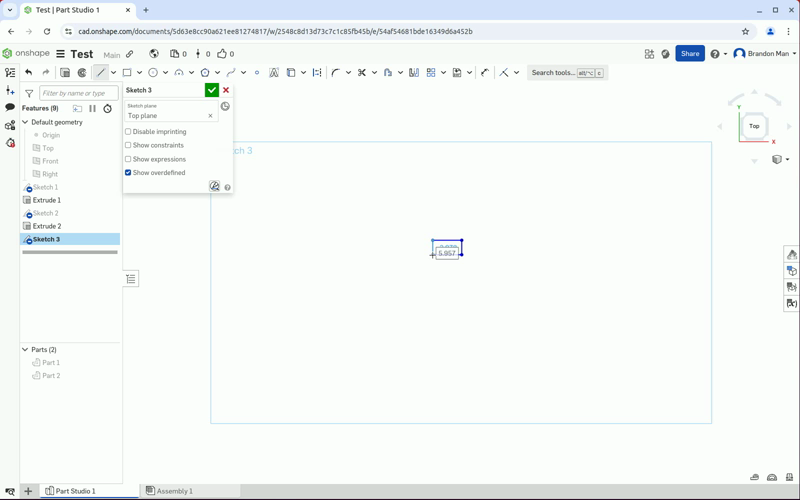
key(esc)
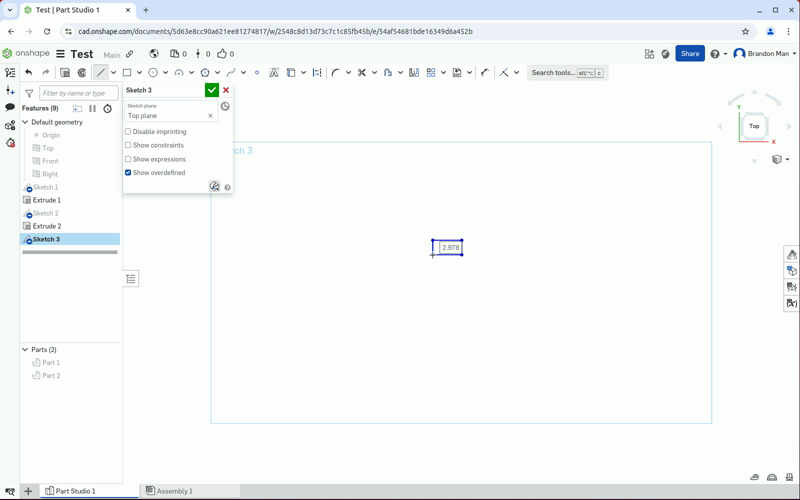
mouse_move(454, 248)
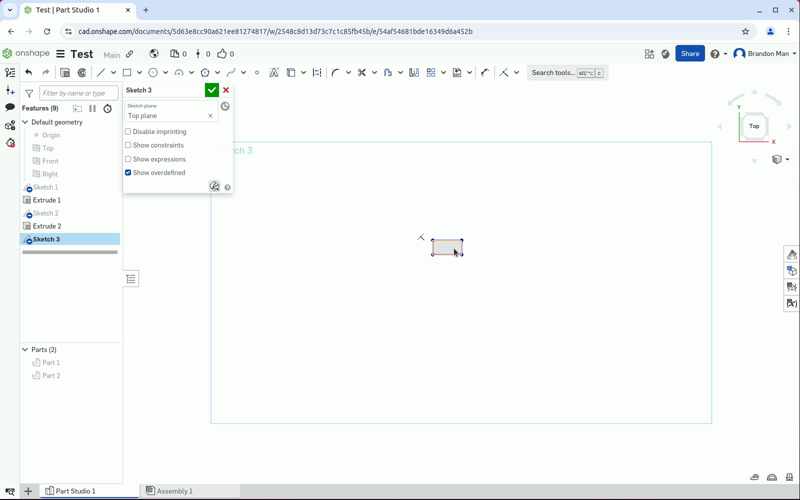
scroll(6)
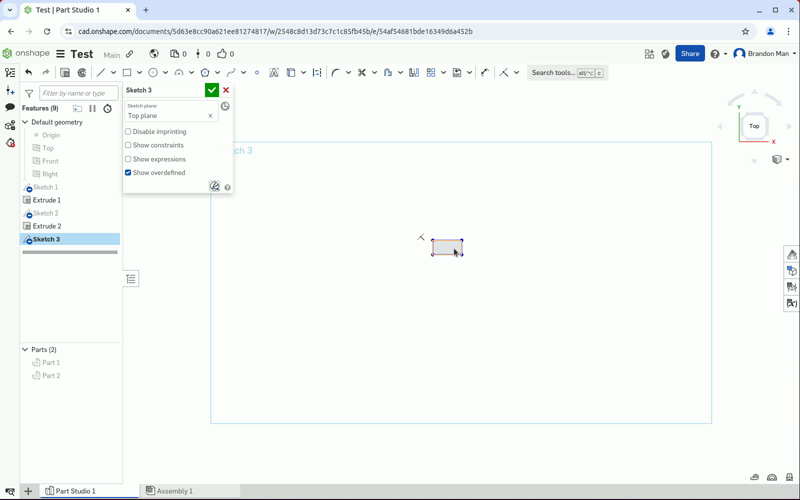
scroll(6)
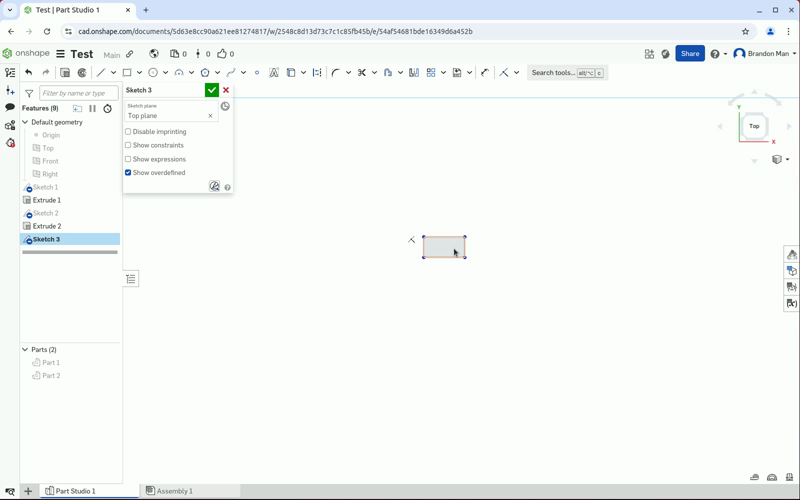
scroll(6)
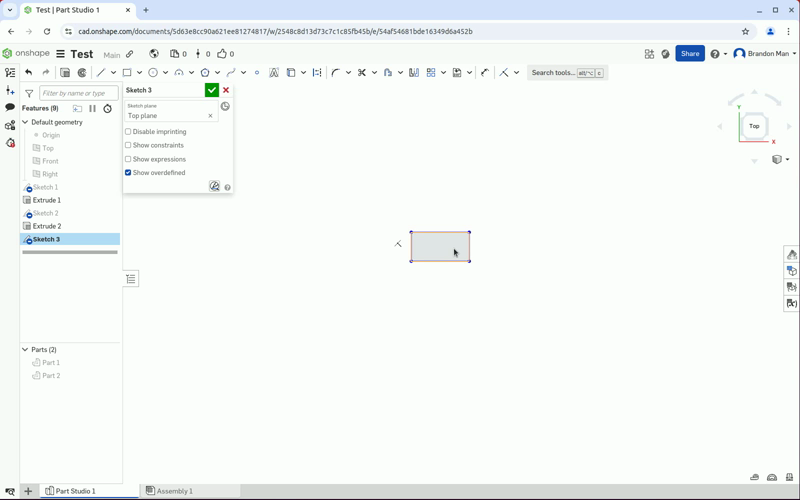
scroll(6)
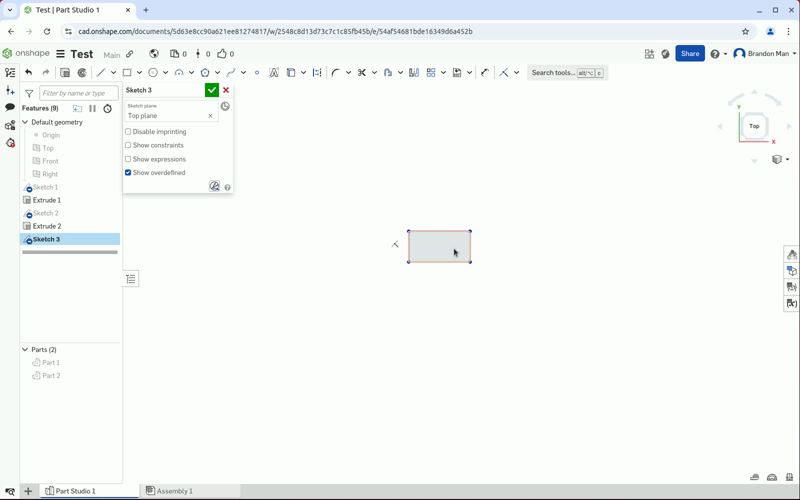
scroll(6)
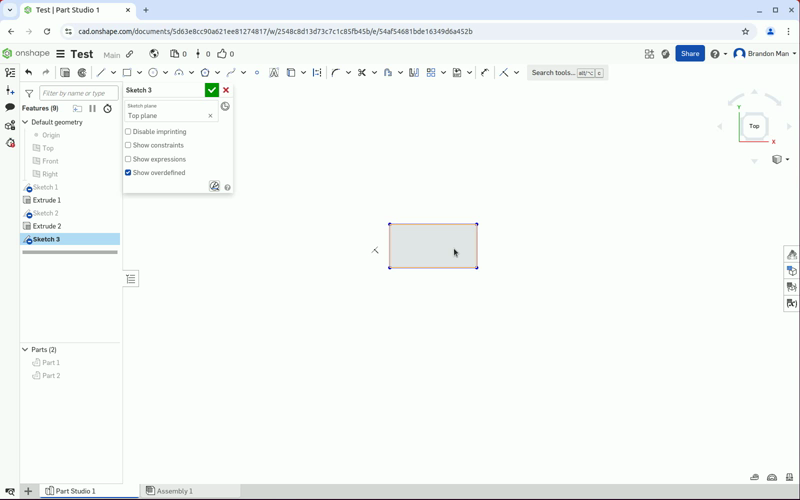
scroll(6)
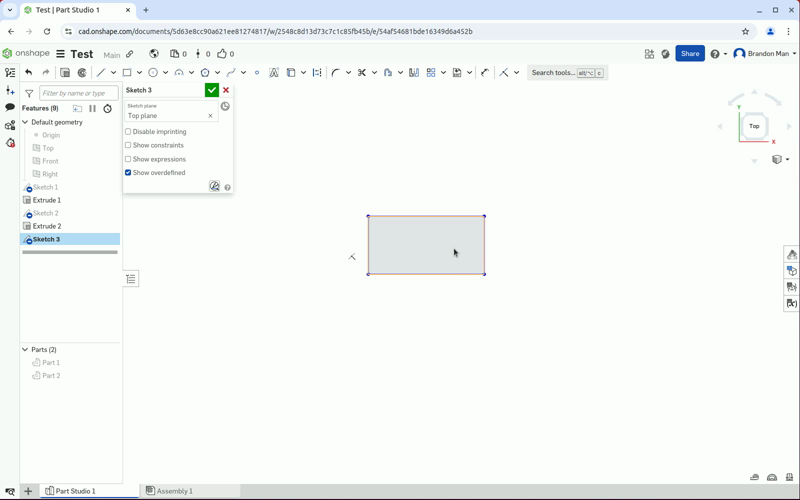
scroll(6)
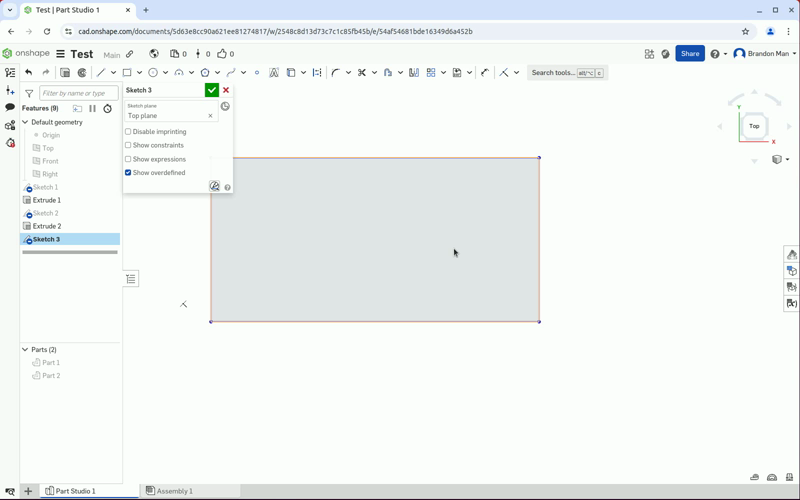
click(454, 248)
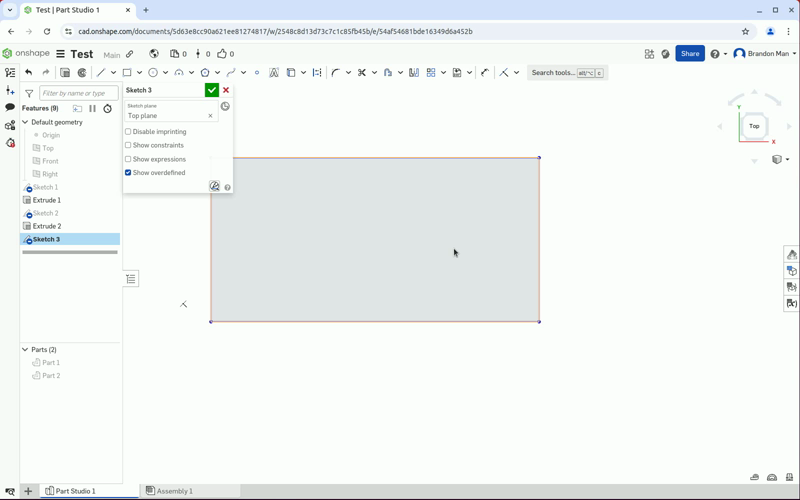
scroll(-6)
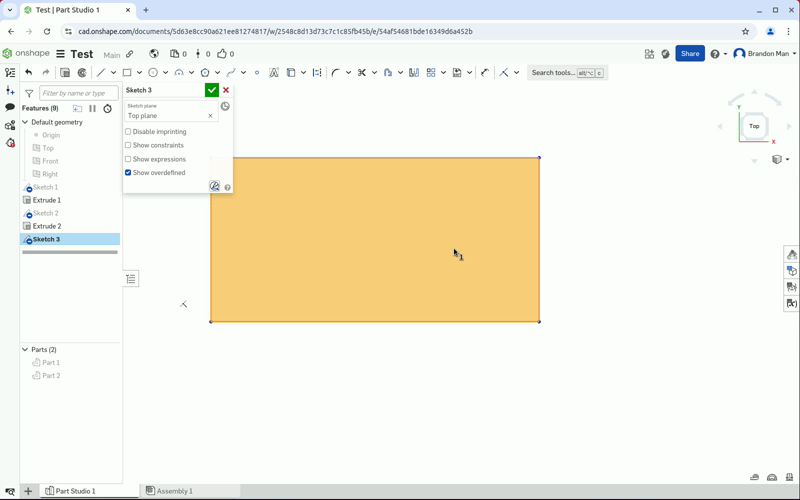
scroll(-6)
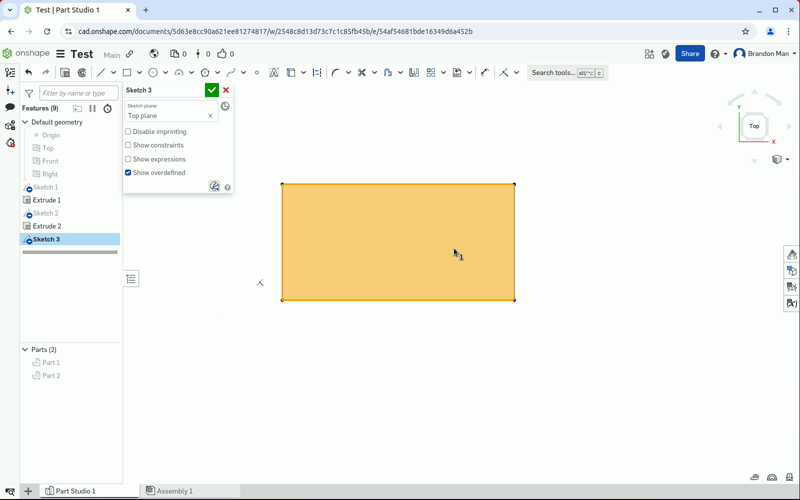
scroll(-6)
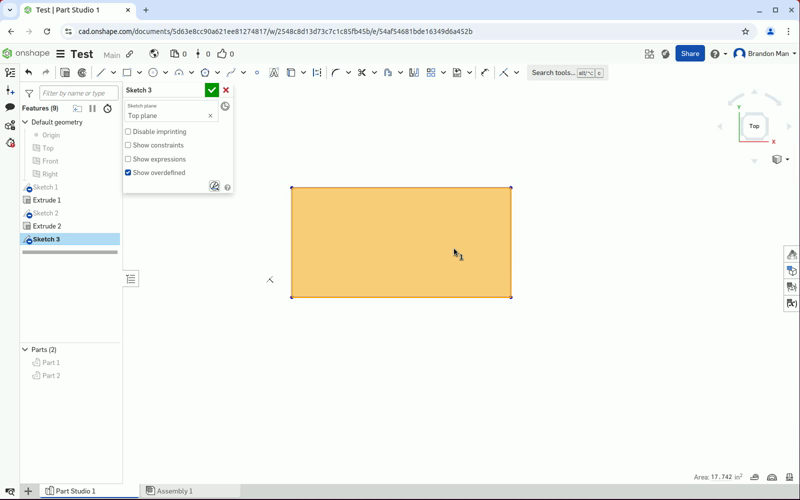
scroll(-6)
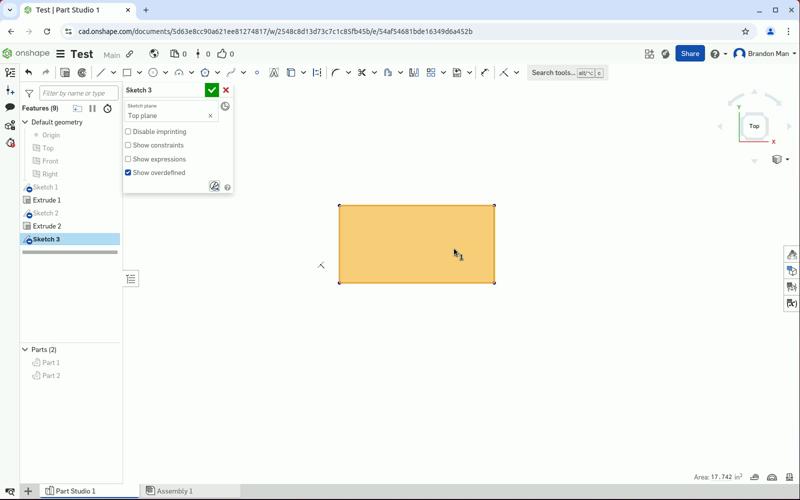
scroll(-6)
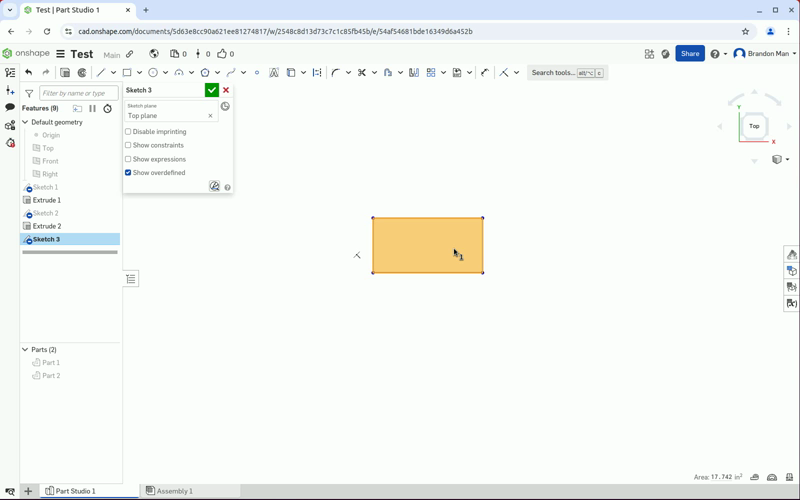
scroll(-6)
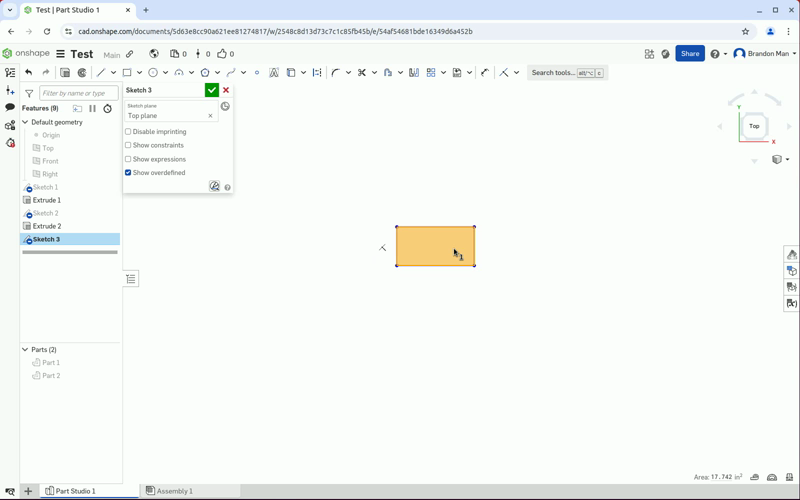
scroll(-6)
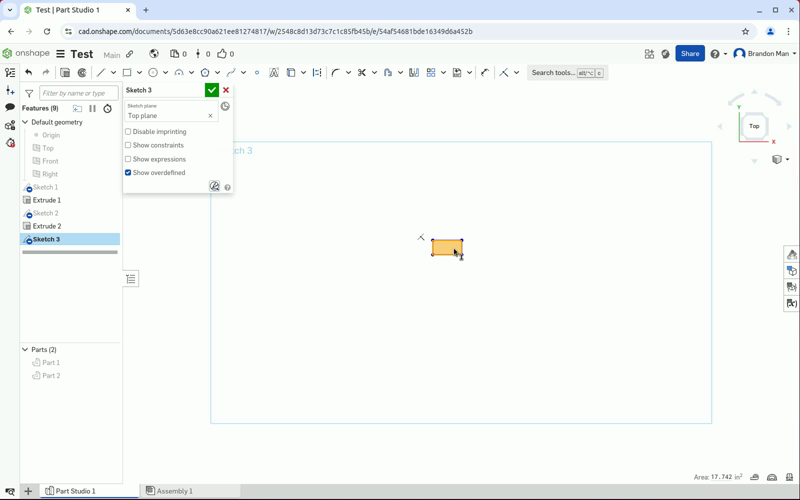
mouse_move(73, 352)
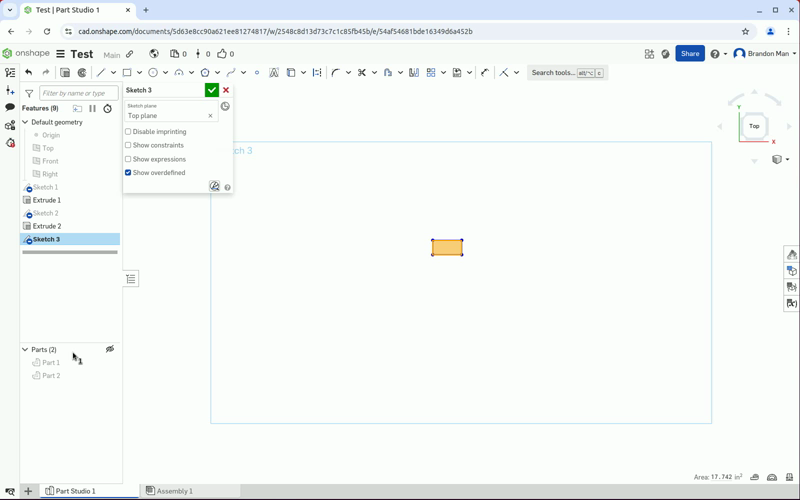
key(shift+y)
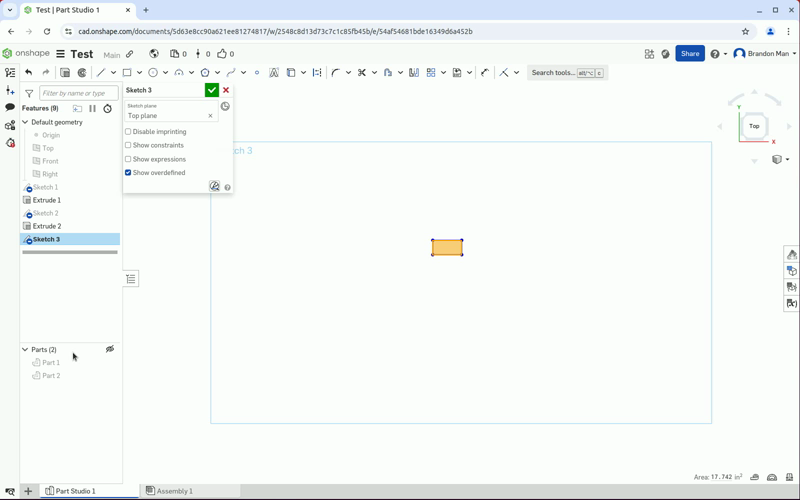
key(shift+e)
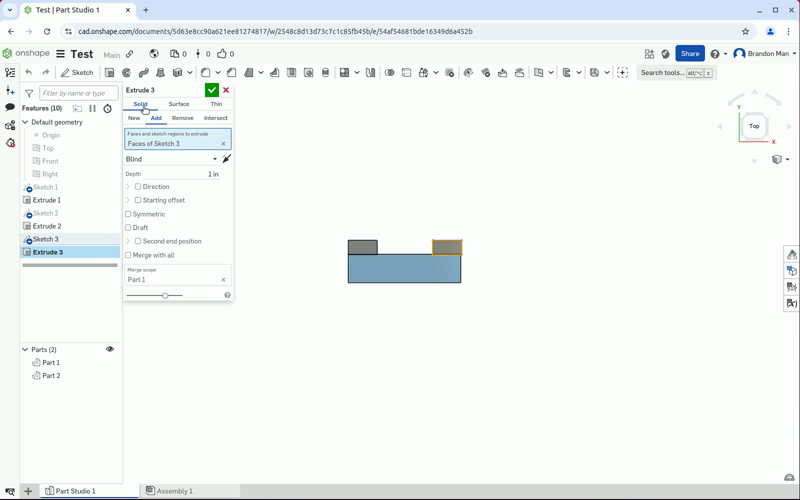
mouse_move(143, 106)
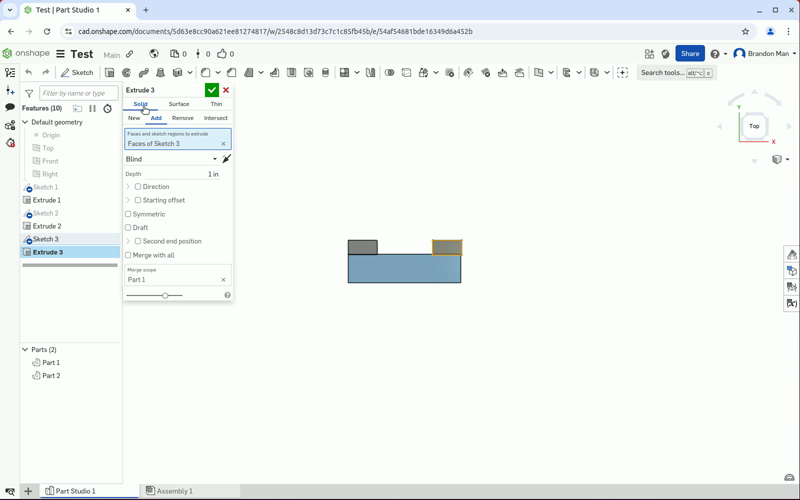
click(143, 106)
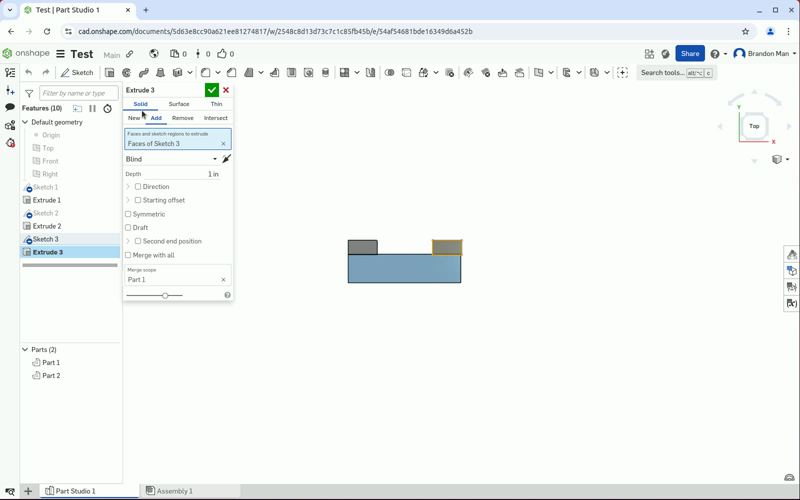
mouse_move(137, 120)
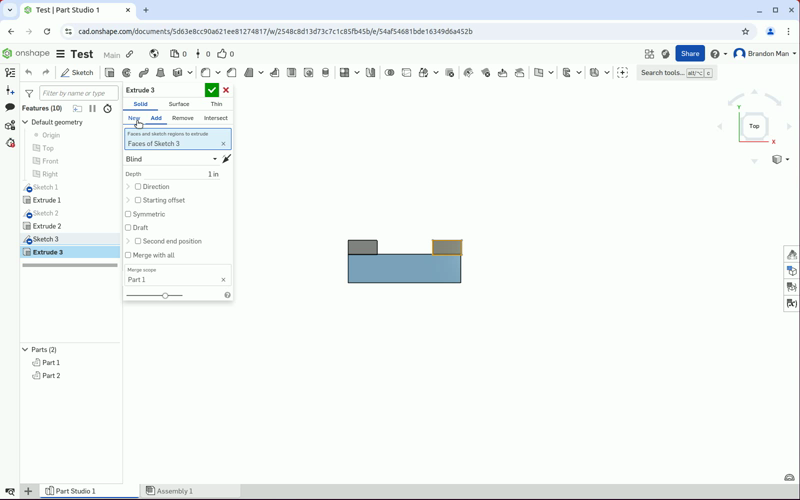
click(137, 120)
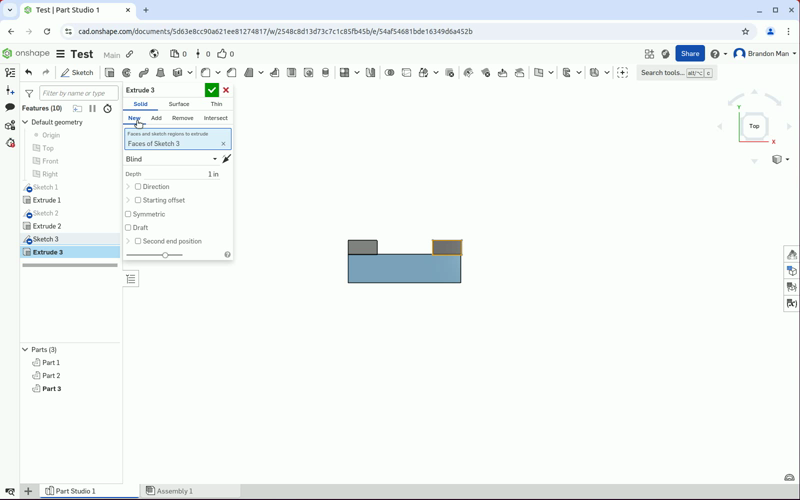
key(tab, 4)
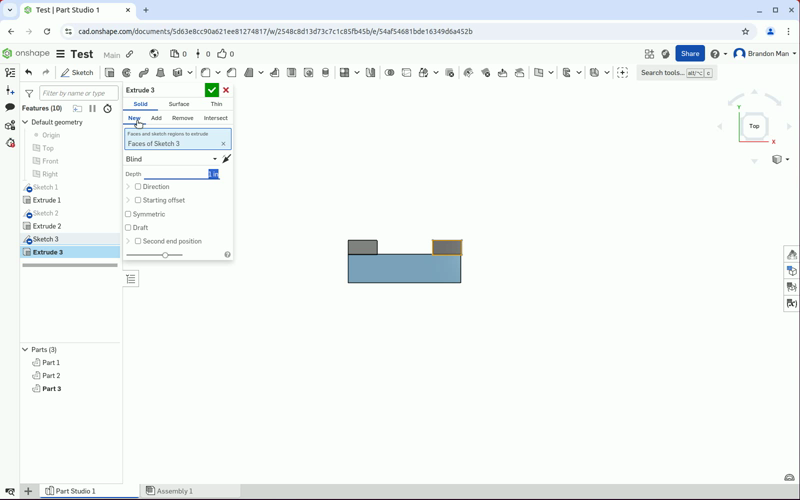
text(2.889)
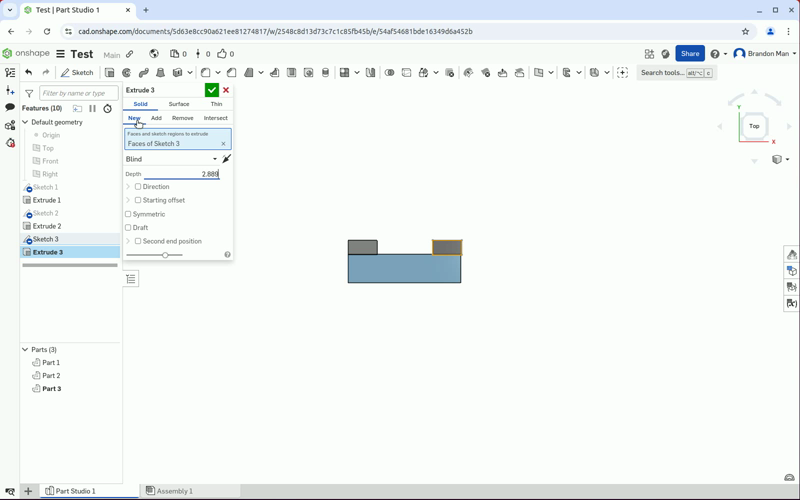
key(enter)
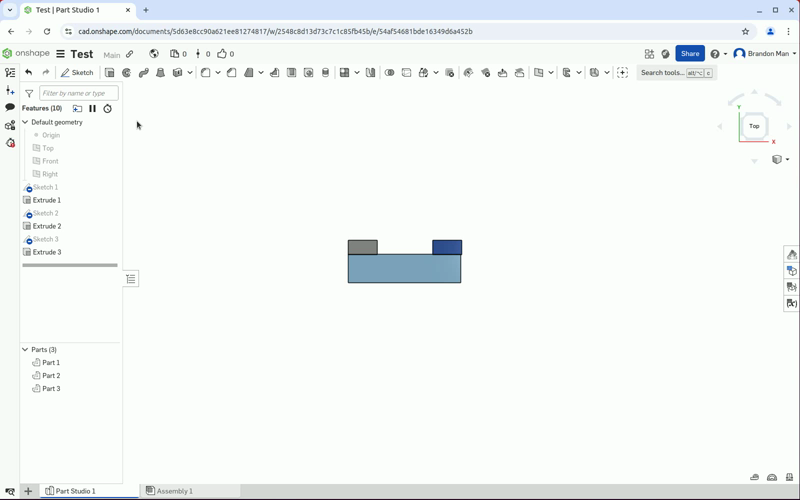
key(shift+h)
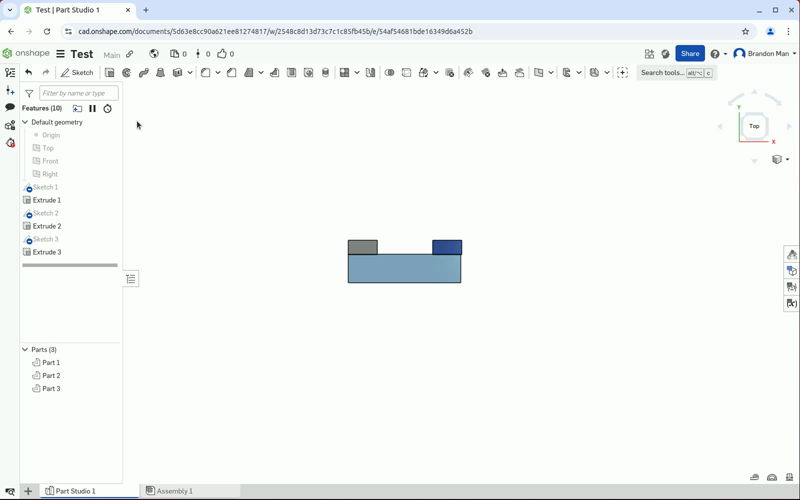
key(shift+h)
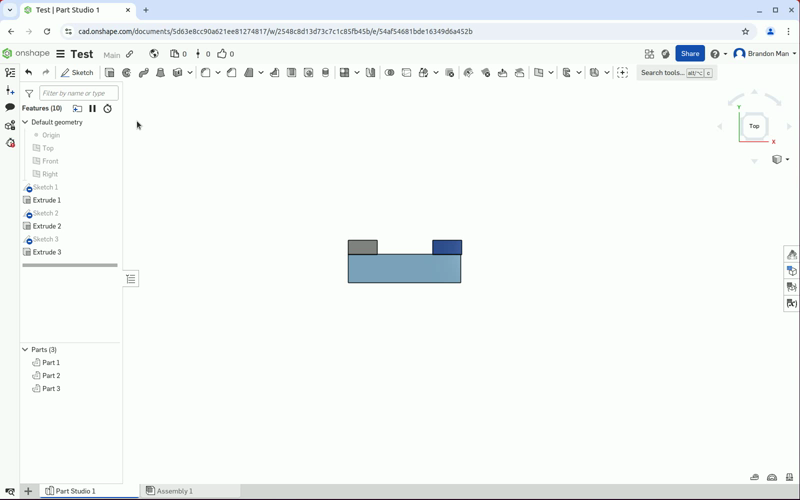
mouse_move(73, 189)
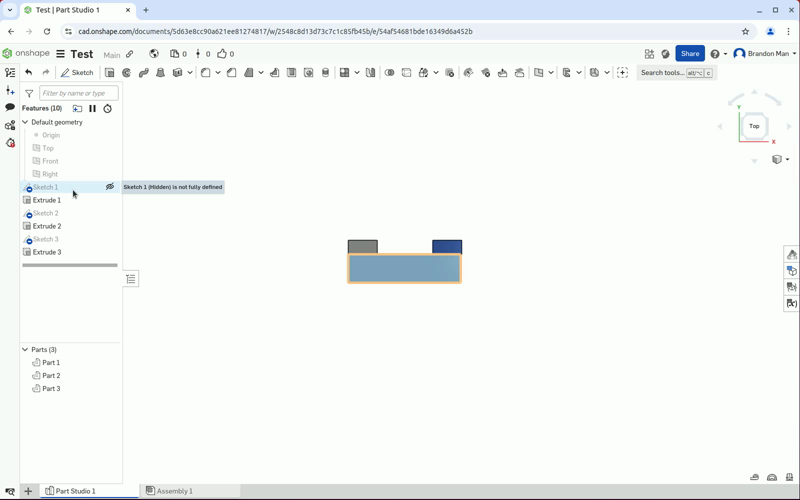
click(73, 189)
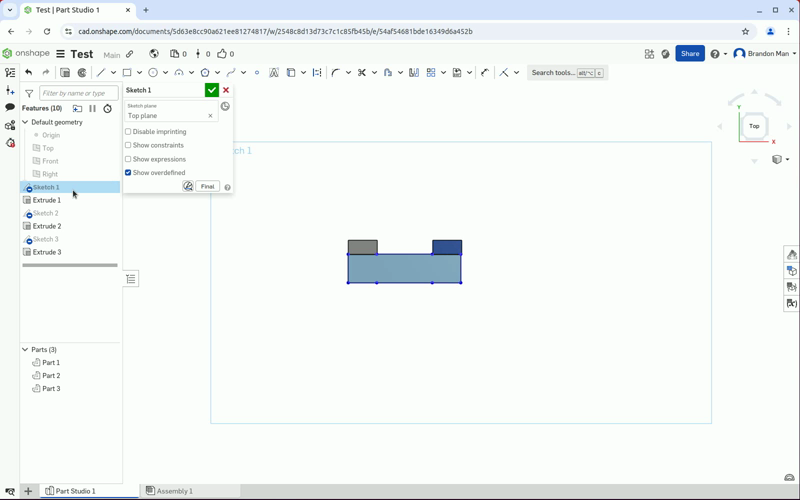
mouse_move(229, 92)
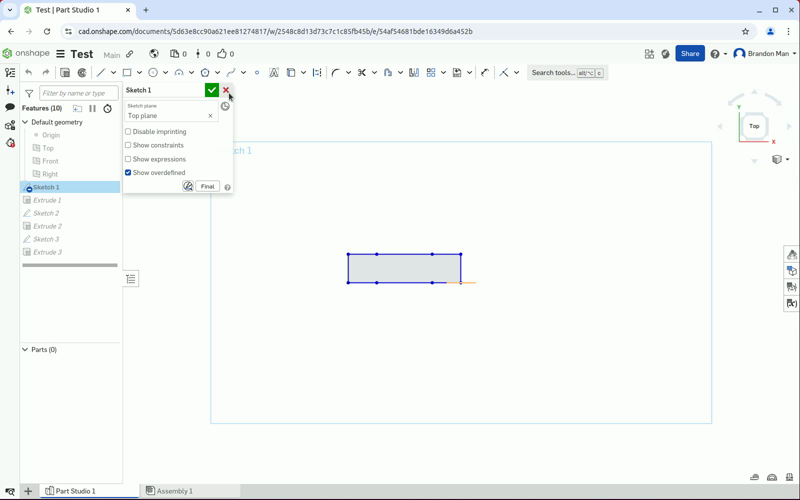
click(229, 92)
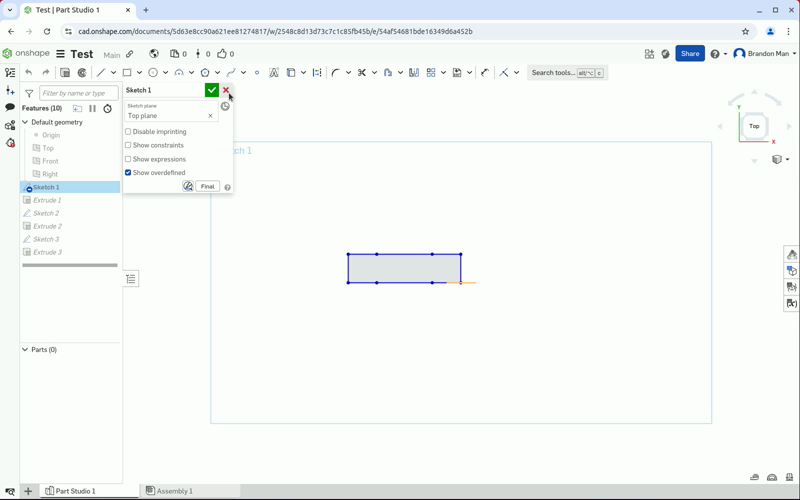
key(shift+s)
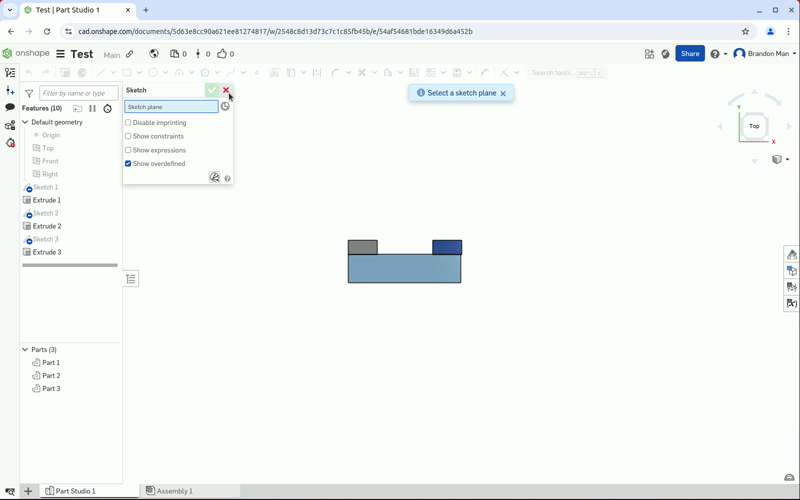
mouse_move(73, 150)
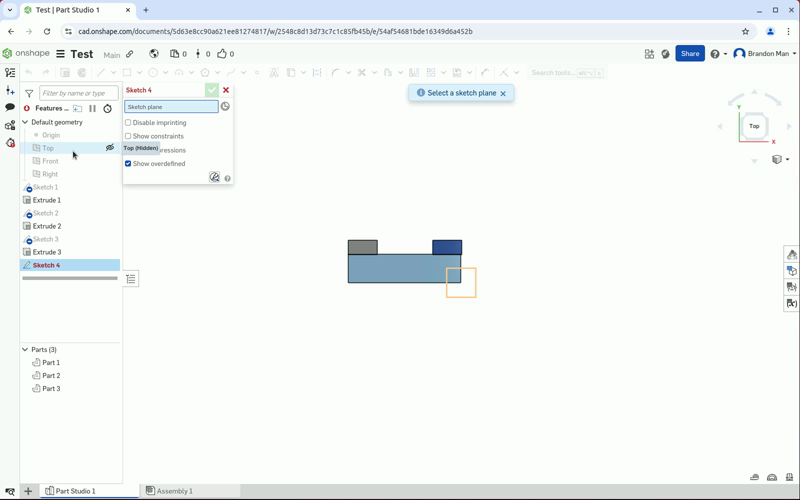
click(73, 150)
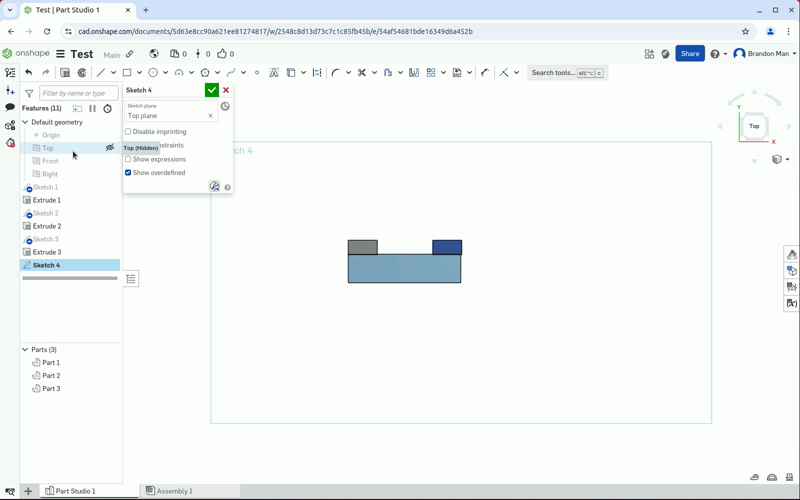
mouse_move(73, 352)
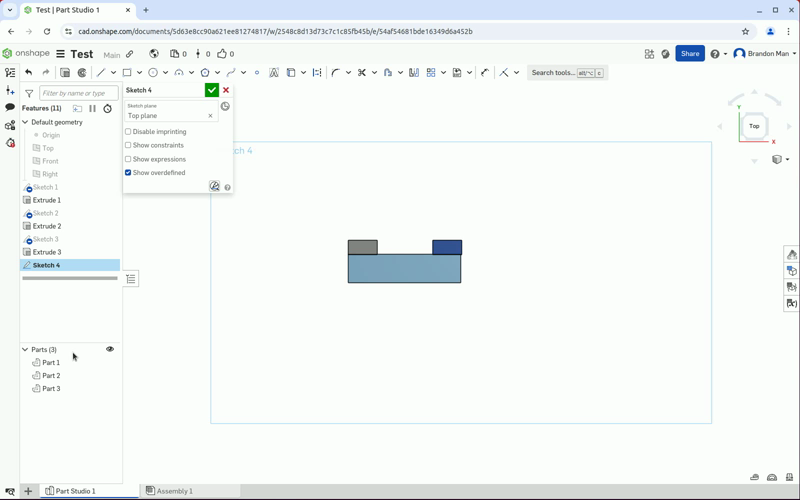
key(y)
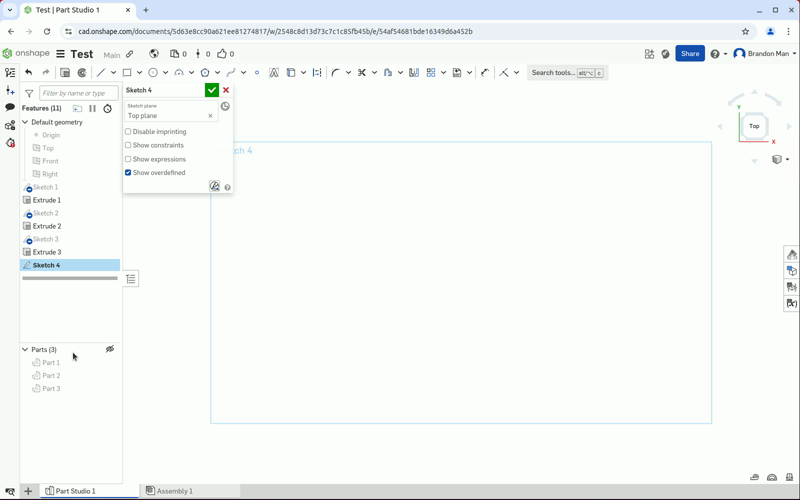
key(l)
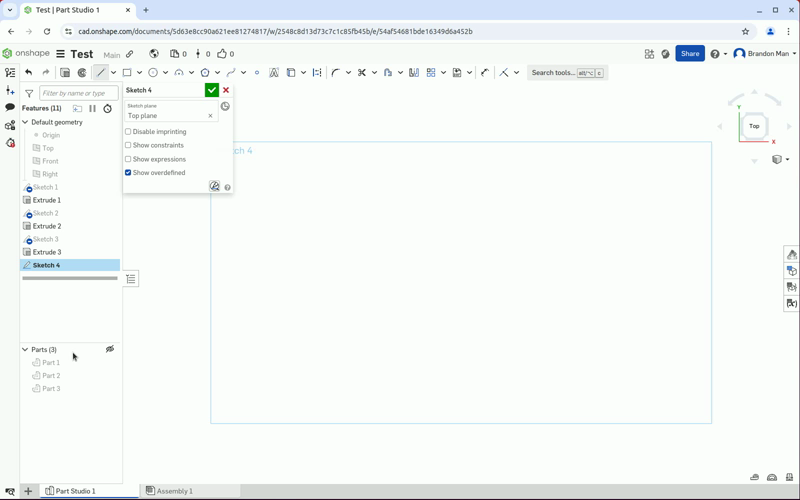
key_down(shift)
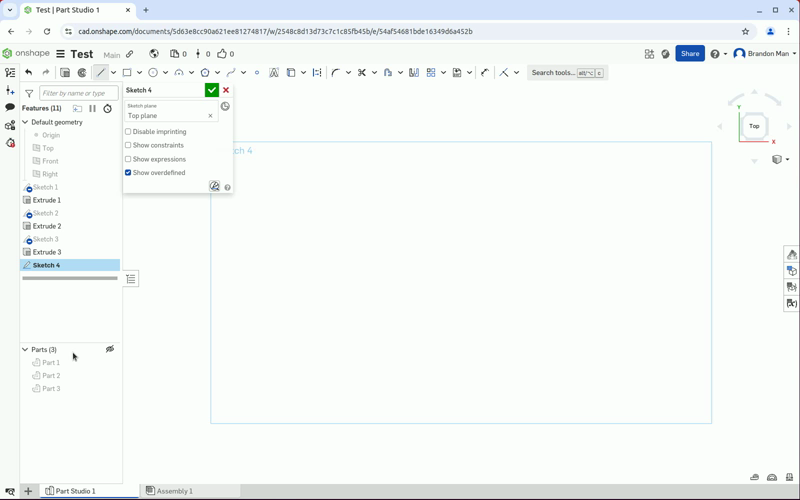
mouse_move(432, 297)
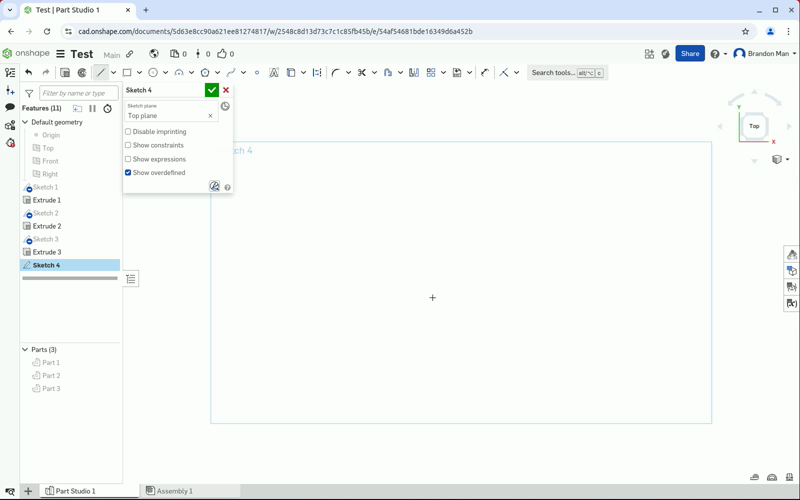
click(432, 297)
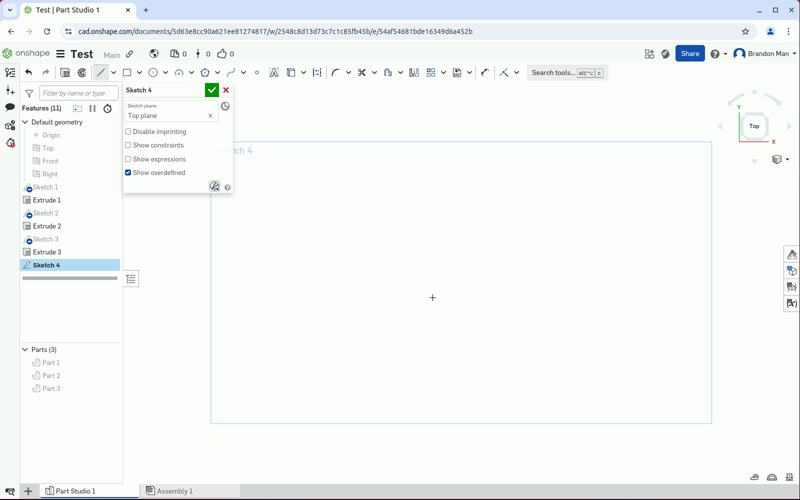
key_up(shift)
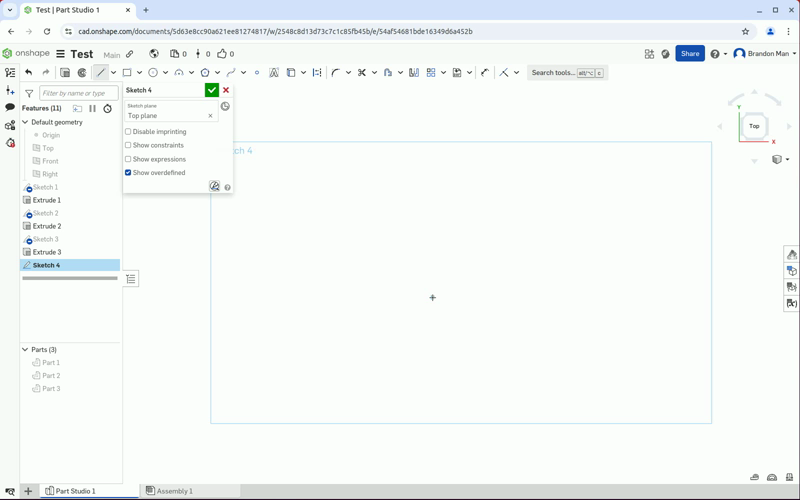
key_down(shift)
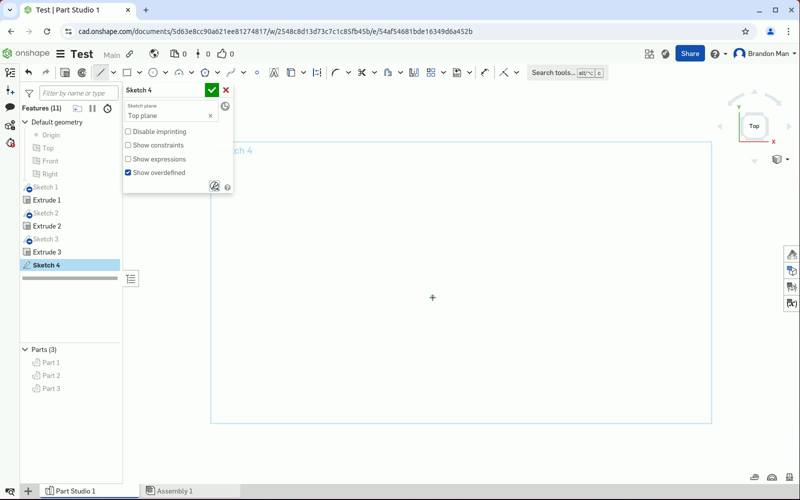
mouse_move(462, 297)
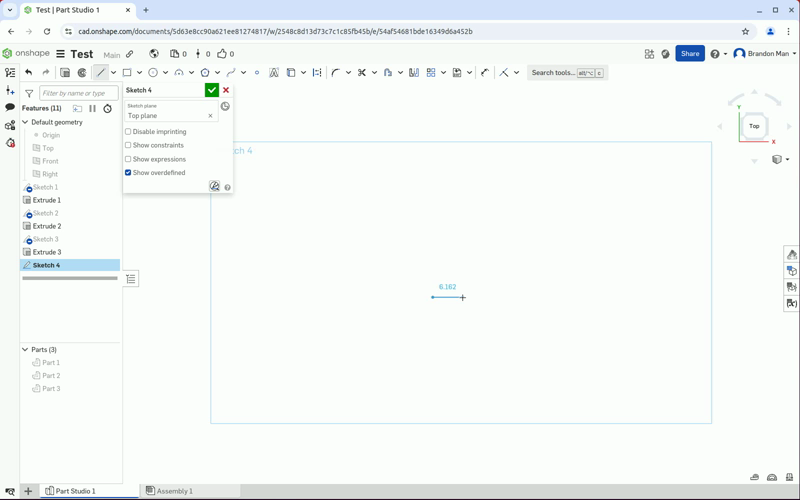
mouse_move(461, 297)
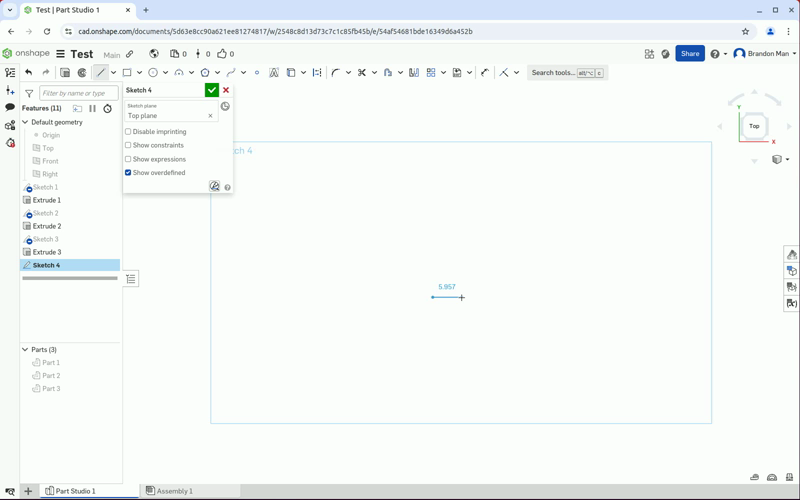
click(461, 297)
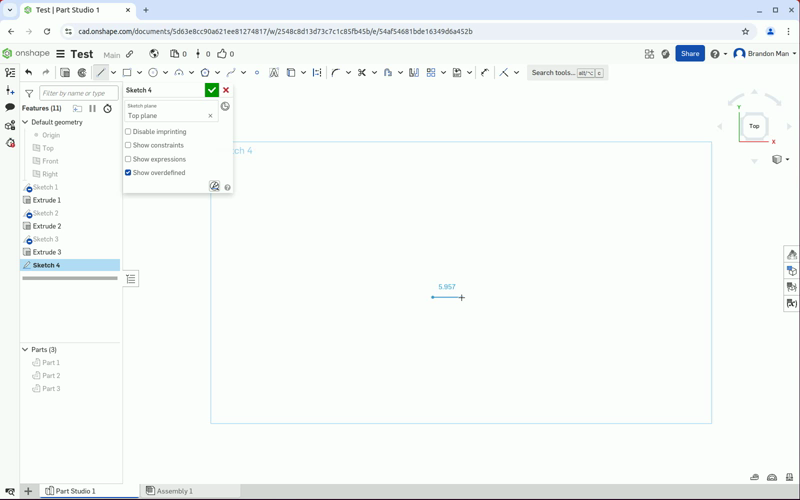
key_up(shift)
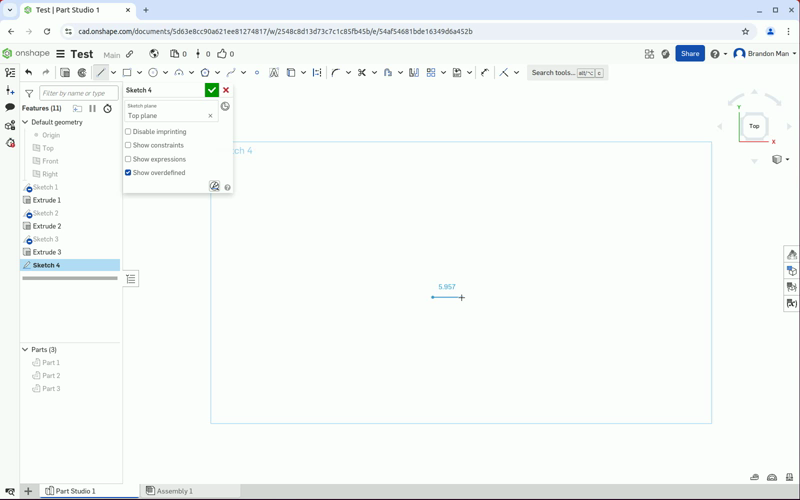
key_down(shift)
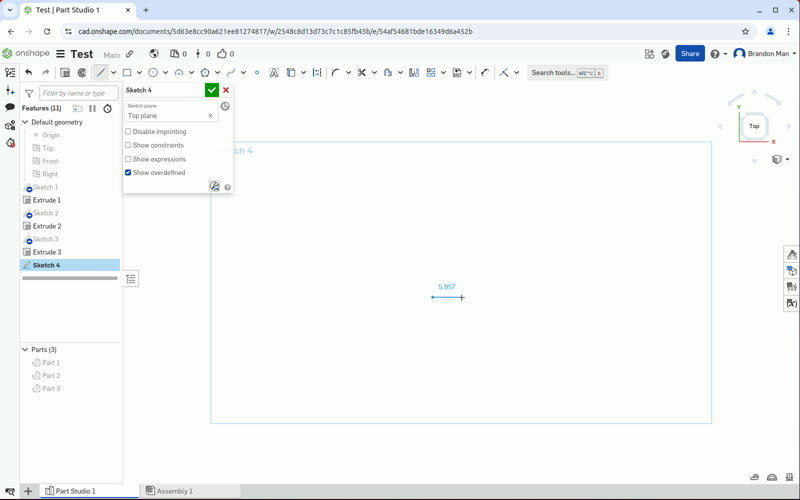
mouse_move(491, 297)
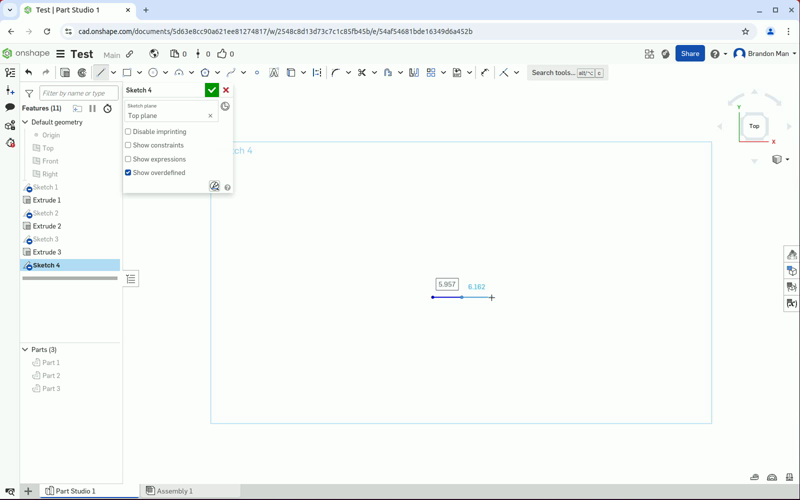
mouse_move(461, 282)
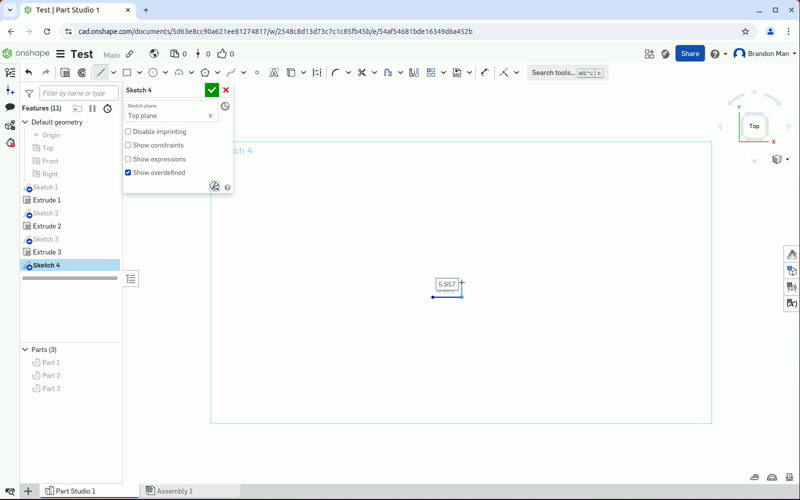
click(461, 282)
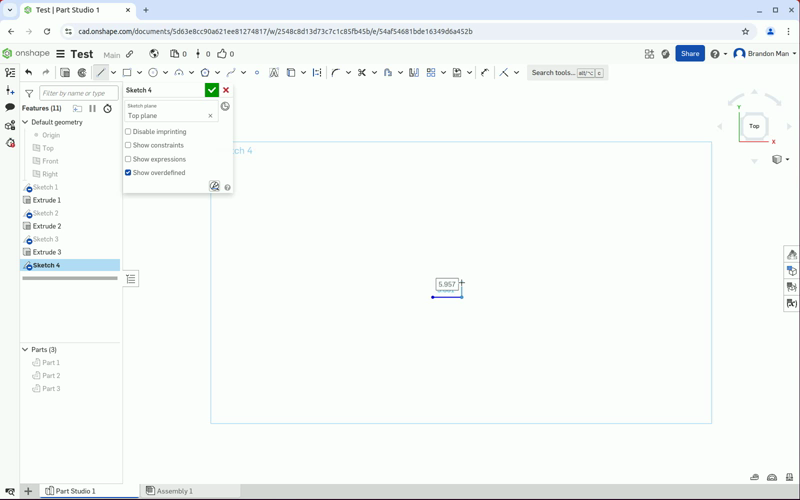
key_up(shift)
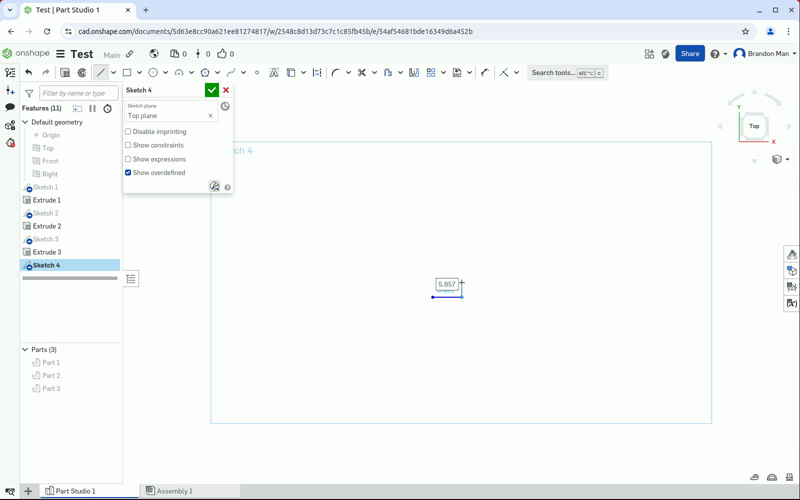
key_down(shift)
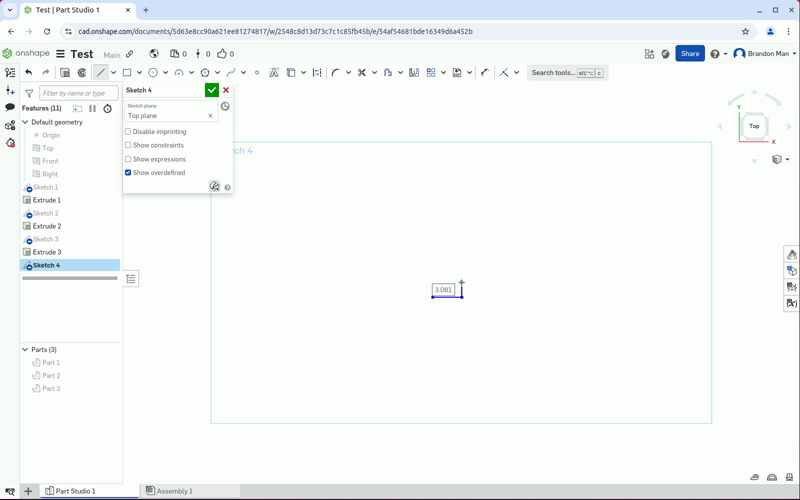
mouse_move(491, 282)
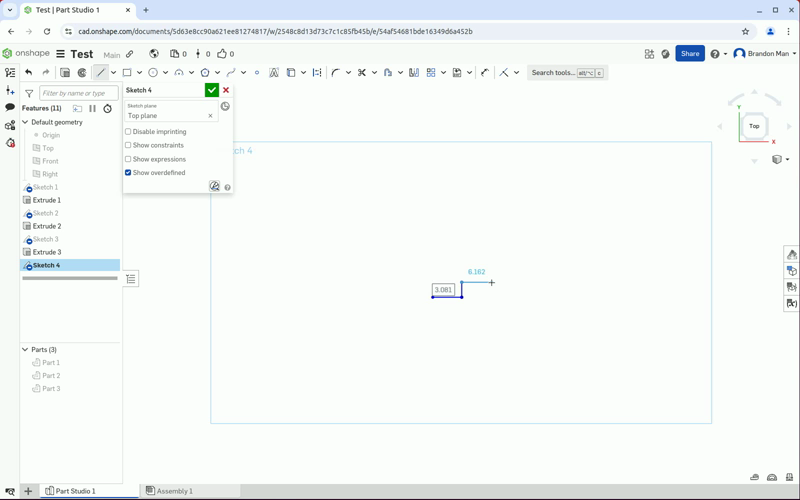
mouse_move(432, 282)
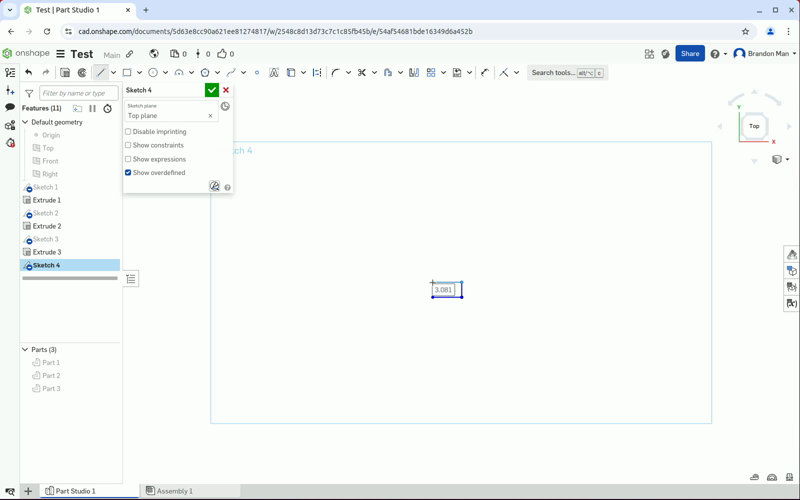
click(432, 282)
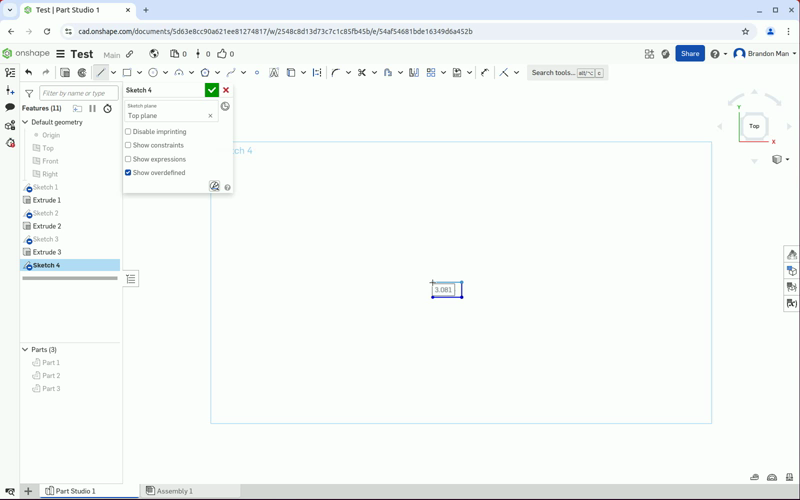
key_up(shift)
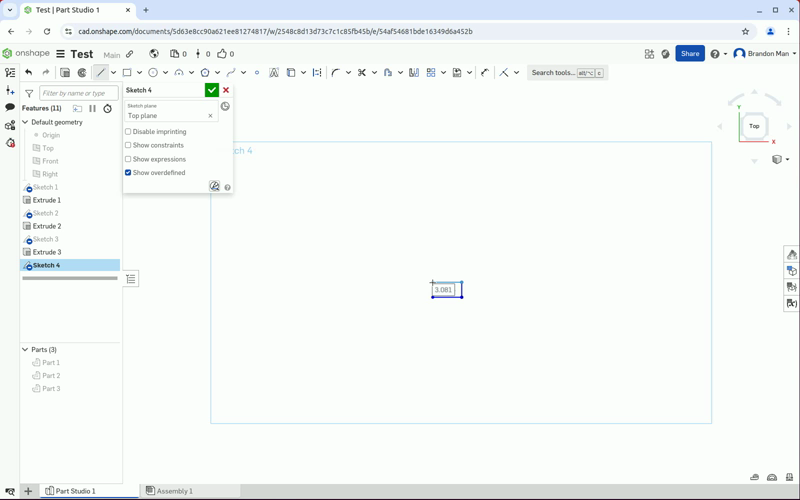
mouse_move(462, 282)
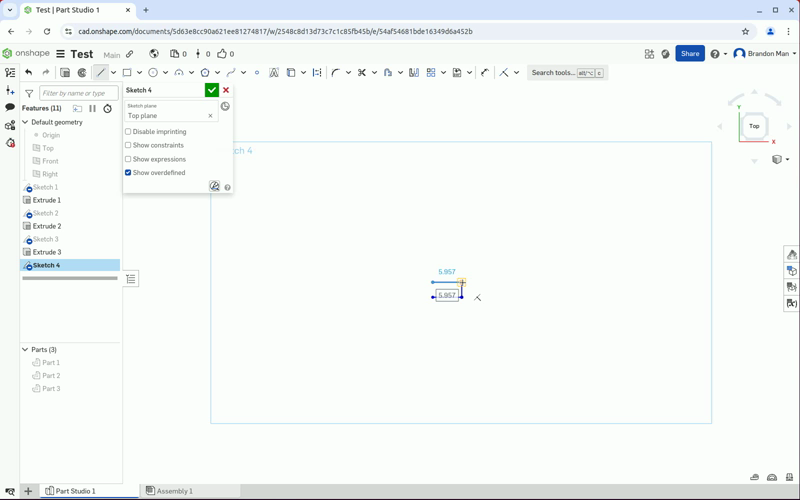
key_down(shift)
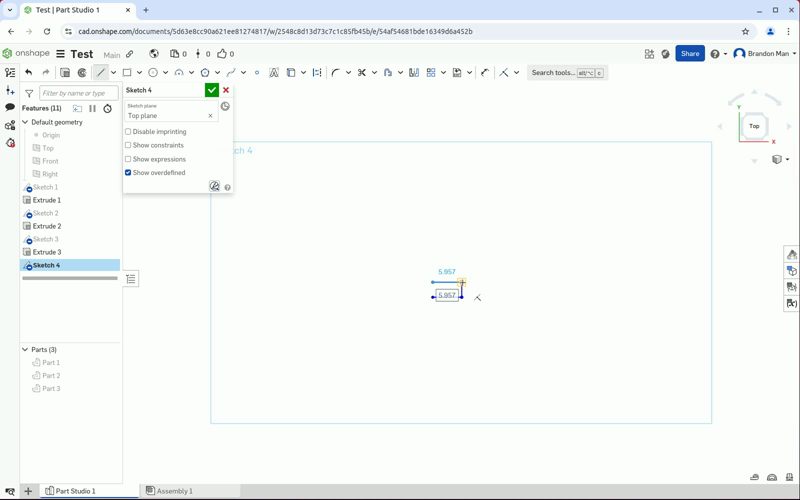
mouse_move(432, 297)
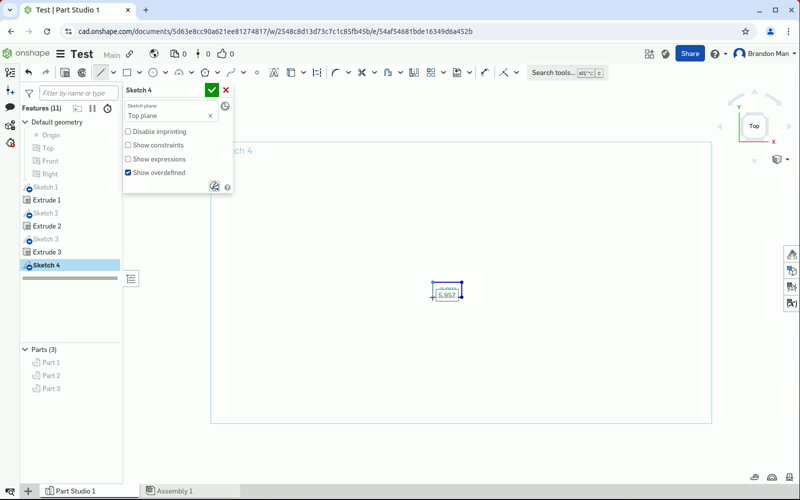
key_up(shift)
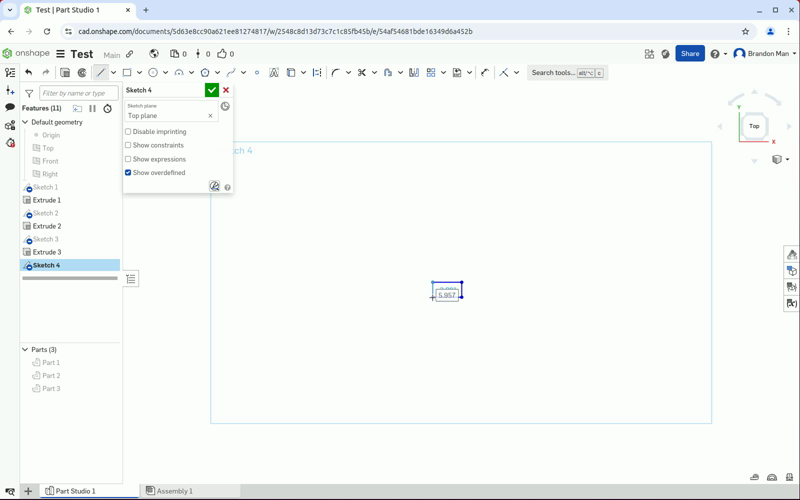
click(432, 297)
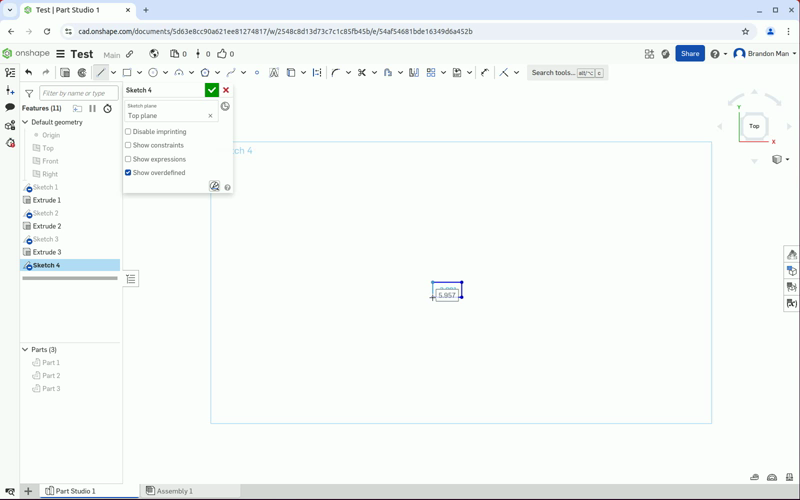
key(esc)
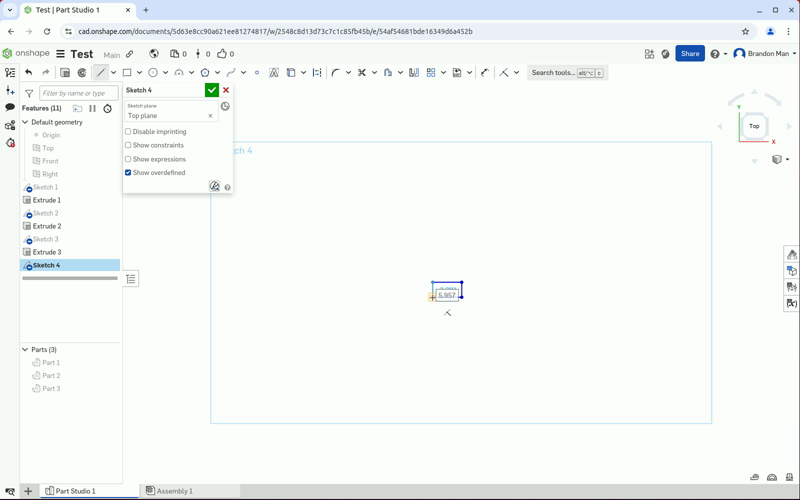
mouse_move(442, 294)
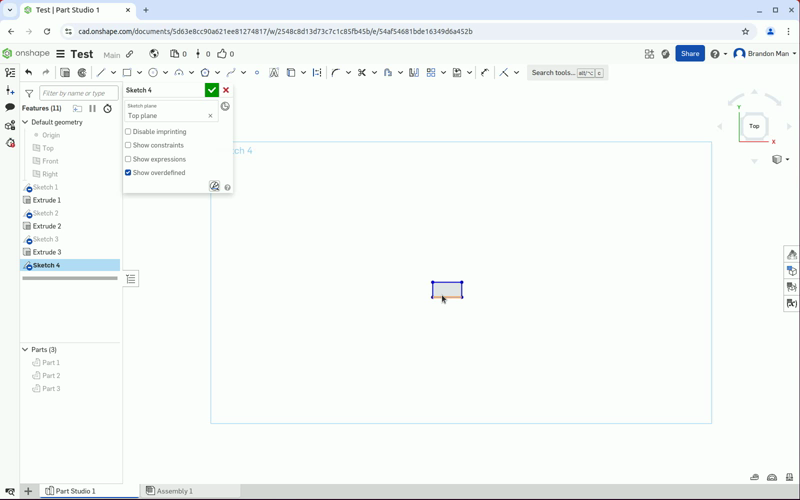
scroll(6)
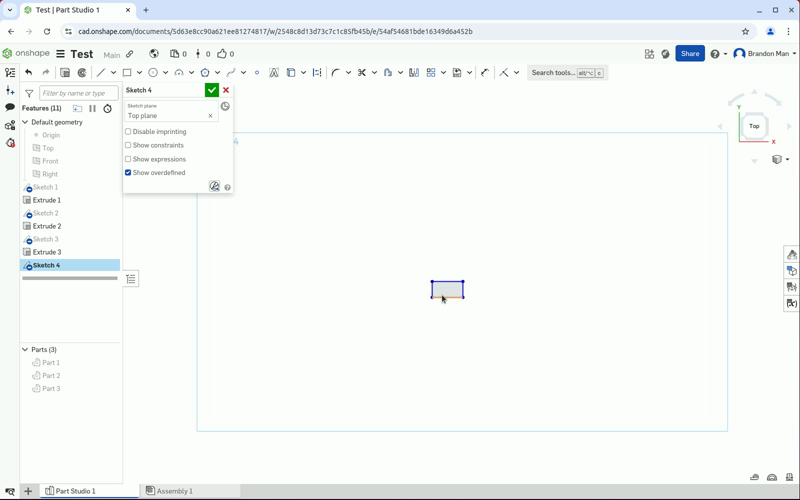
scroll(6)
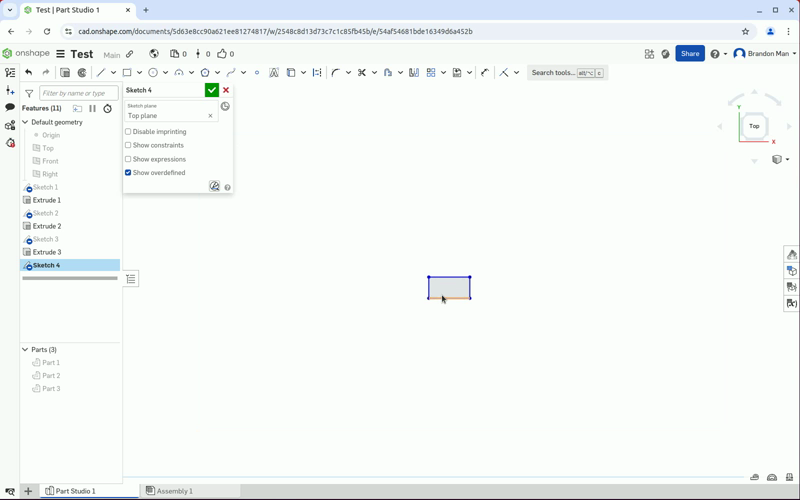
scroll(6)
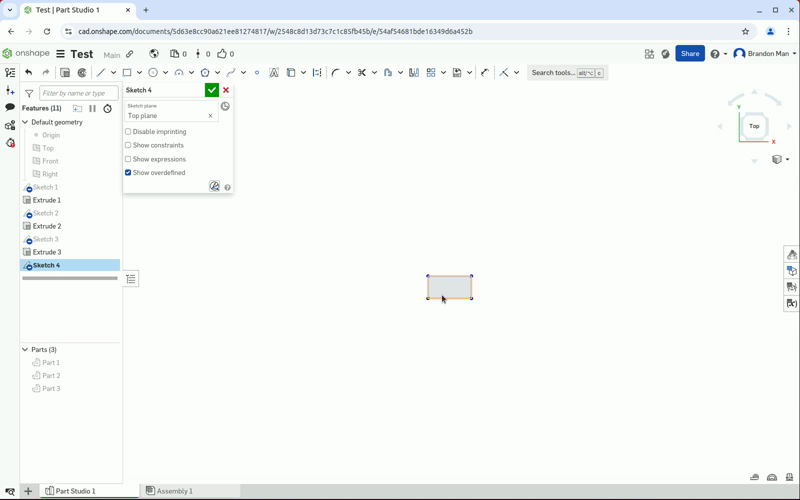
scroll(6)
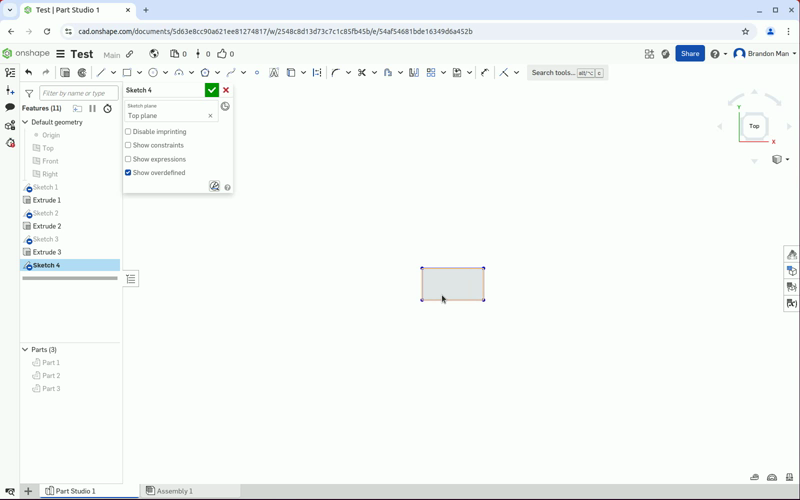
scroll(6)
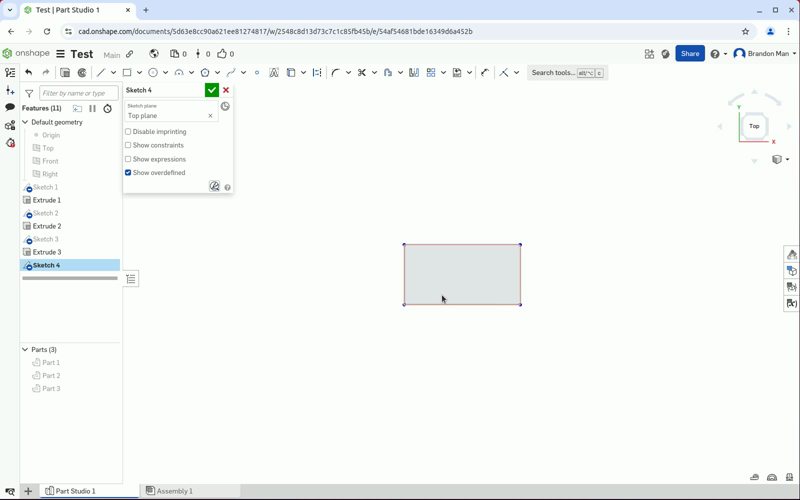
scroll(6)
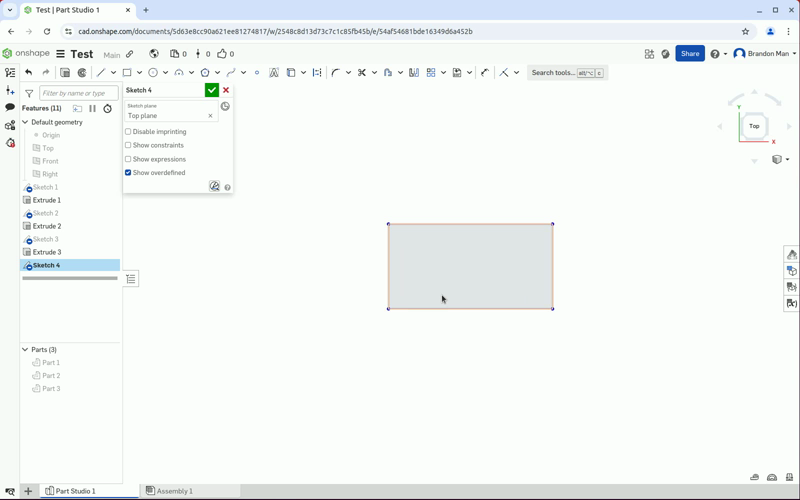
scroll(6)
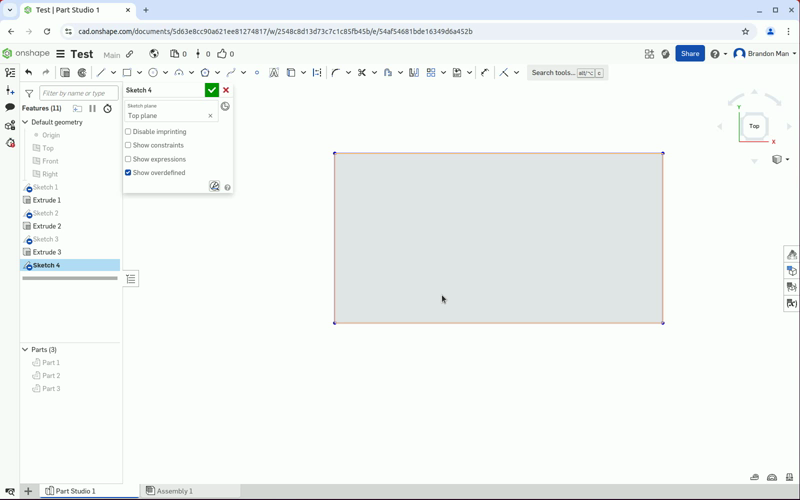
click(442, 294)
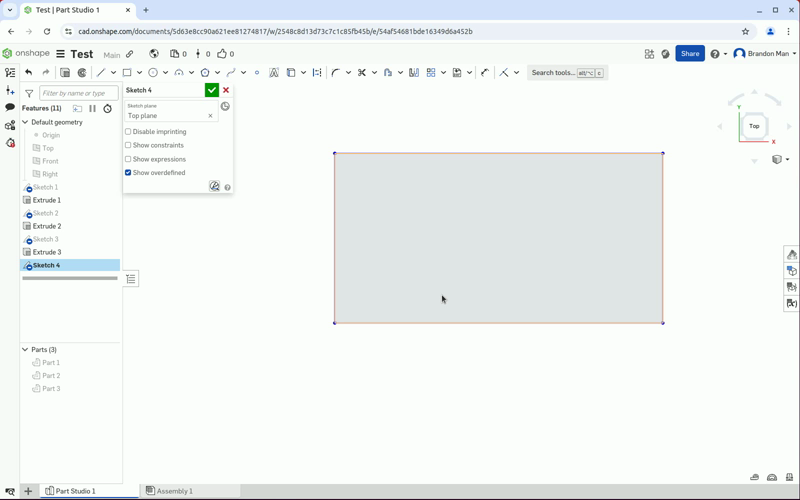
scroll(-6)
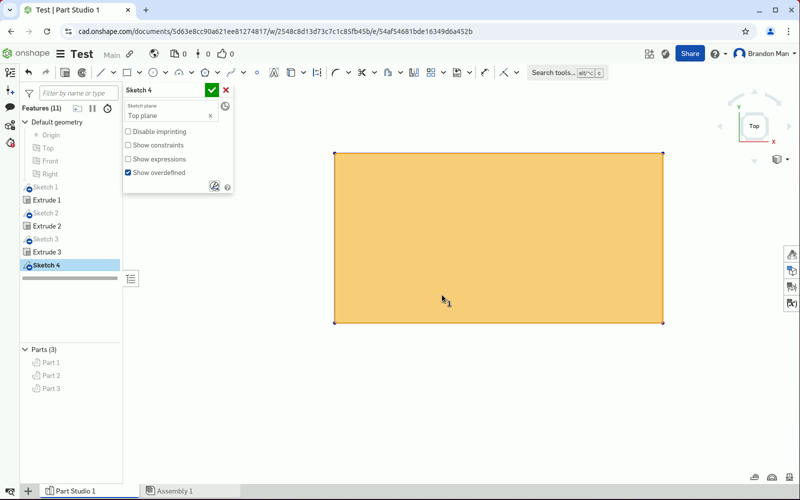
scroll(-6)
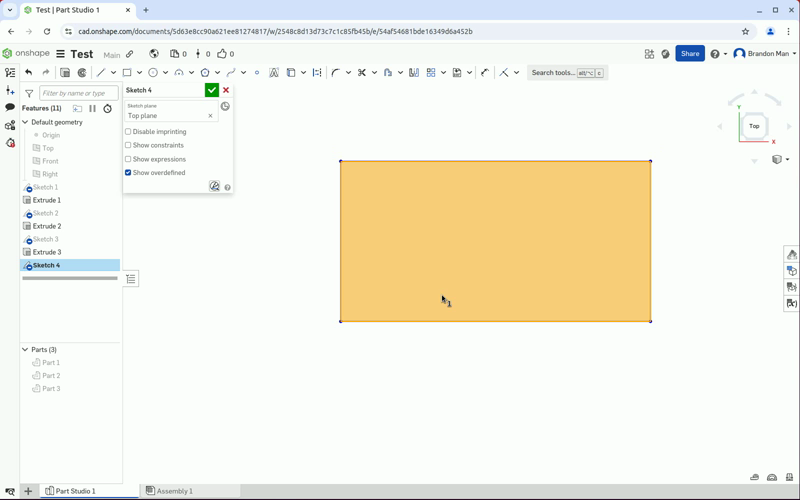
scroll(-6)
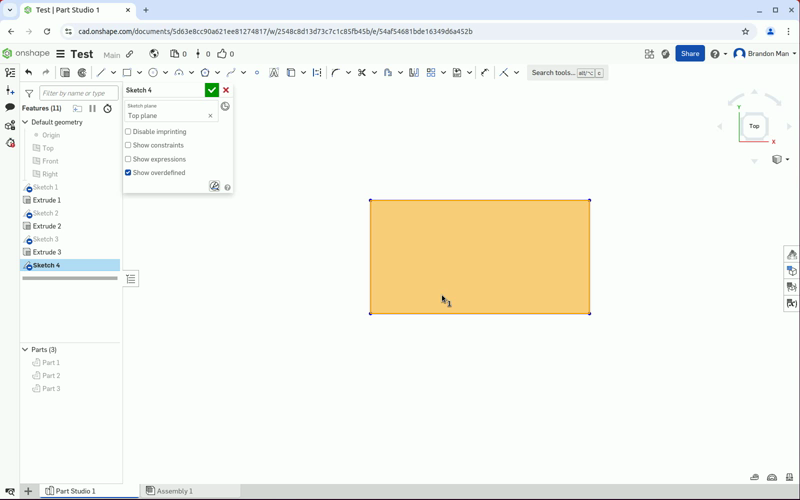
scroll(-6)
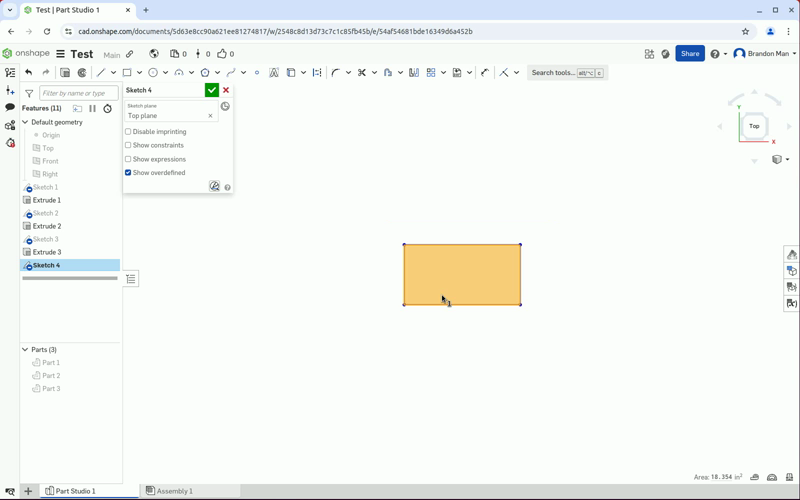
scroll(-6)
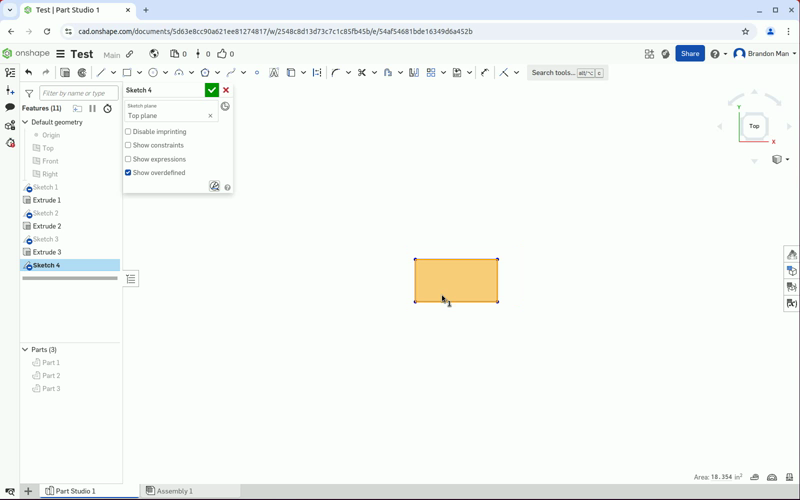
scroll(-6)
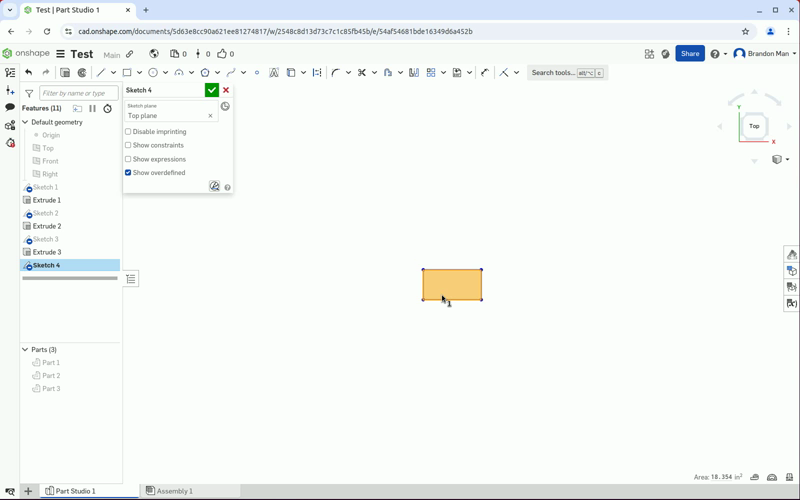
scroll(-6)
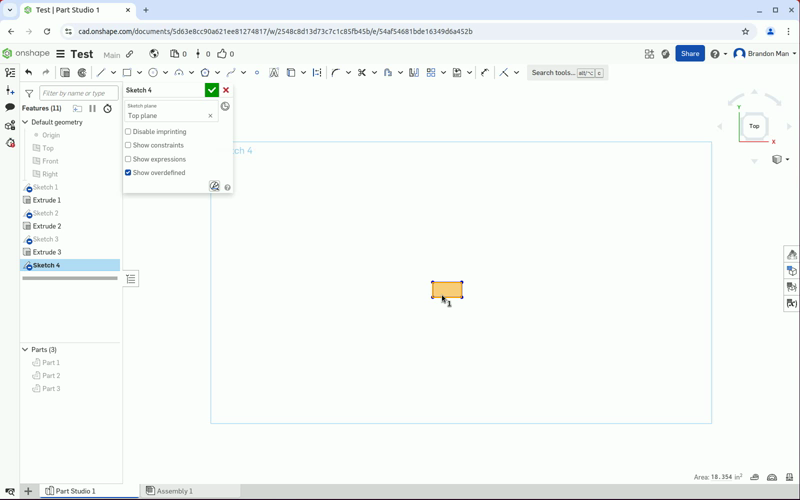
mouse_move(73, 352)
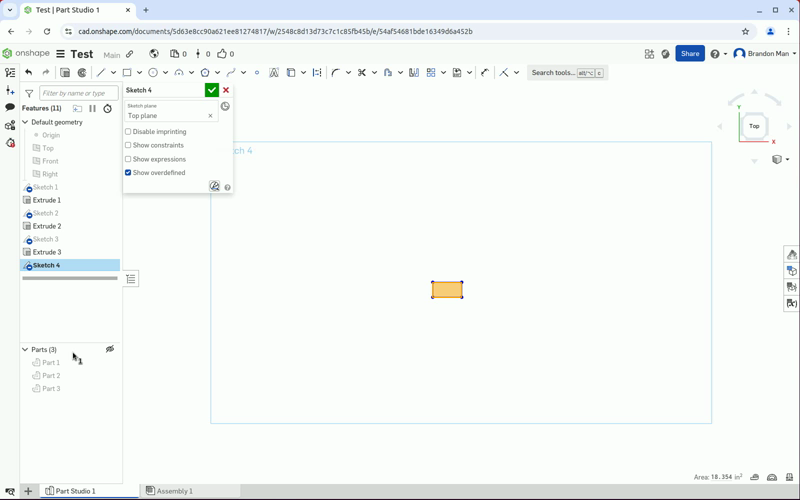
key(shift+y)
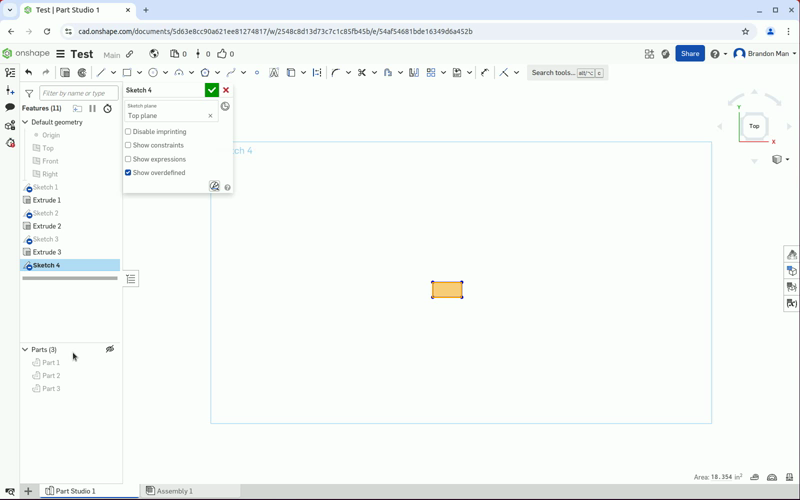
key(shift+e)
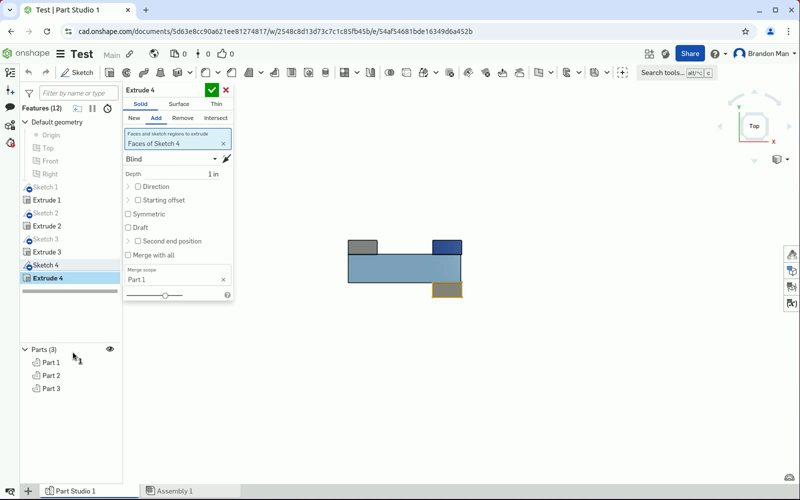
mouse_move(143, 106)
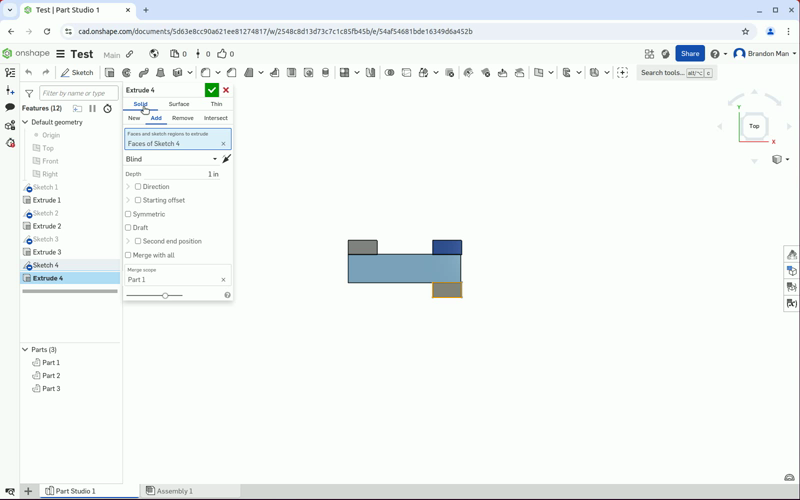
click(143, 106)
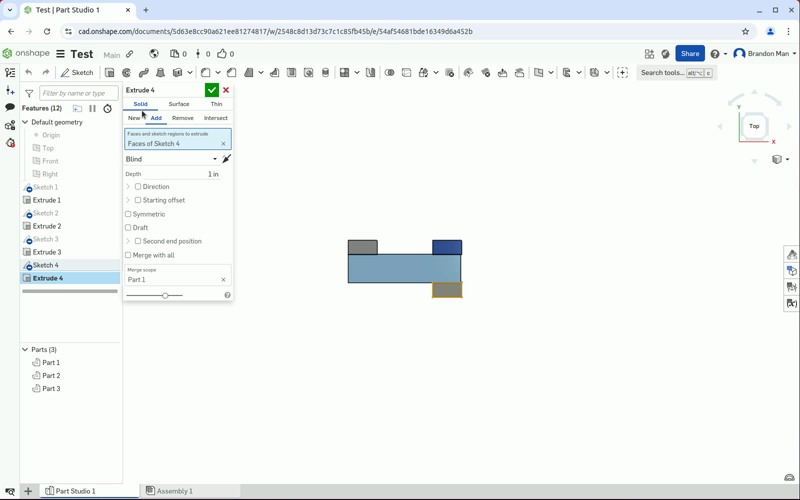
mouse_move(137, 120)
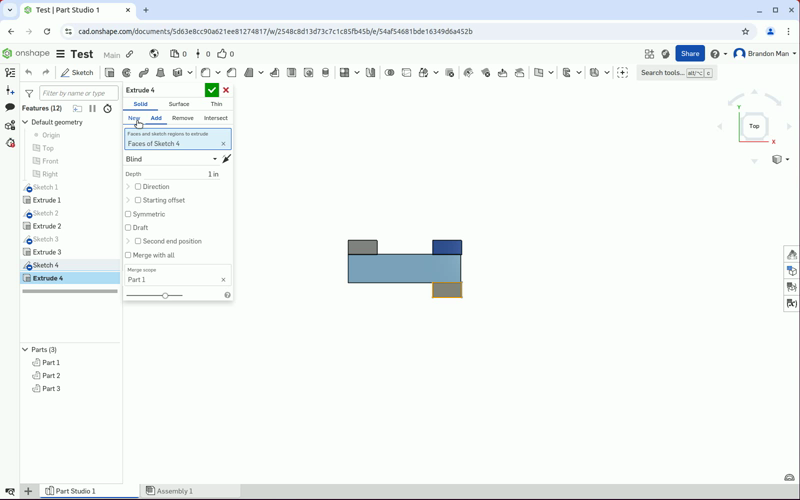
click(137, 120)
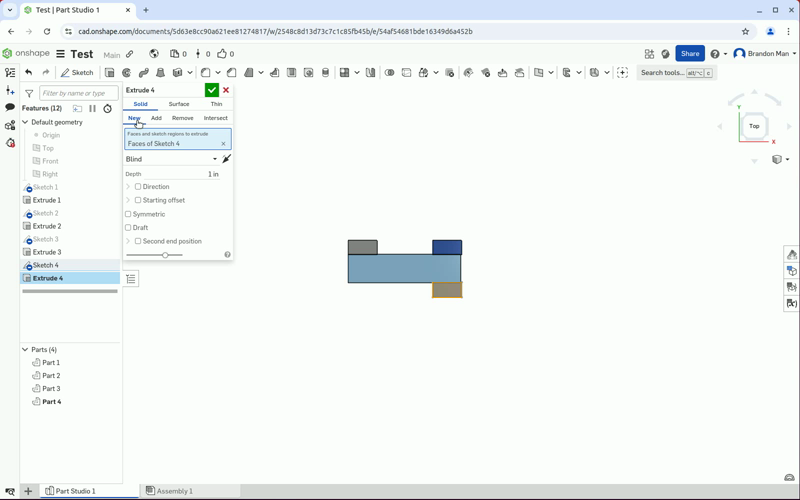
key(tab, 4)
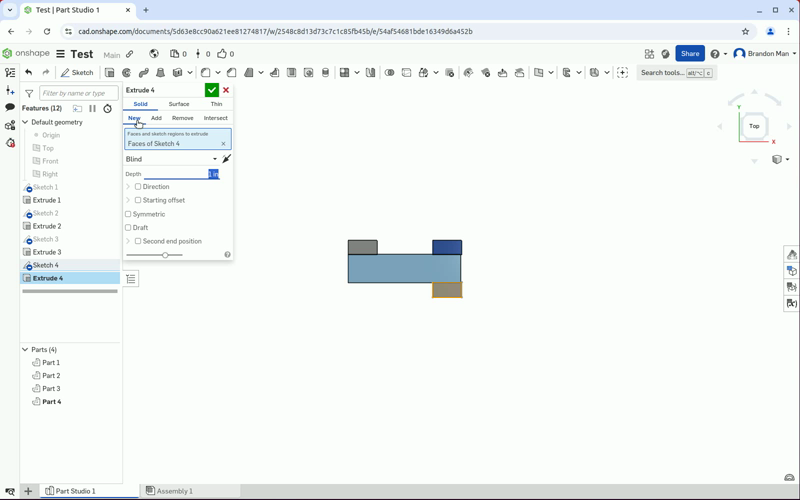
text(2.889)
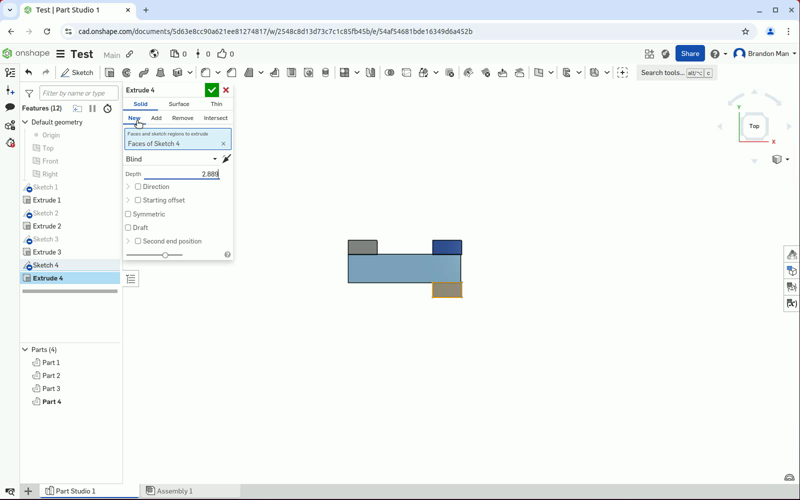
key(enter)
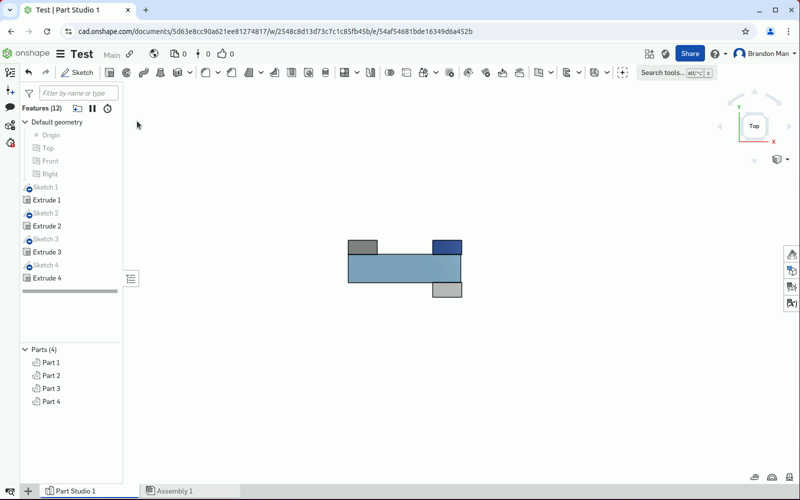
key(shift+h)
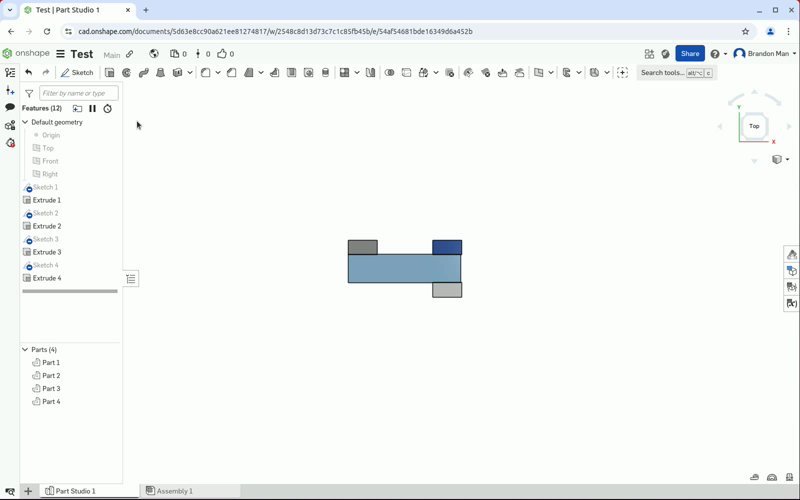
key(shift+h)
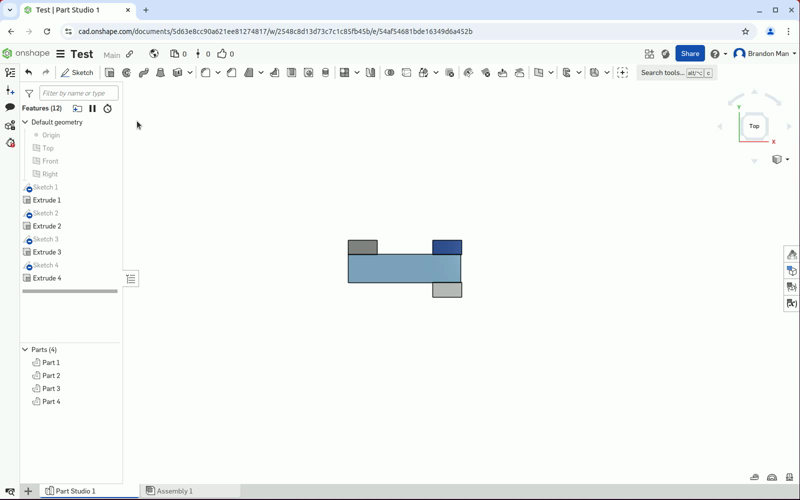
mouse_move(73, 189)
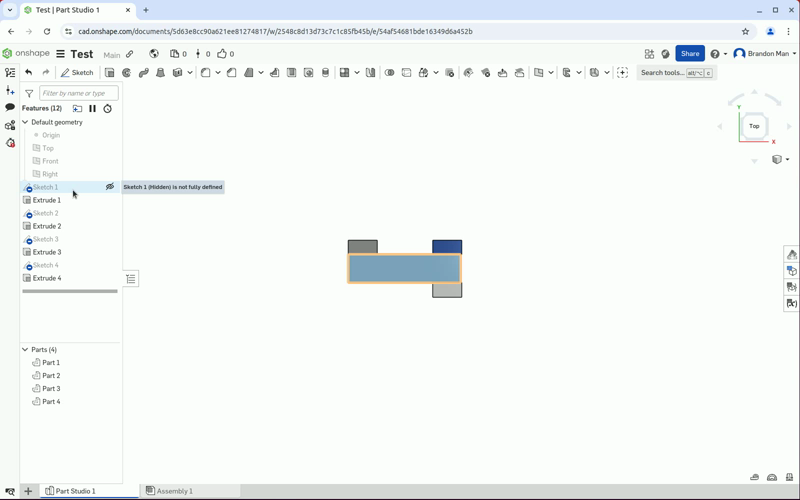
click(73, 189)
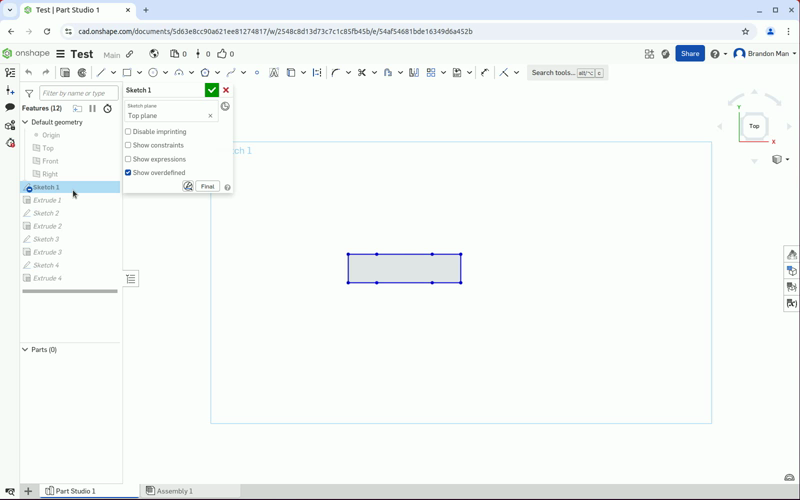
mouse_move(229, 92)
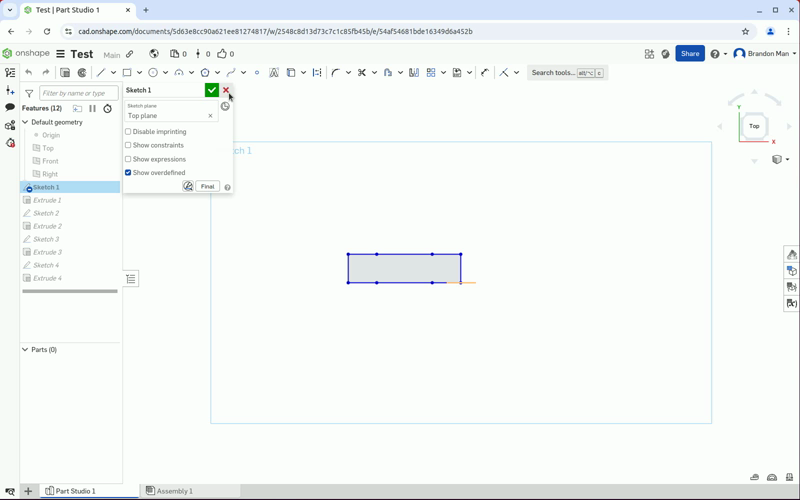
click(229, 92)
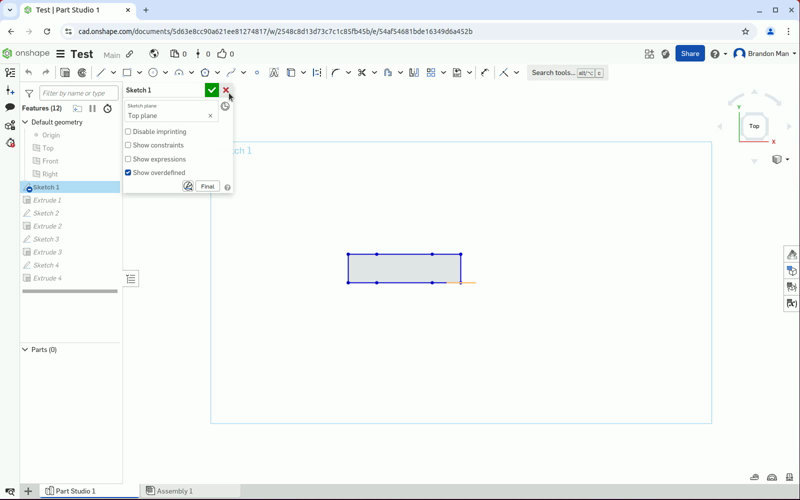
key(shift+s)
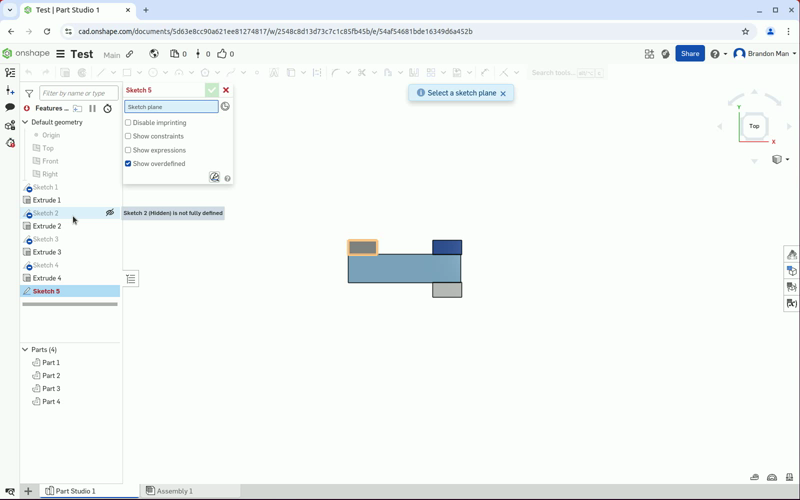
scroll(3)
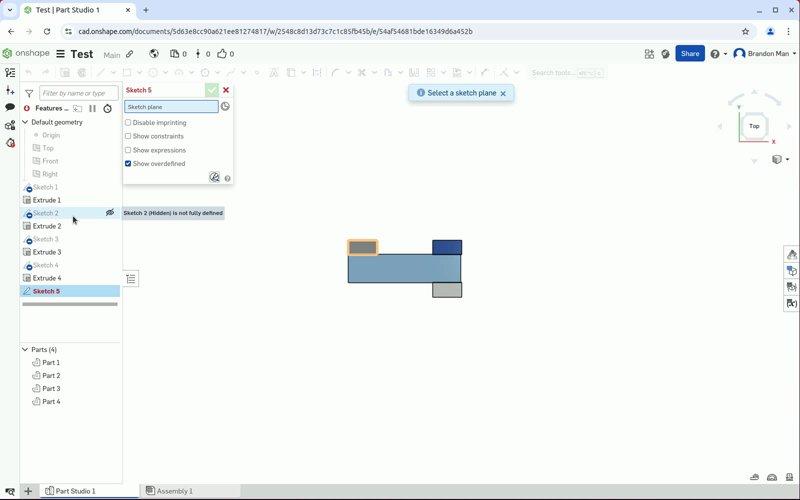
mouse_move(73, 150)
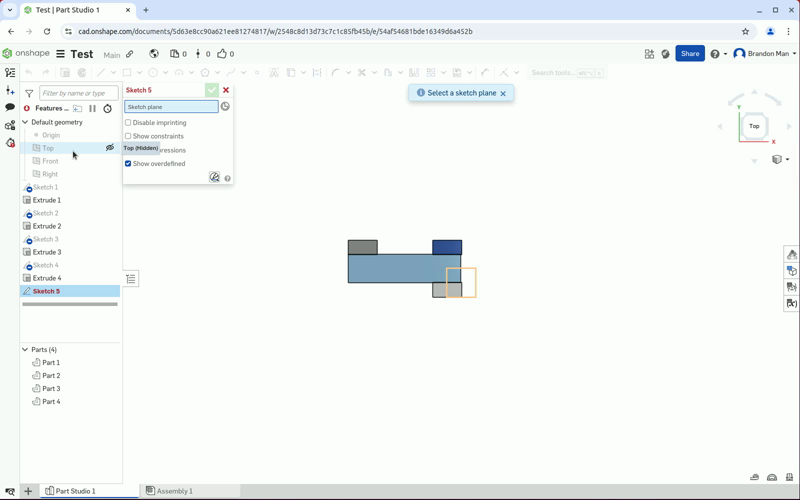
click(73, 150)
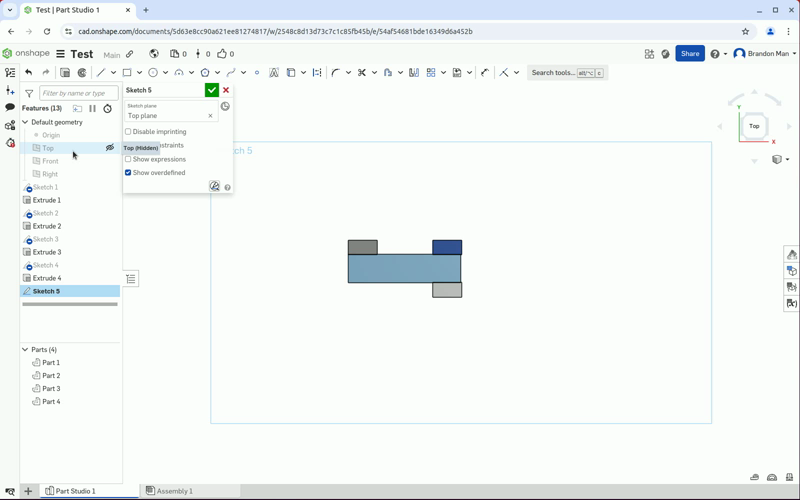
mouse_move(73, 352)
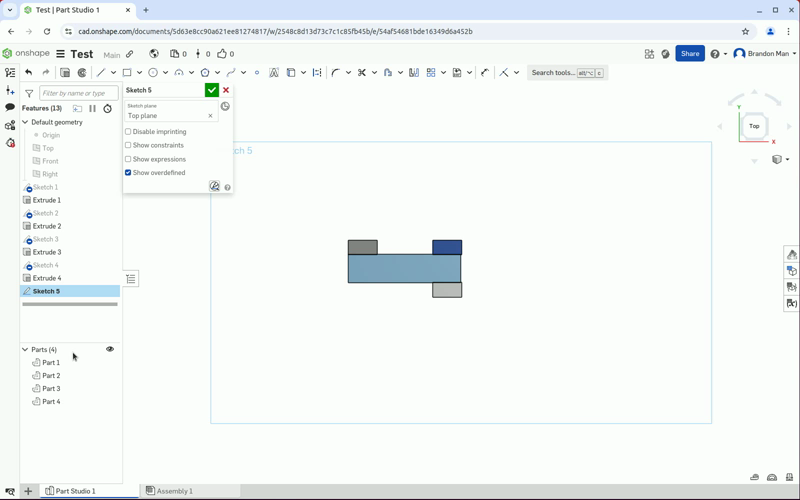
key(y)
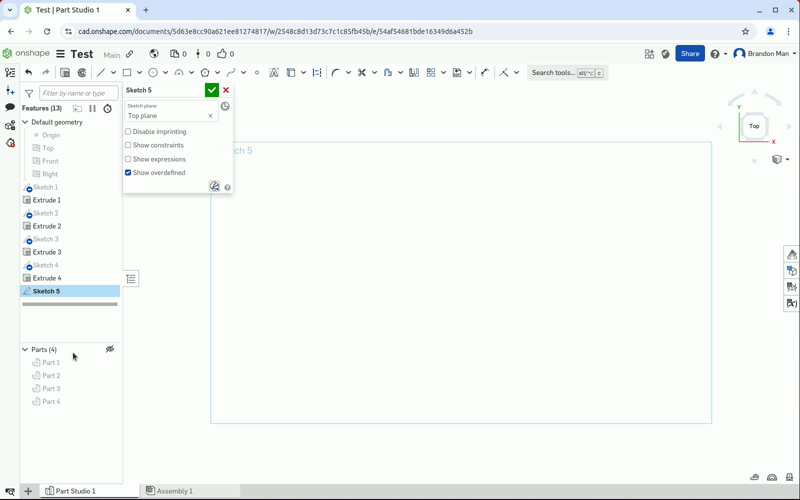
key(l)
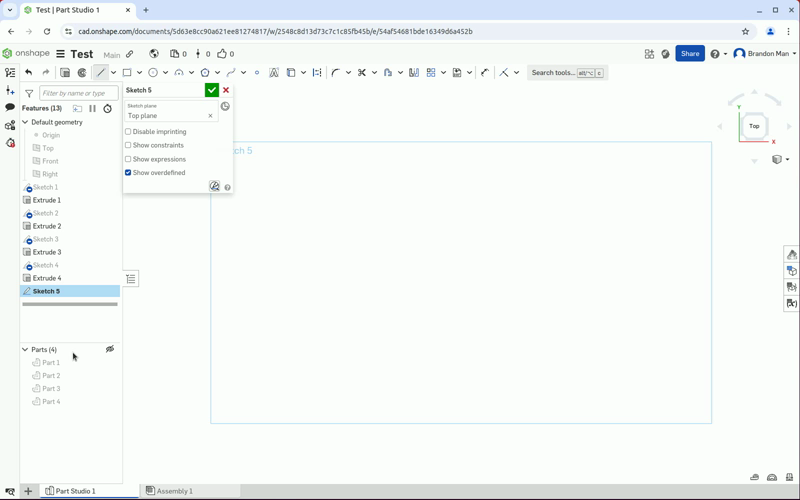
key_down(shift)
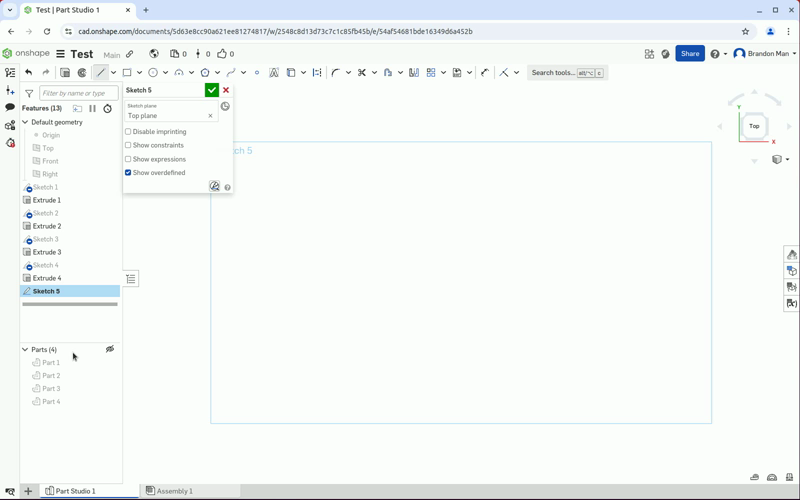
mouse_move(348, 297)
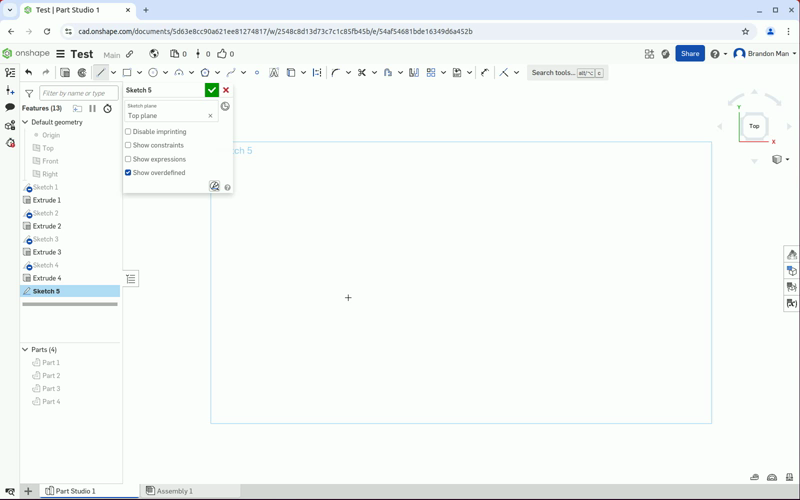
click(348, 297)
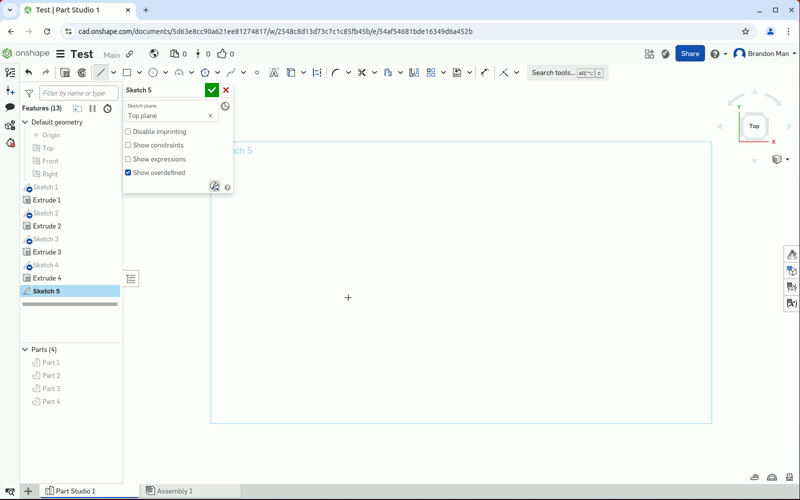
key_up(shift)
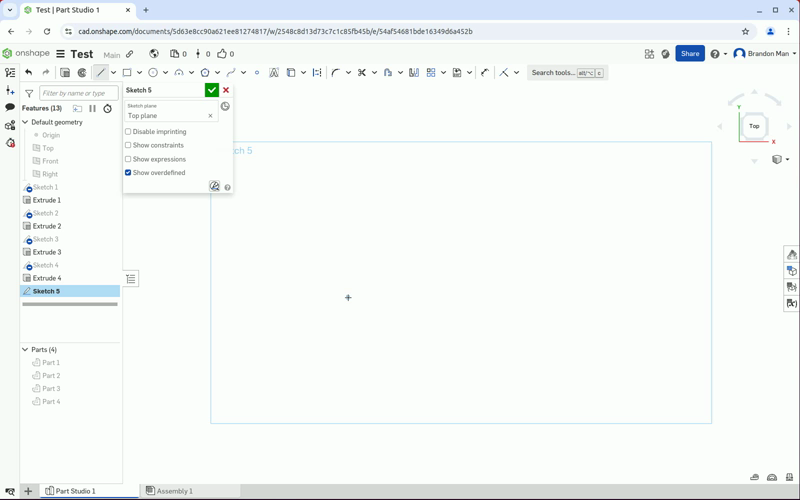
key_down(shift)
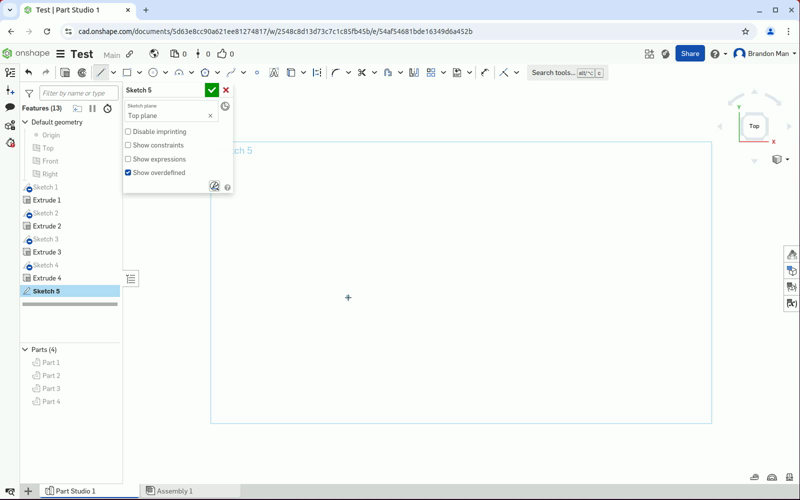
mouse_move(378, 297)
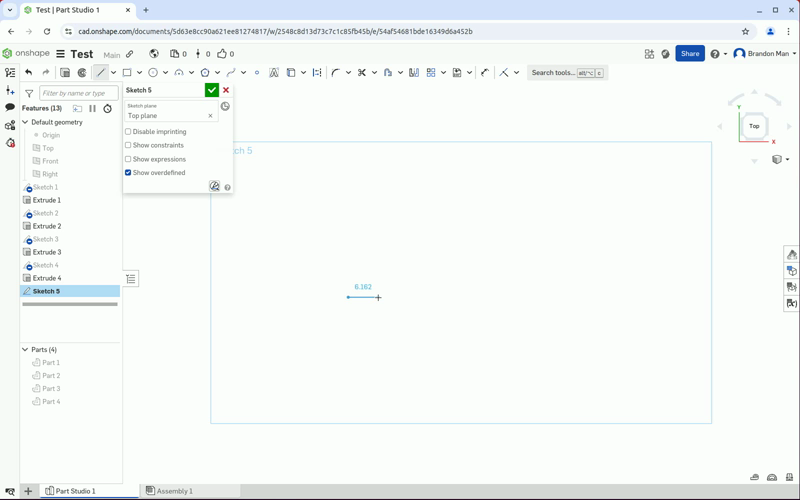
mouse_move(377, 297)
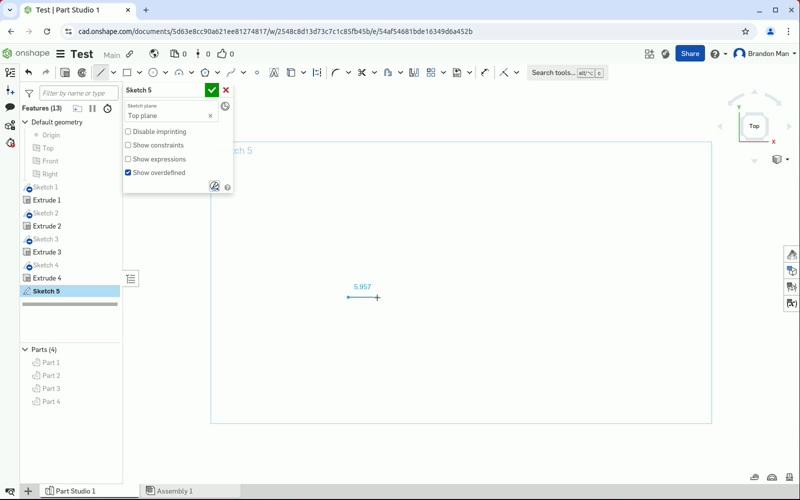
click(377, 297)
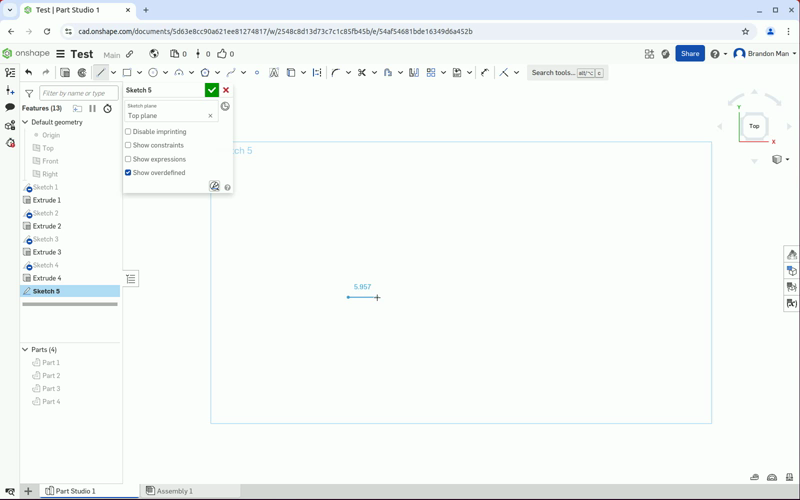
key_up(shift)
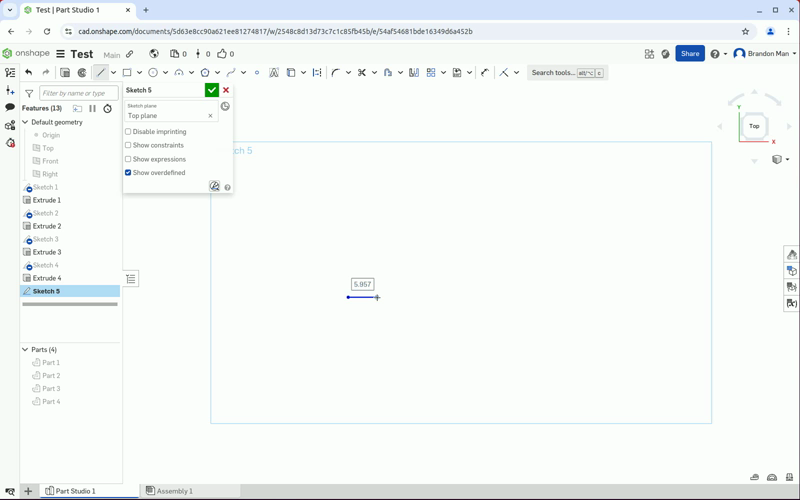
key_down(shift)
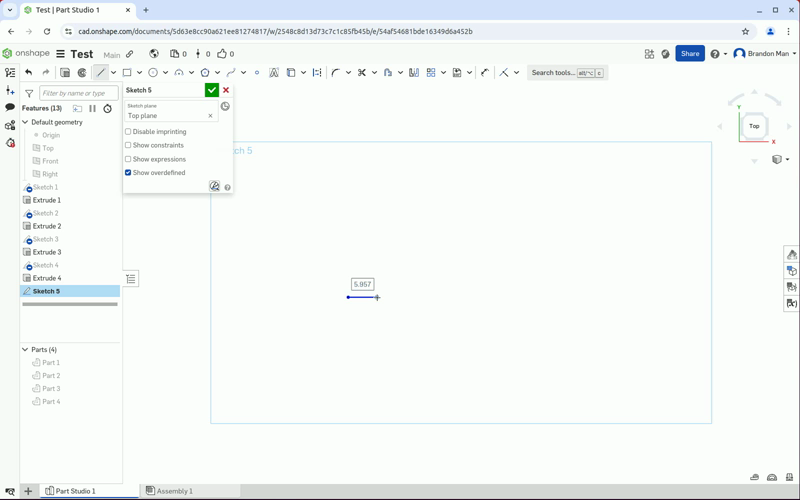
mouse_move(407, 297)
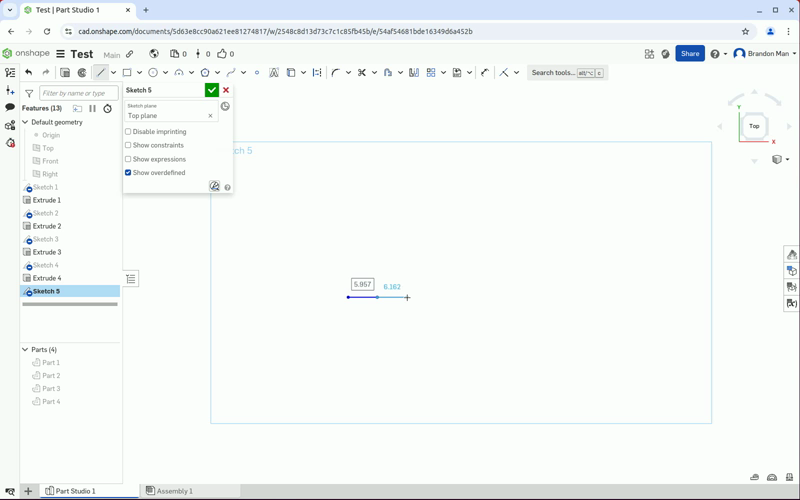
mouse_move(377, 282)
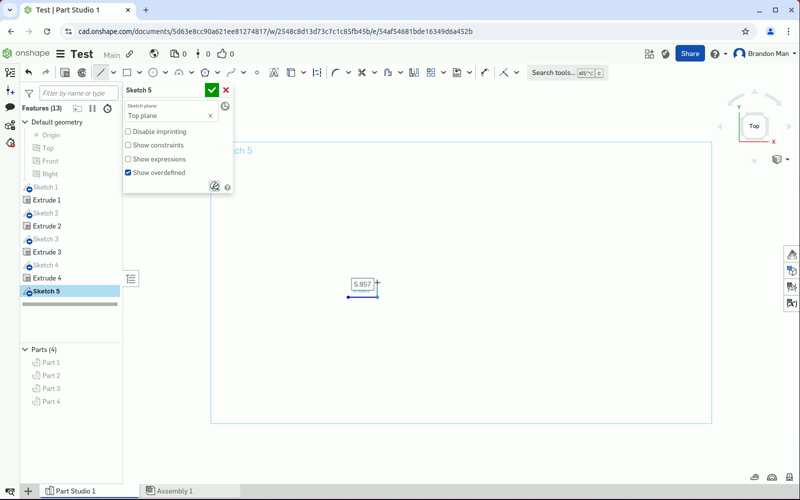
click(377, 282)
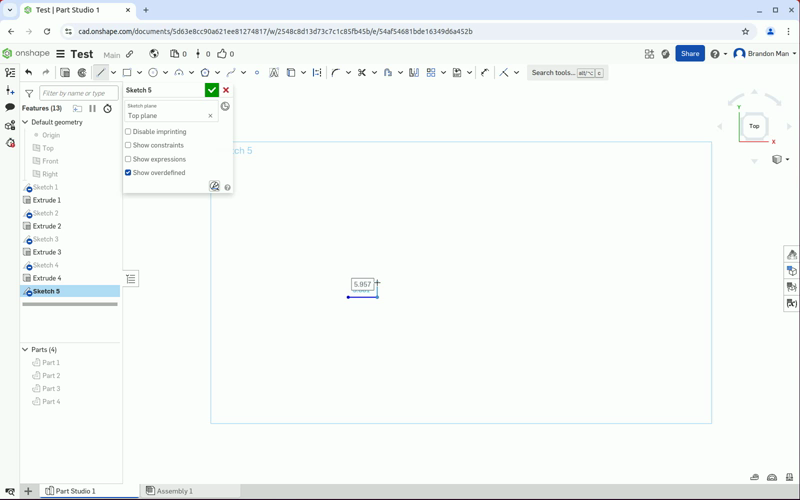
key_up(shift)
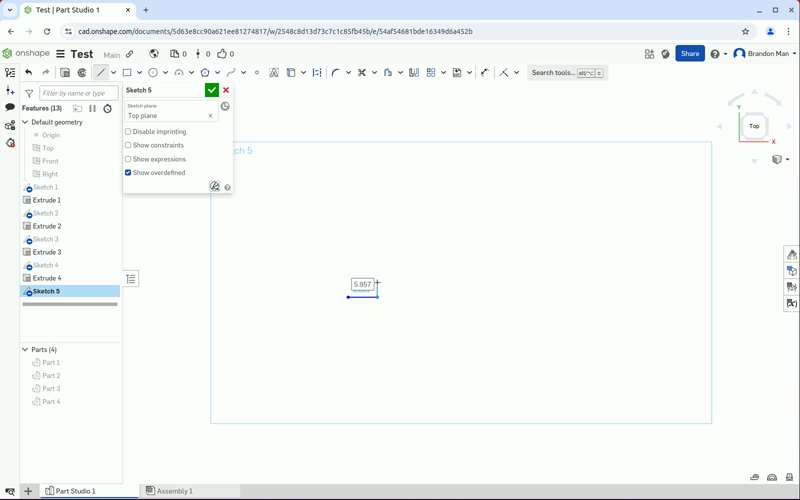
key_down(shift)
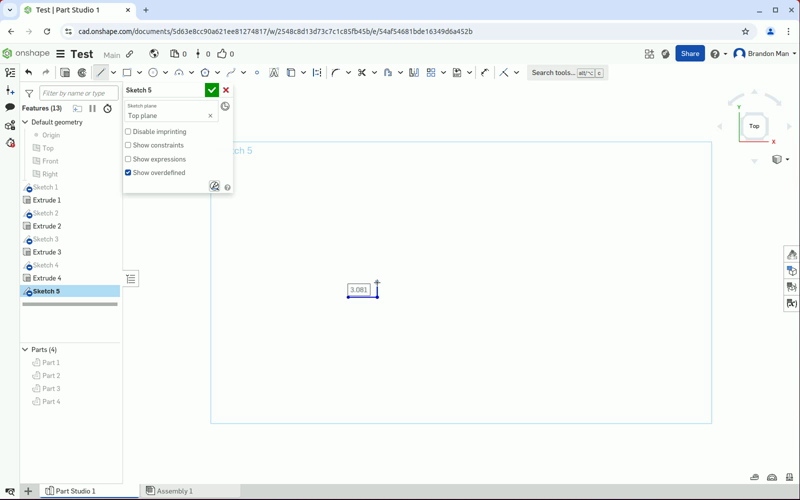
mouse_move(407, 282)
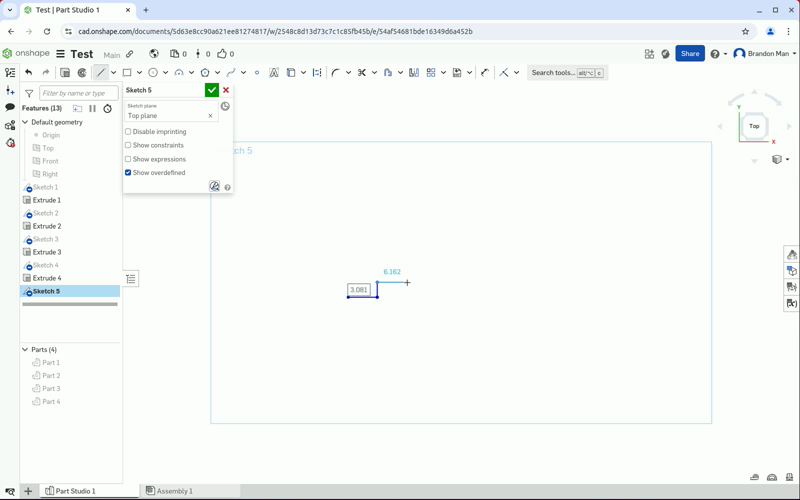
mouse_move(348, 282)
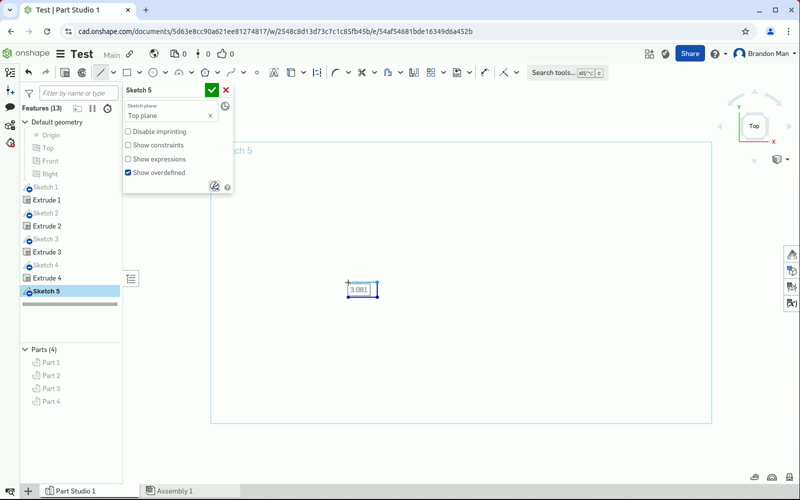
click(348, 282)
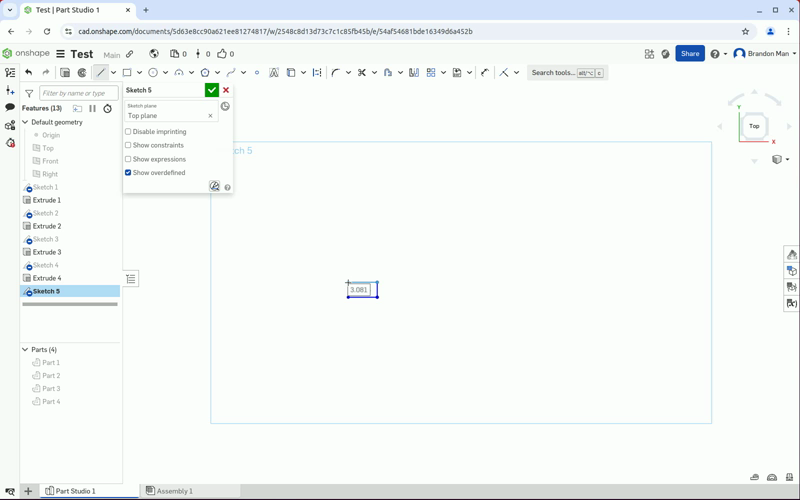
key_up(shift)
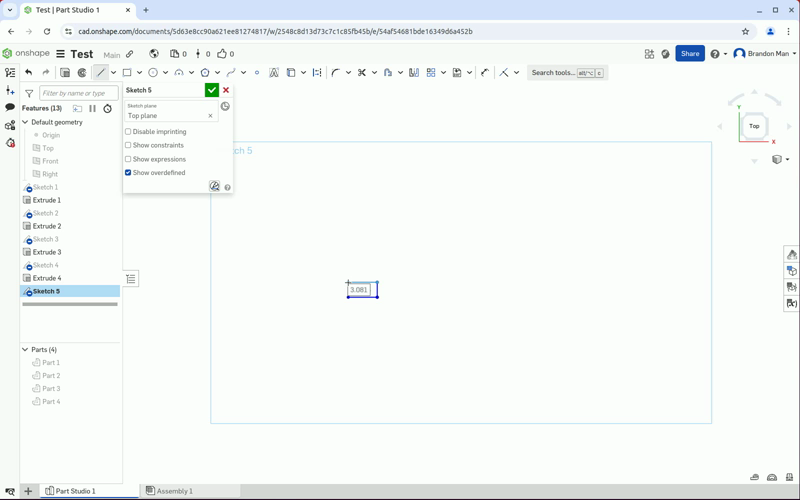
mouse_move(378, 282)
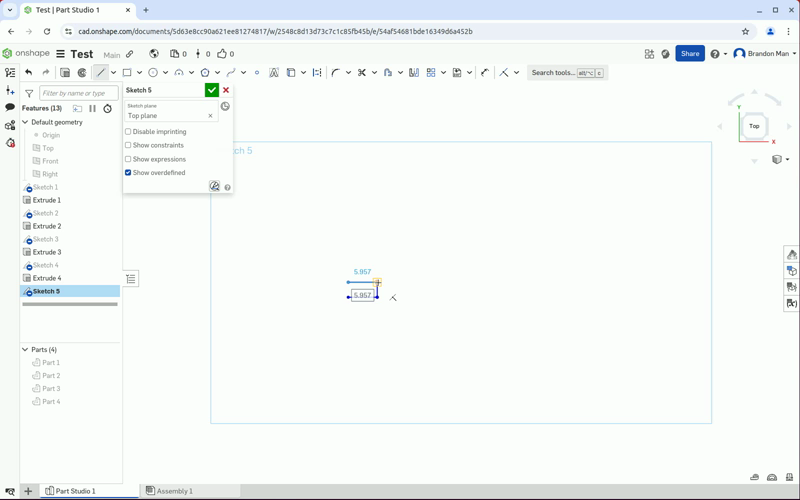
key_down(shift)
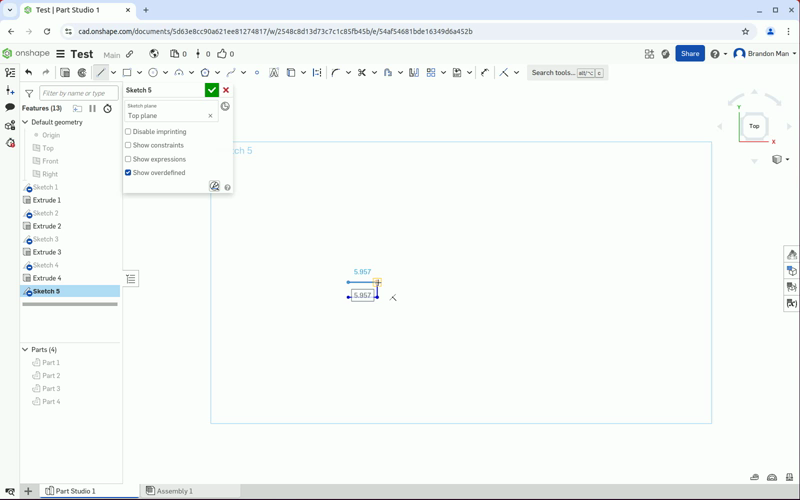
mouse_move(348, 297)
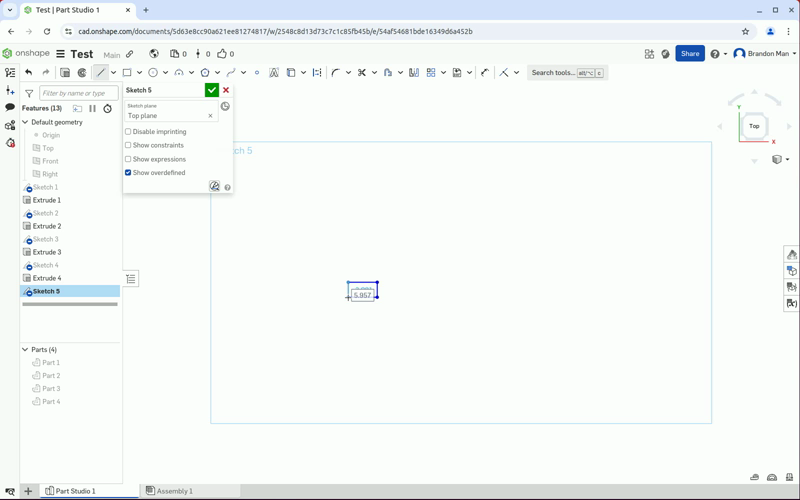
key_up(shift)
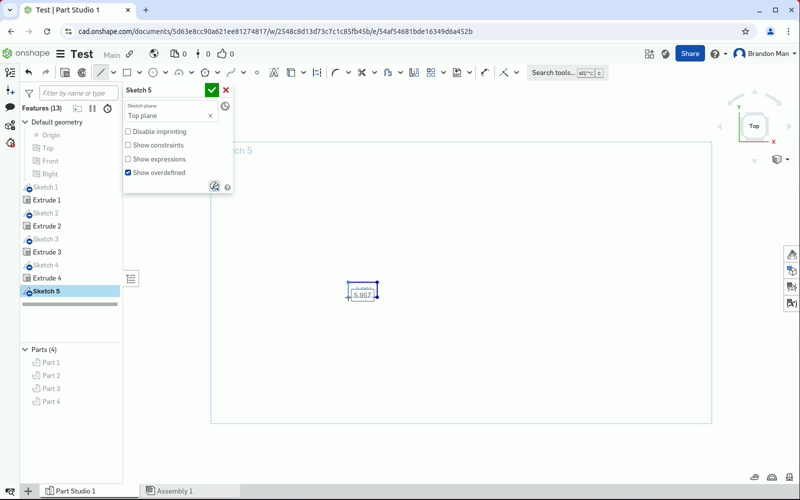
click(348, 297)
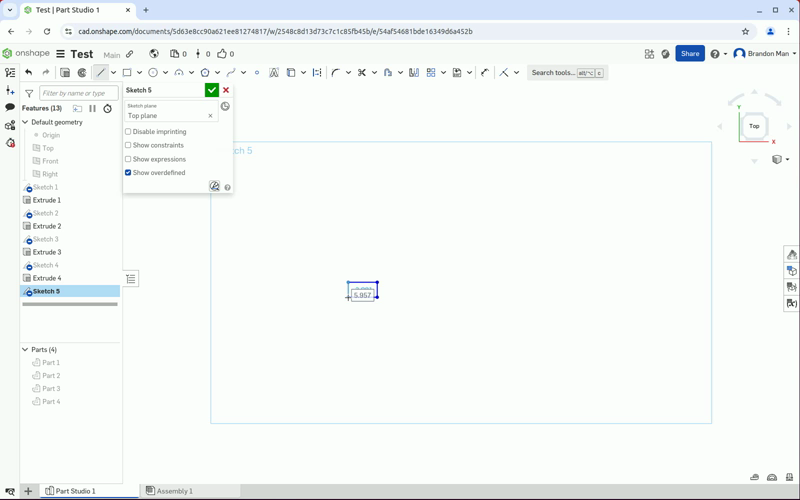
key(esc)
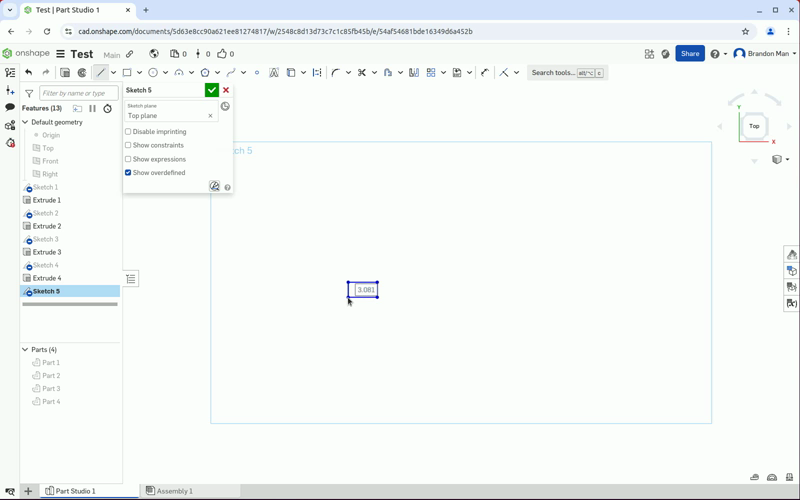
mouse_move(372, 289)
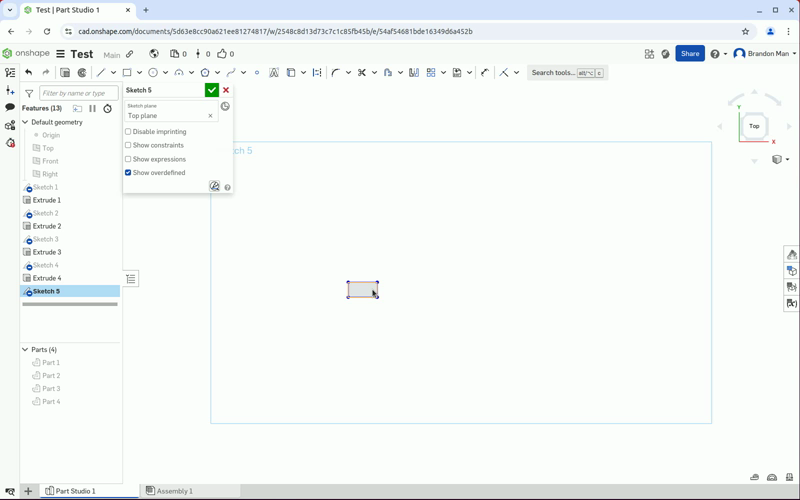
scroll(6)
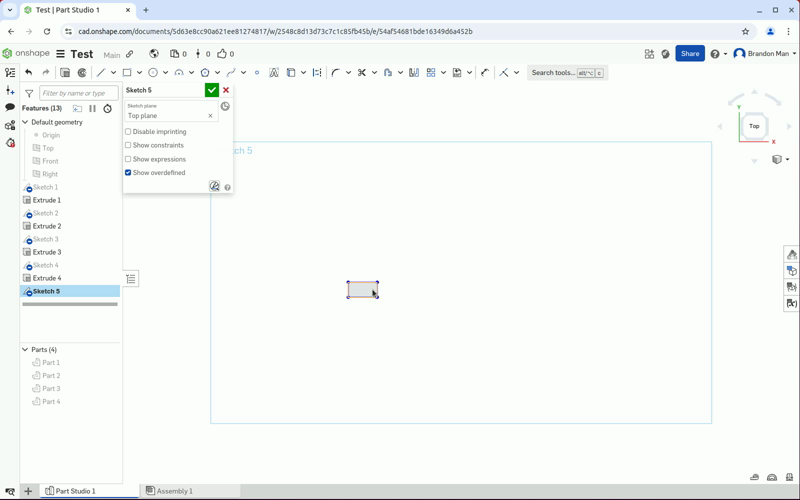
scroll(6)
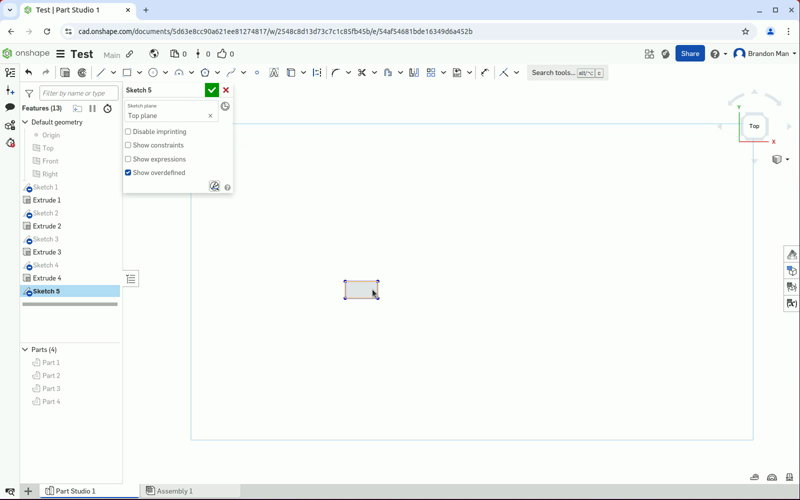
scroll(6)
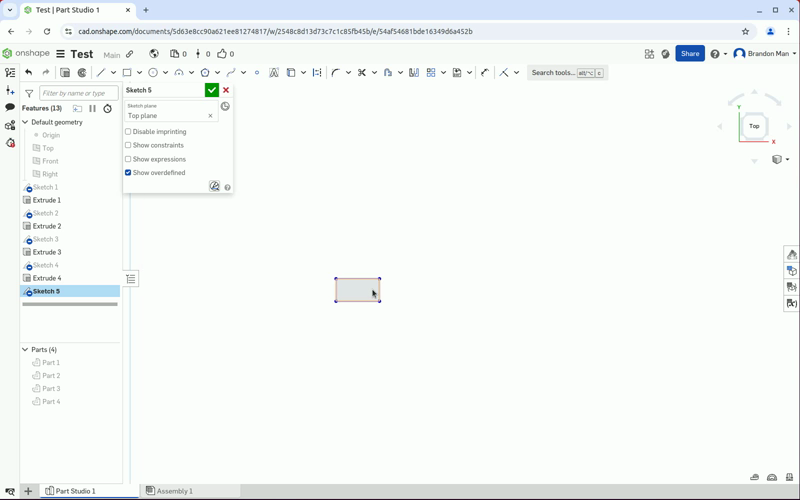
scroll(6)
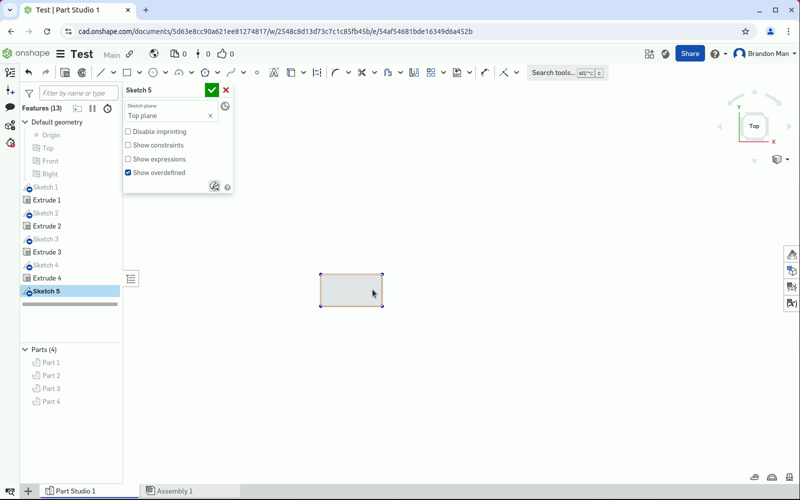
scroll(6)
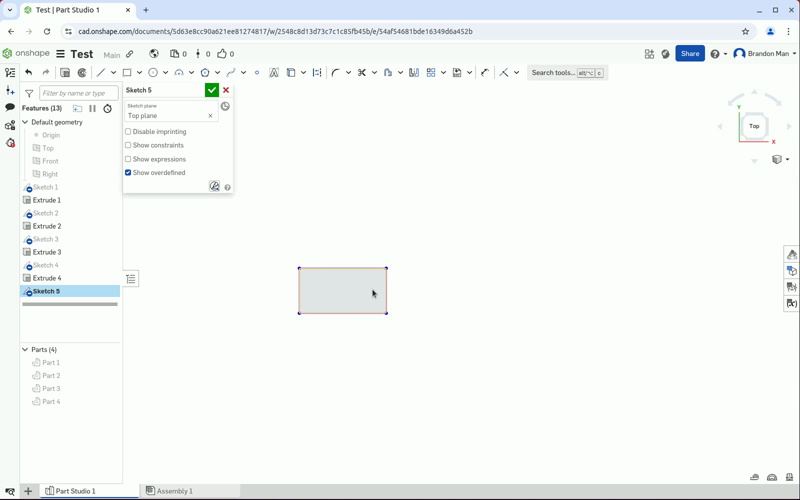
scroll(6)
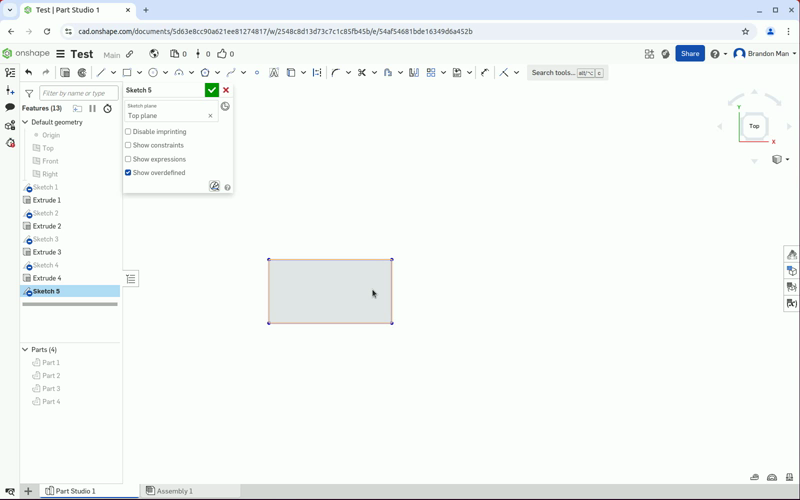
scroll(6)
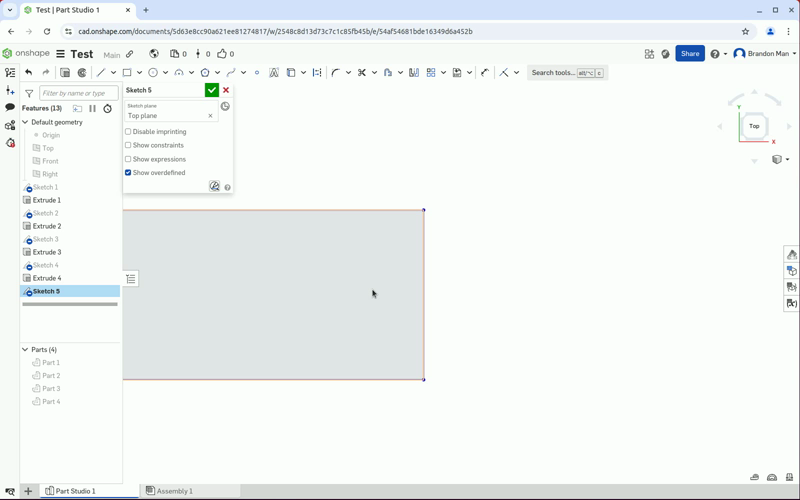
click(372, 289)
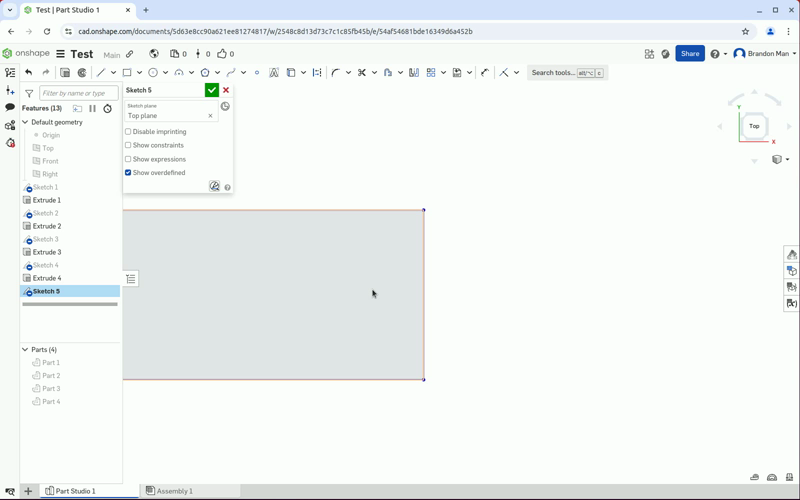
scroll(-6)
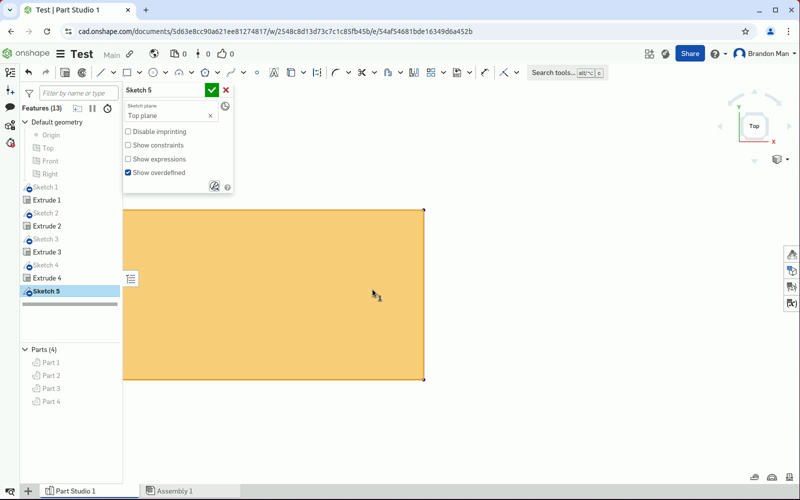
scroll(-6)
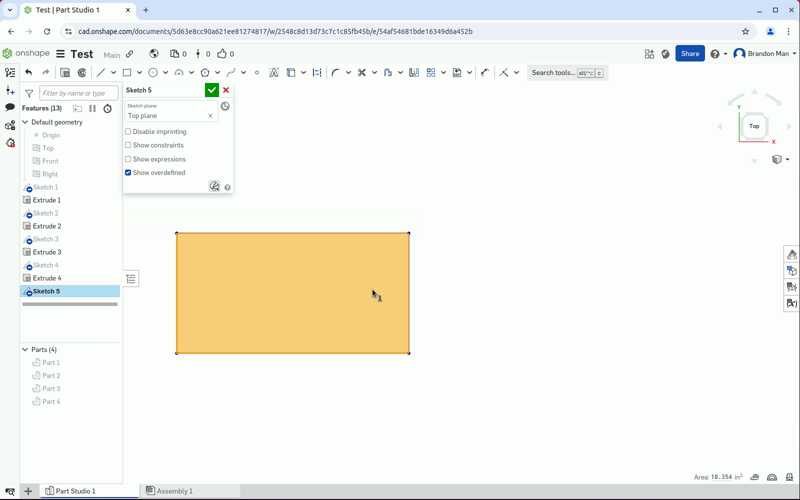
scroll(-6)
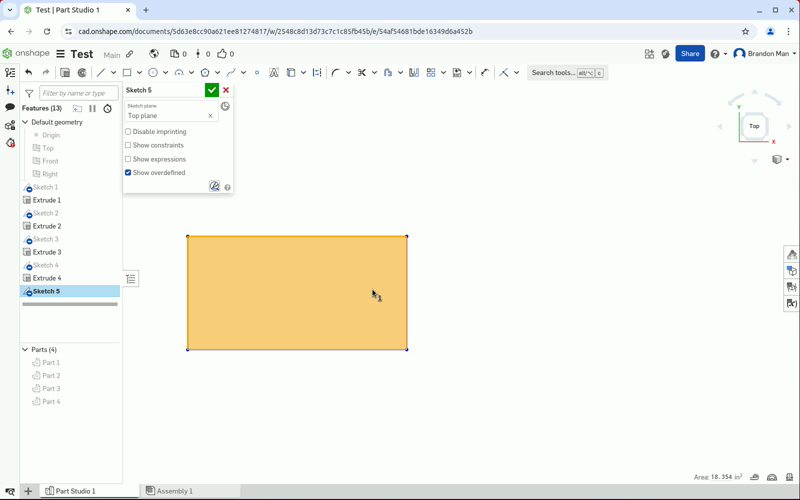
scroll(-6)
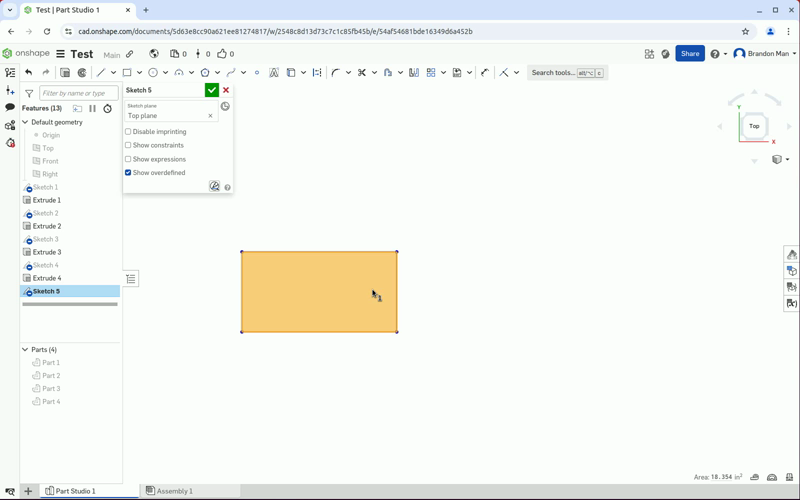
scroll(-6)
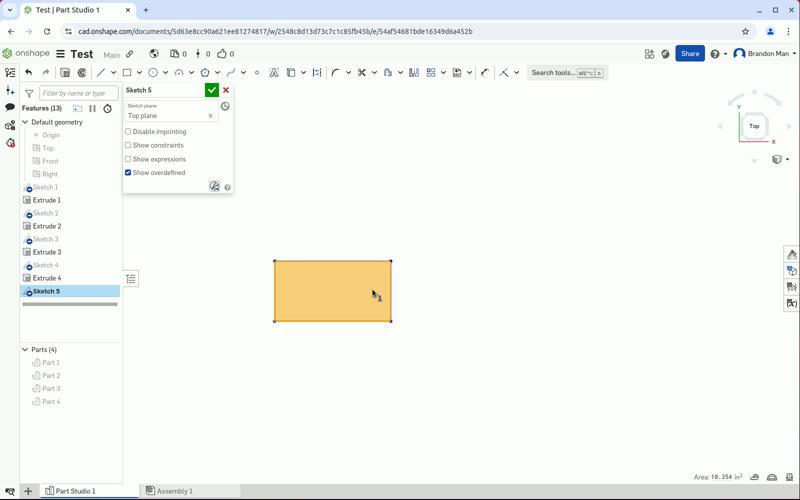
scroll(-6)
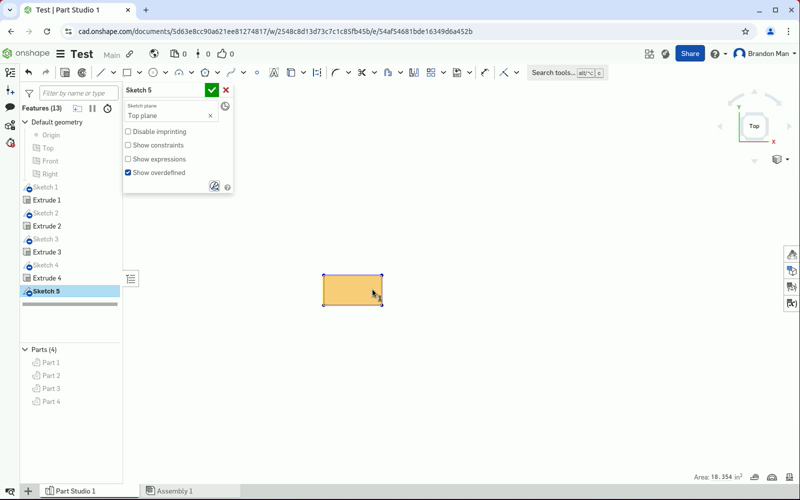
scroll(-6)
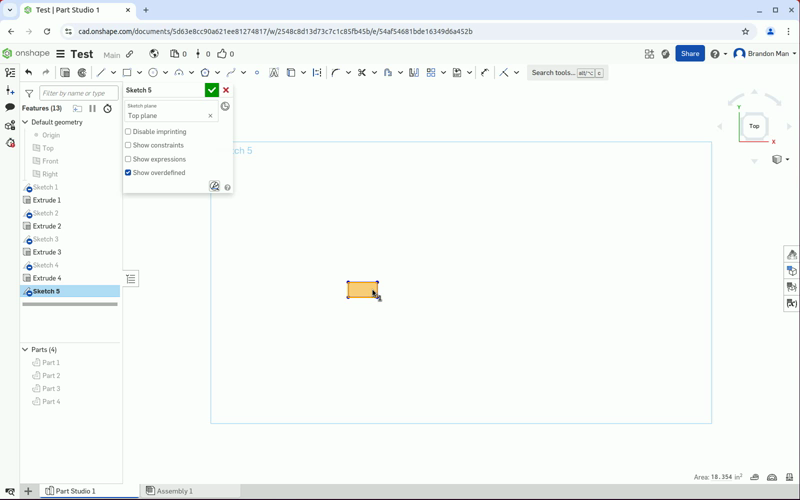
mouse_move(73, 352)
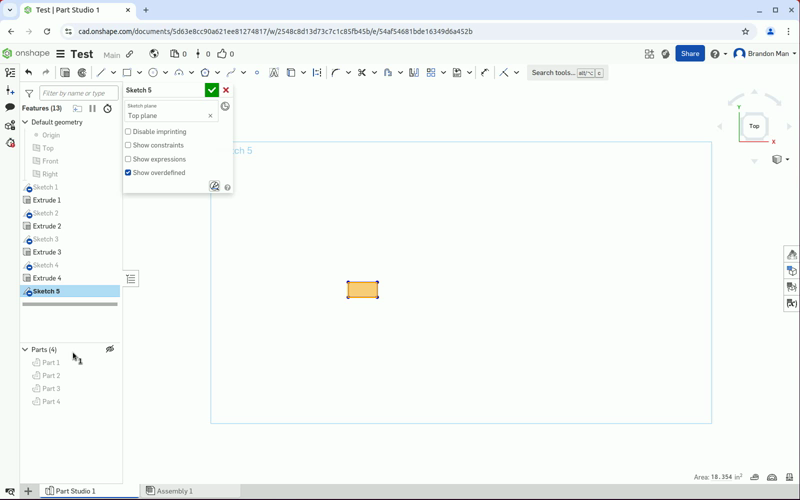
key(shift+y)
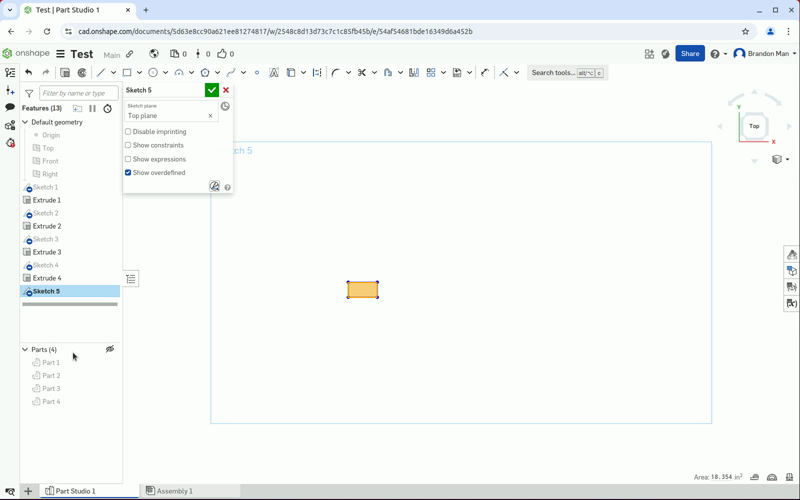
key(shift+e)
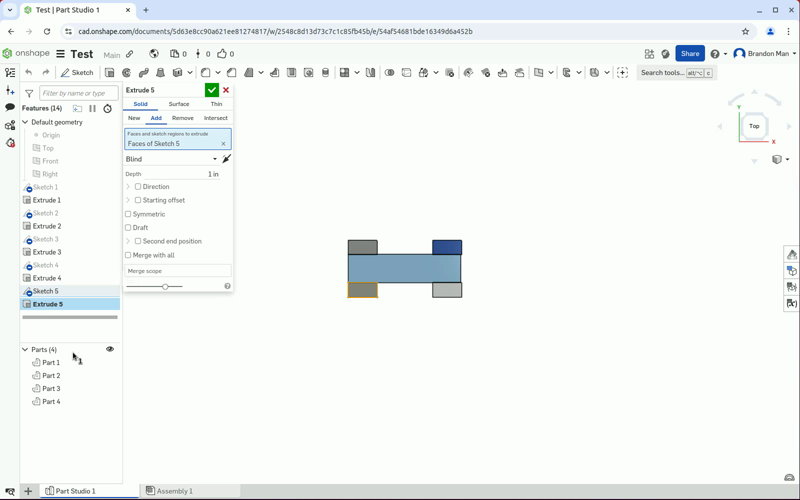
mouse_move(143, 106)
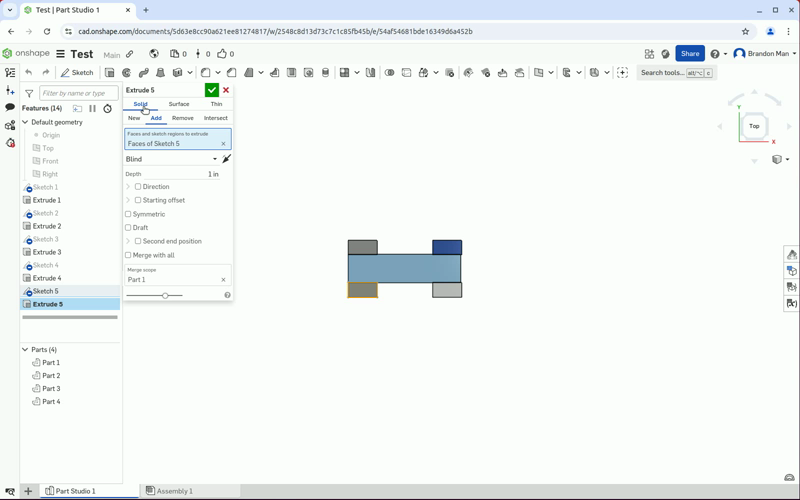
click(143, 106)
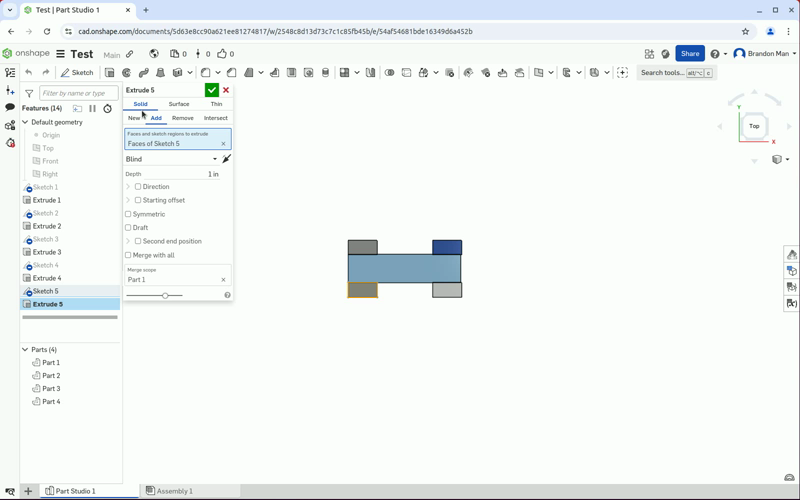
mouse_move(137, 120)
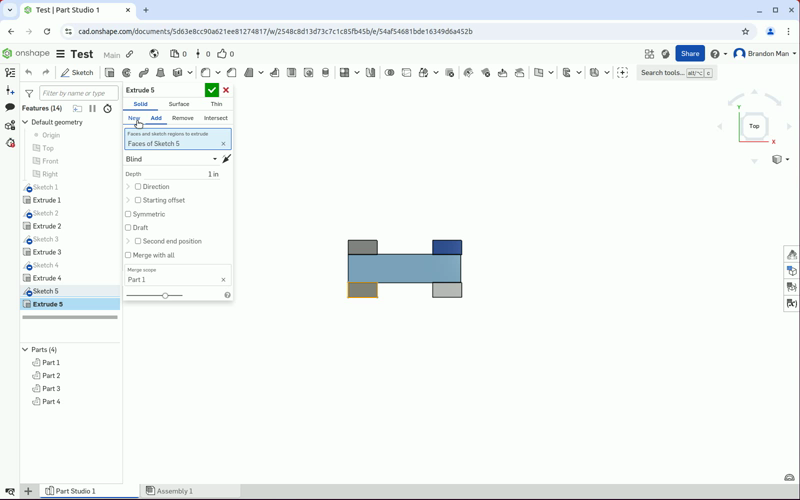
click(137, 120)
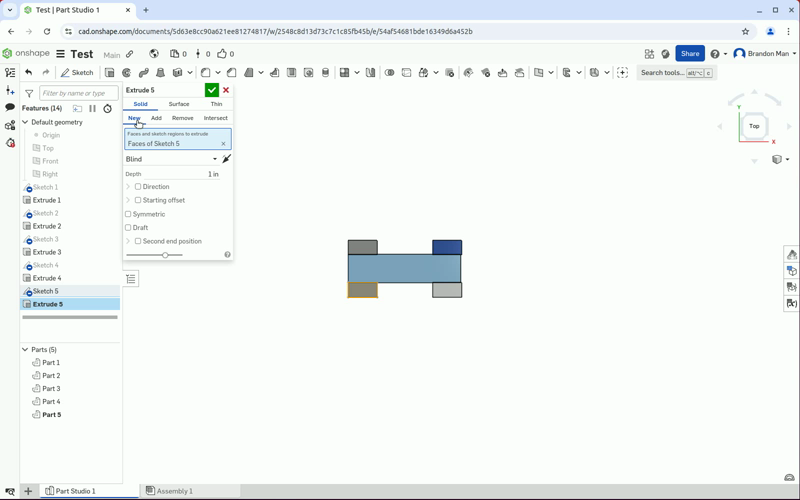
key(tab, 4)
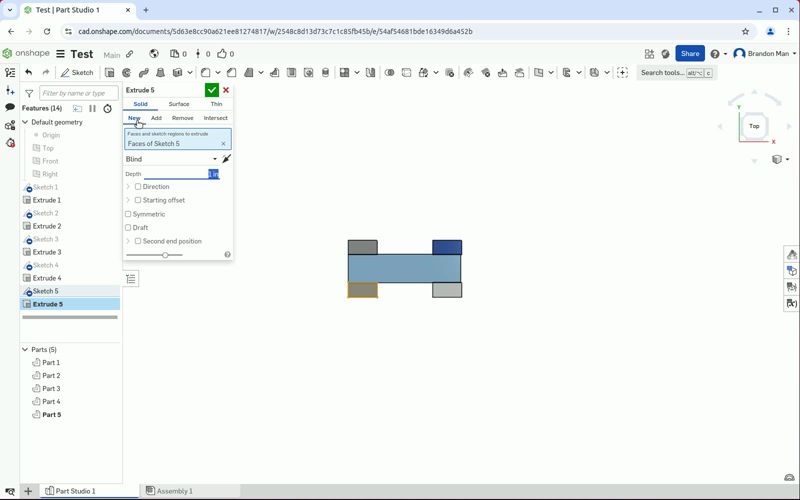
text(2.889)
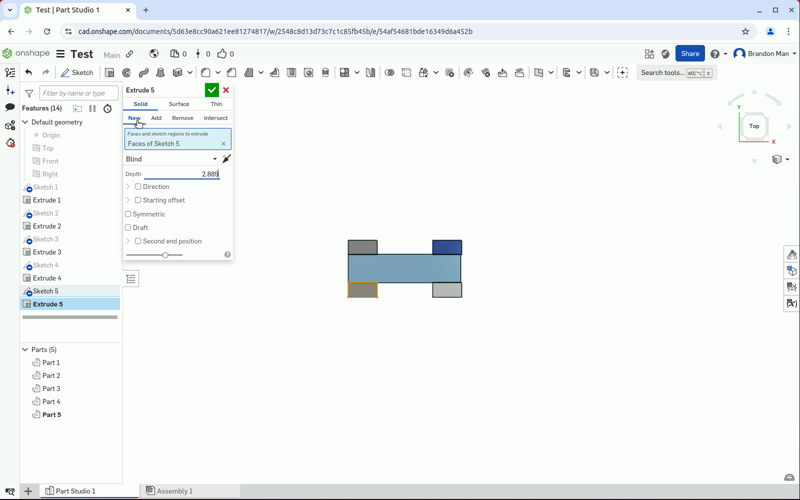
key(enter)
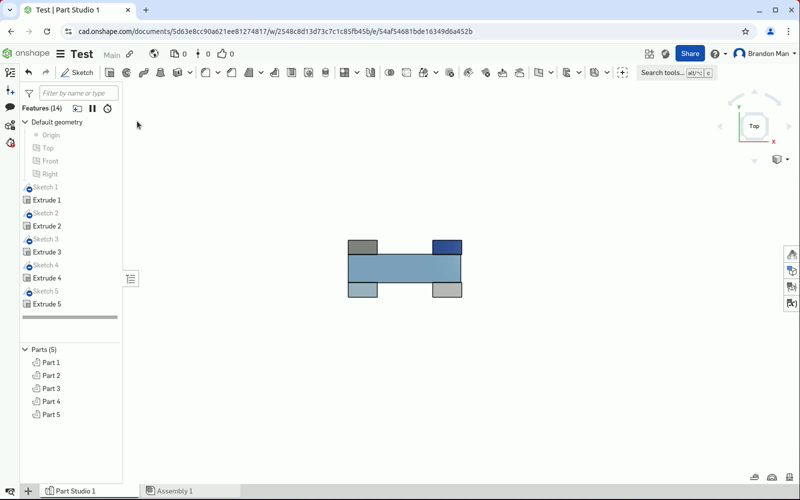
key(shift+h)
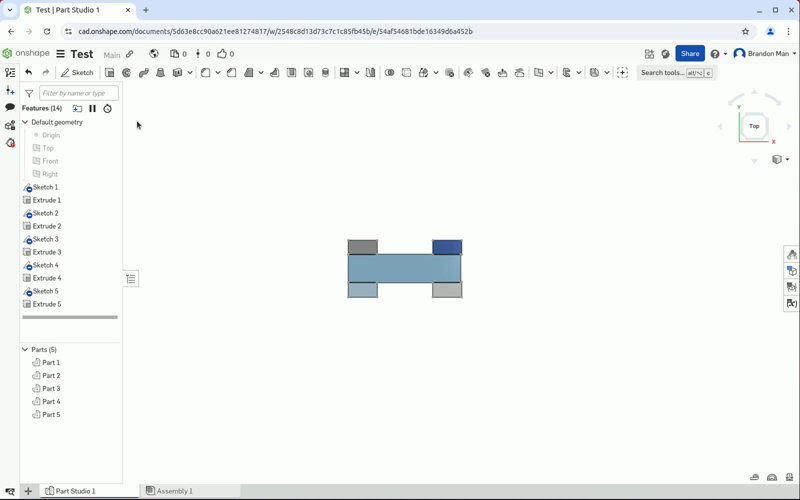
key(shift+h)
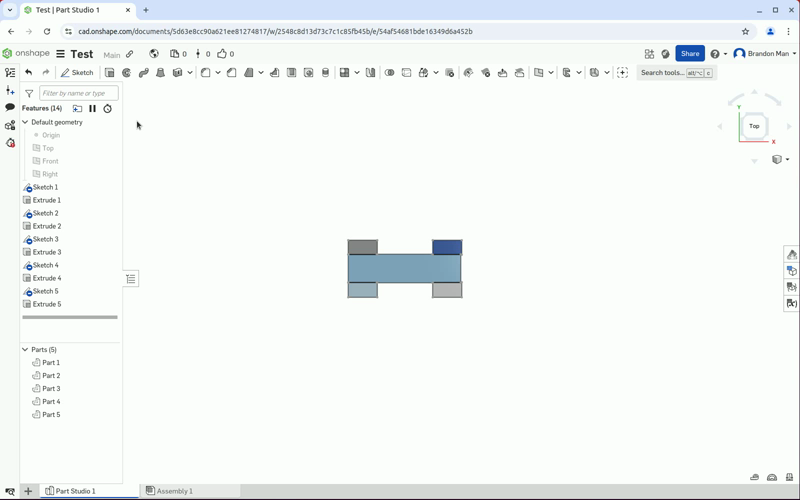
key(shift+7)
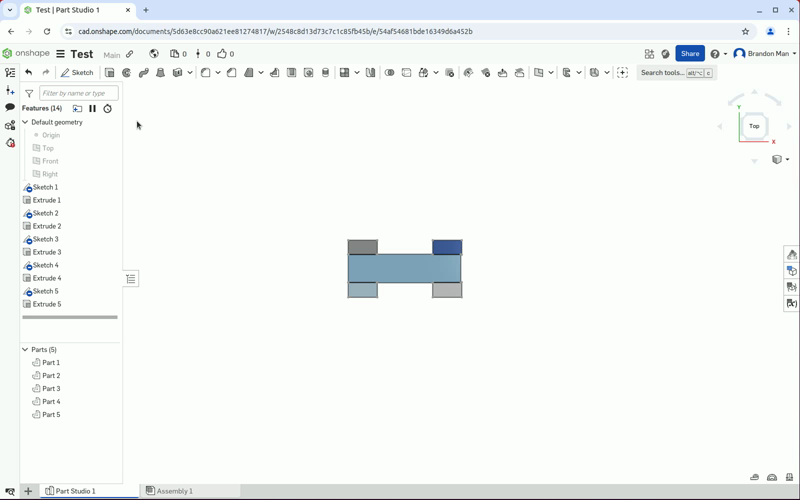
key(up, 3)
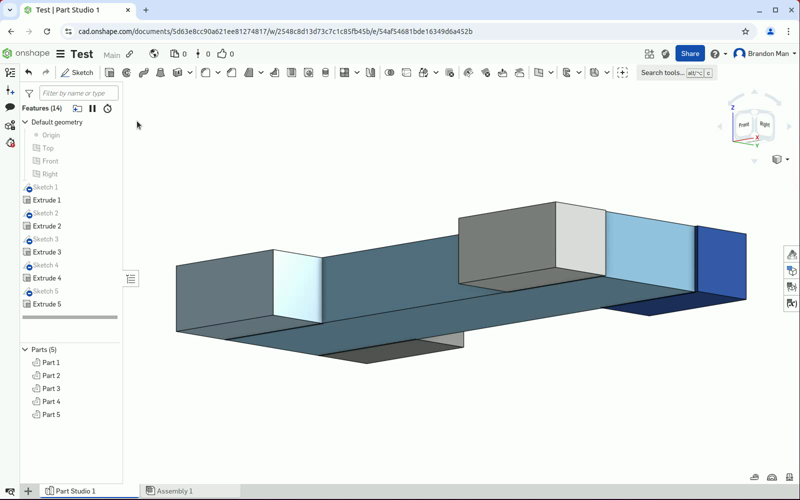
key(left, 3)
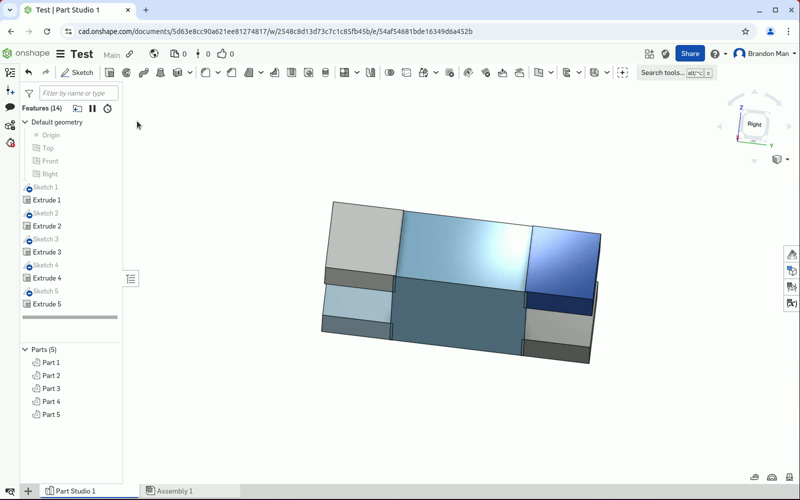
key(right, 3)
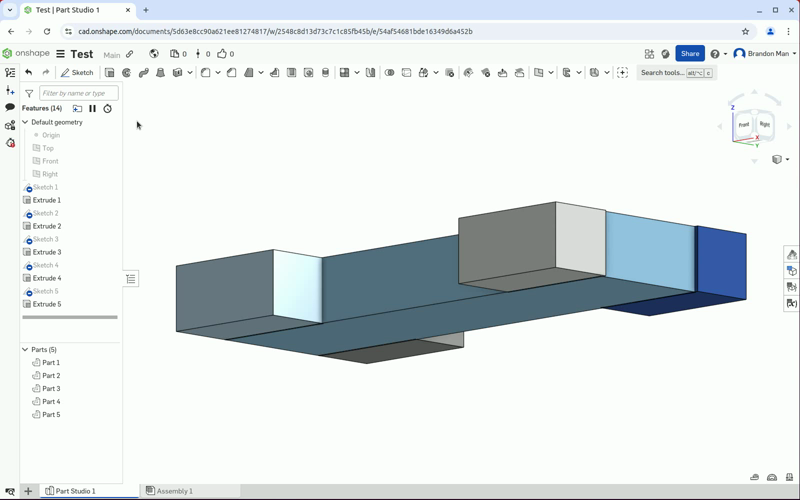
key(down, 3)
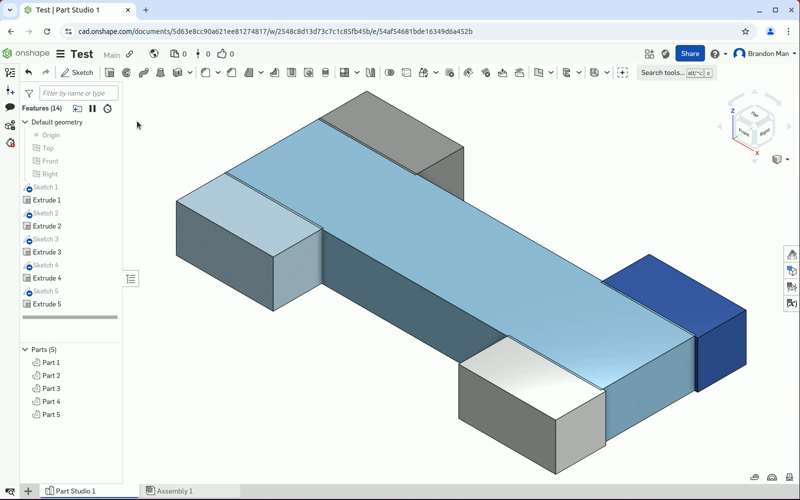
mouse_move(73, 189)
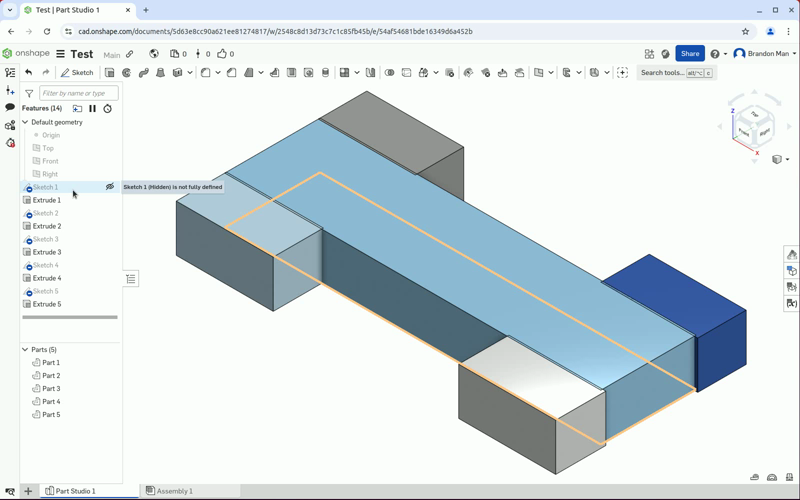
click(73, 189)